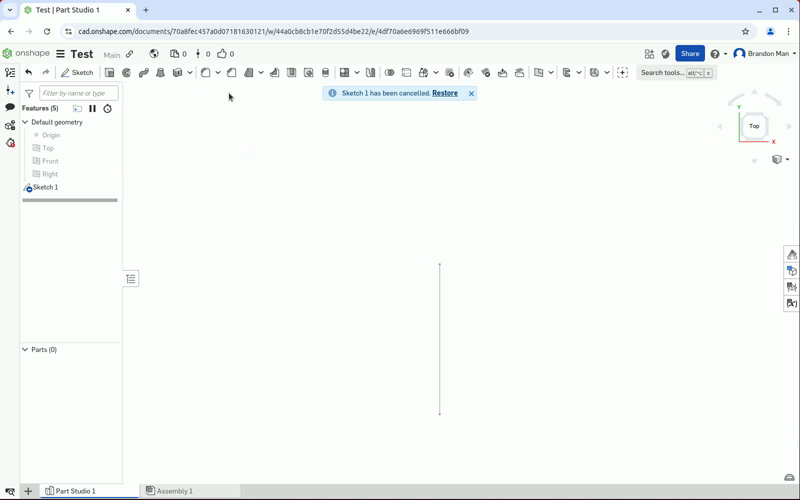
key(shift+h)
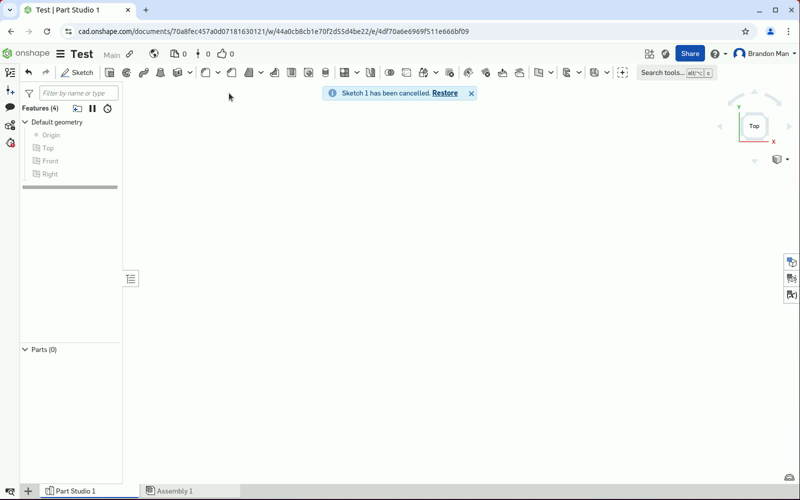
mouse_move(73, 352)
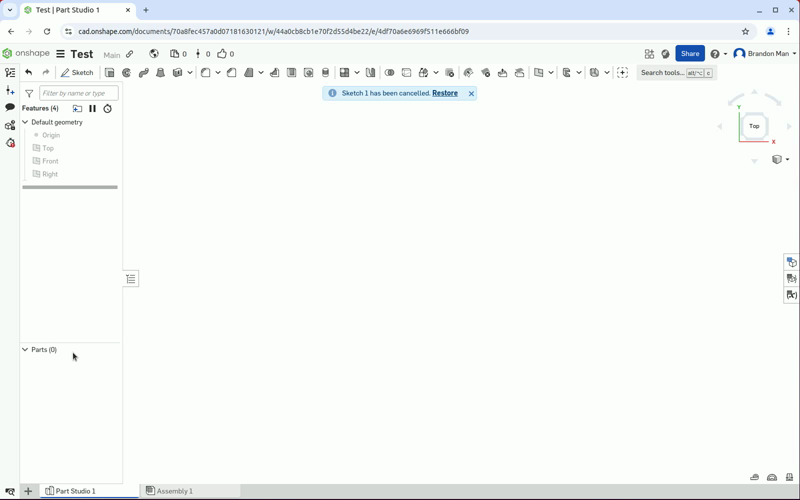
key(y)
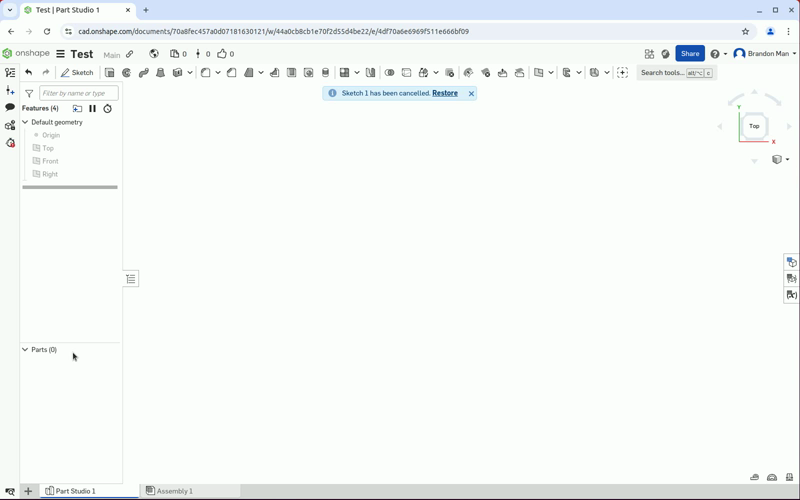
key(shift+p)
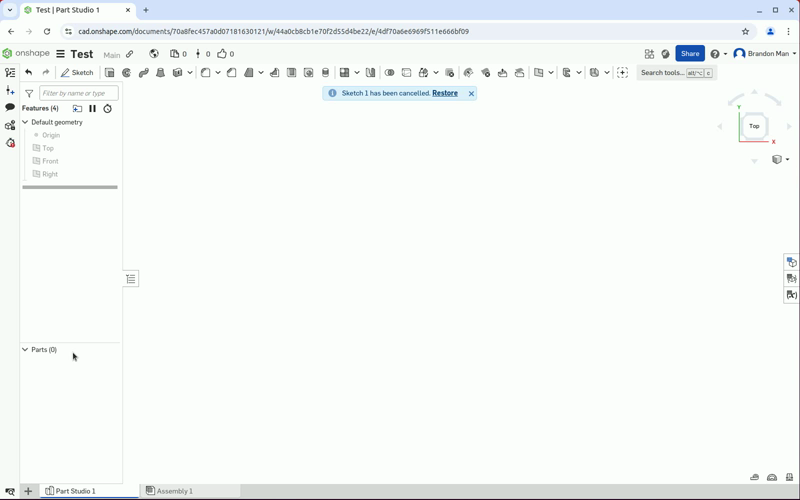
key(space)
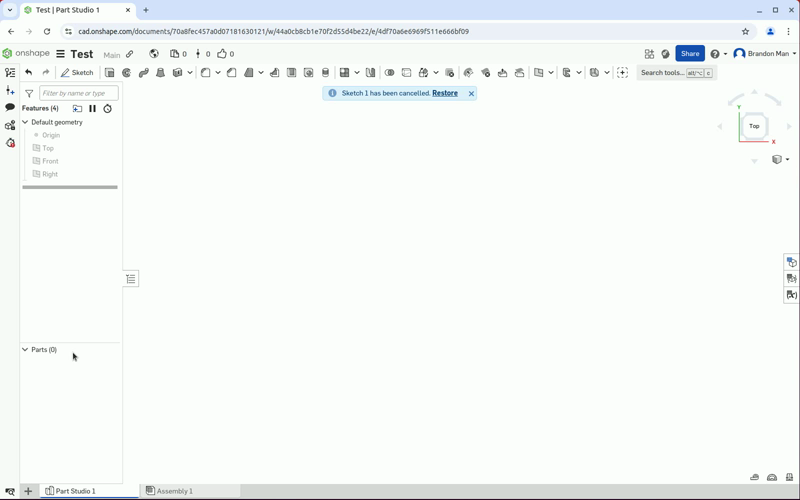
key_down(shift)
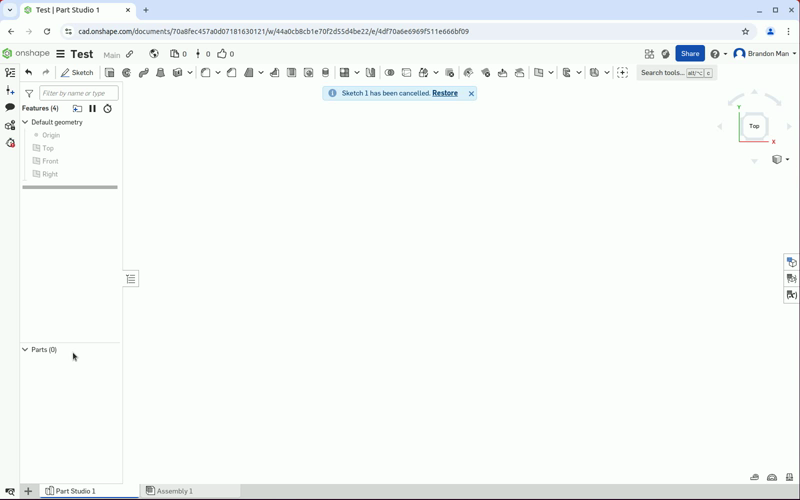
key(up)
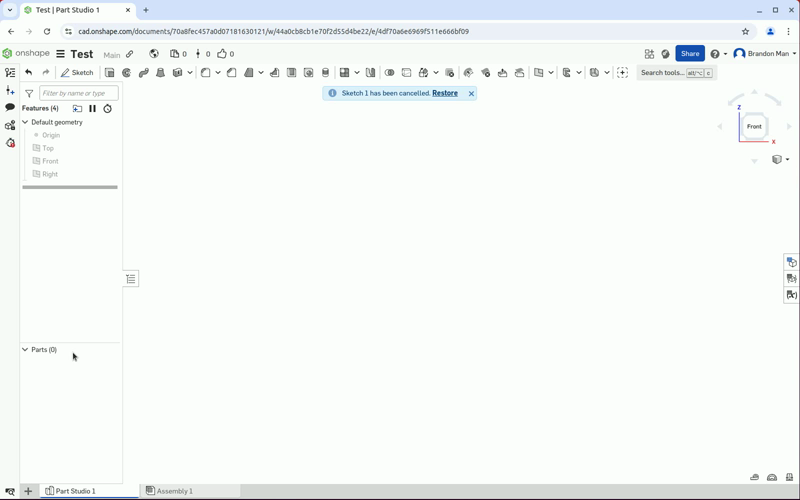
key_up(shift)
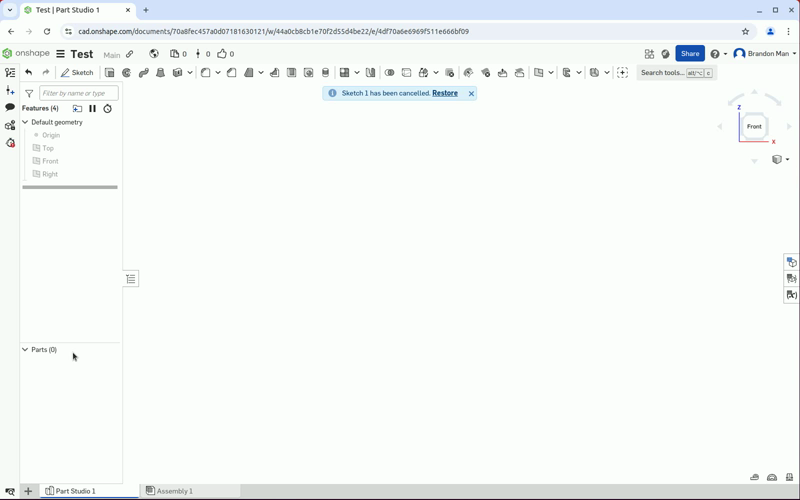
key(space)
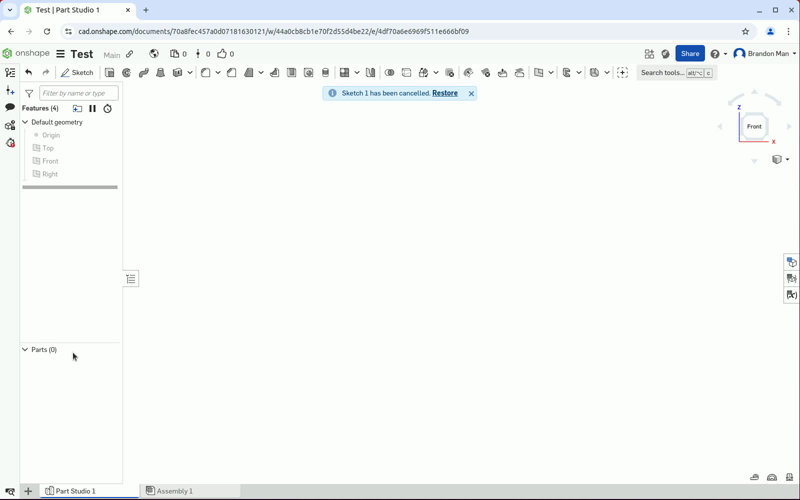
key_down(shift)
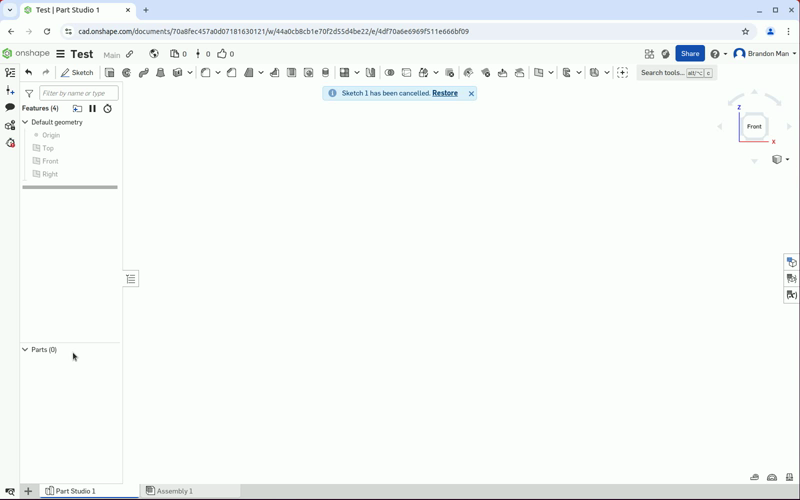
key(left)
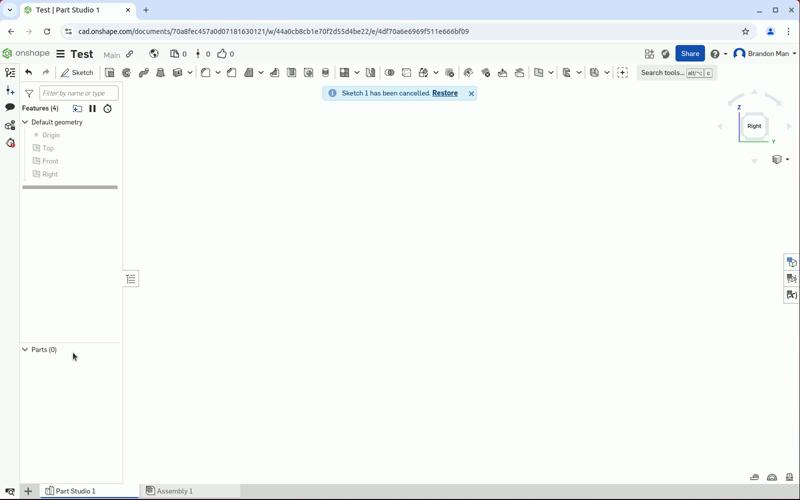
key_up(shift)
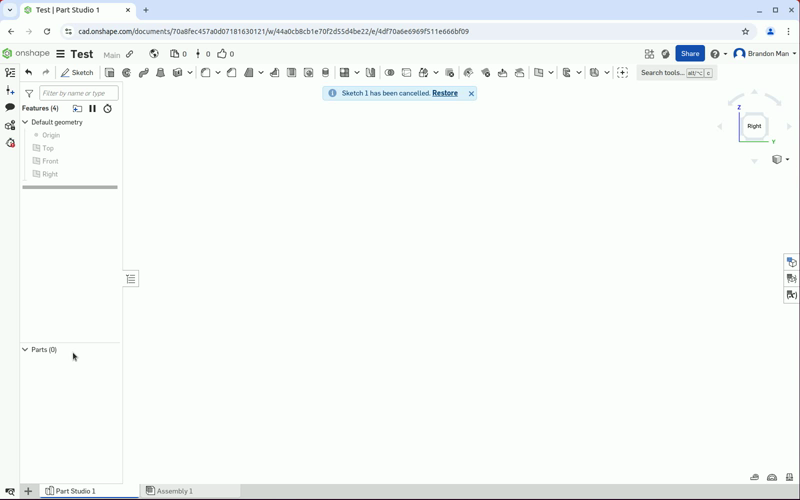
mouse_move(73, 352)
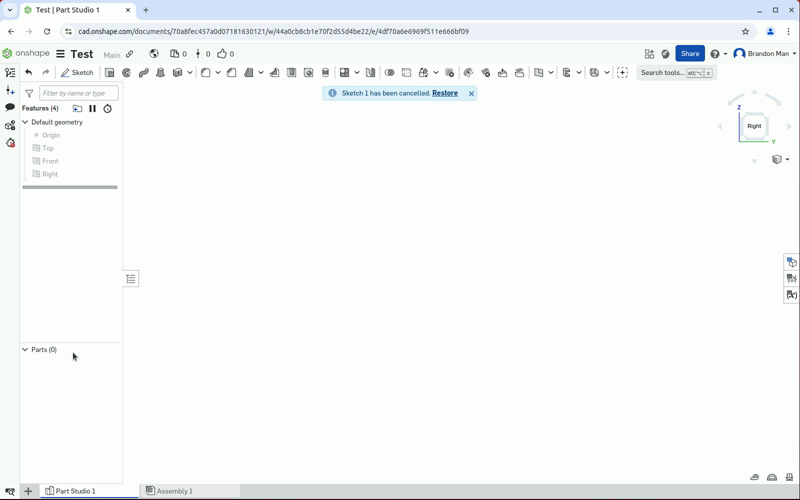
key(shift+y)
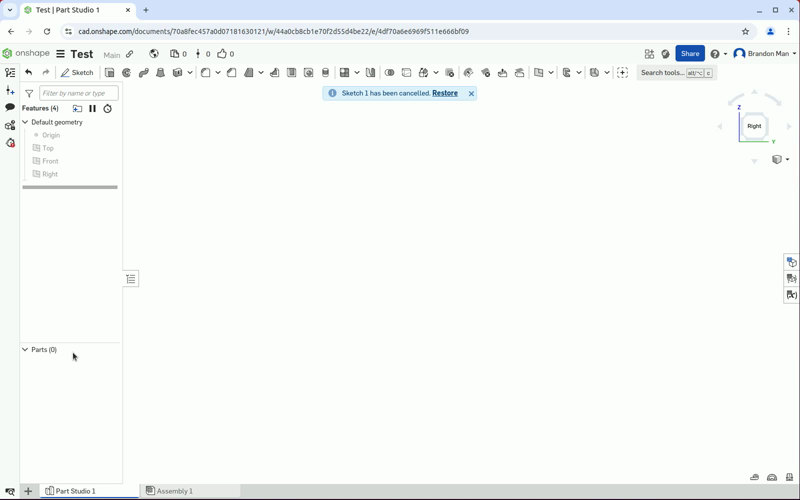
key(shift+s)
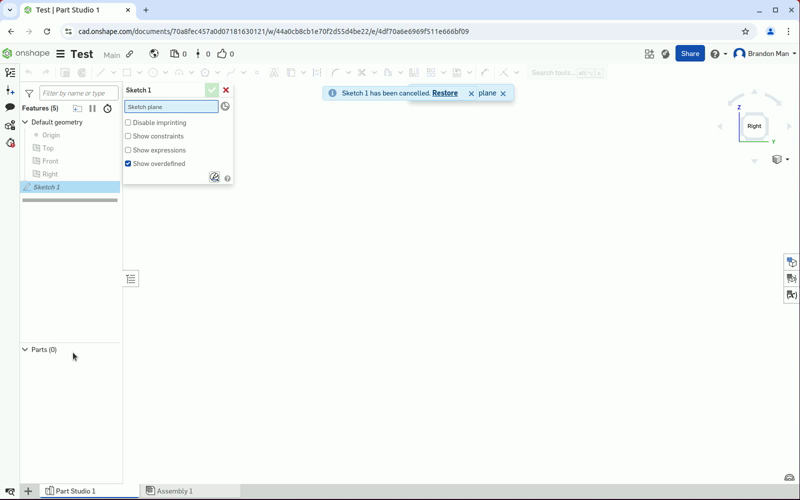
mouse_move(73, 176)
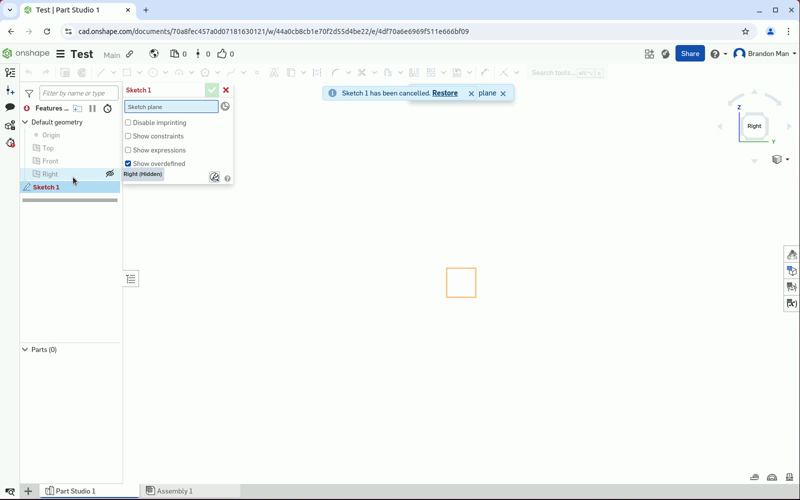
click(73, 176)
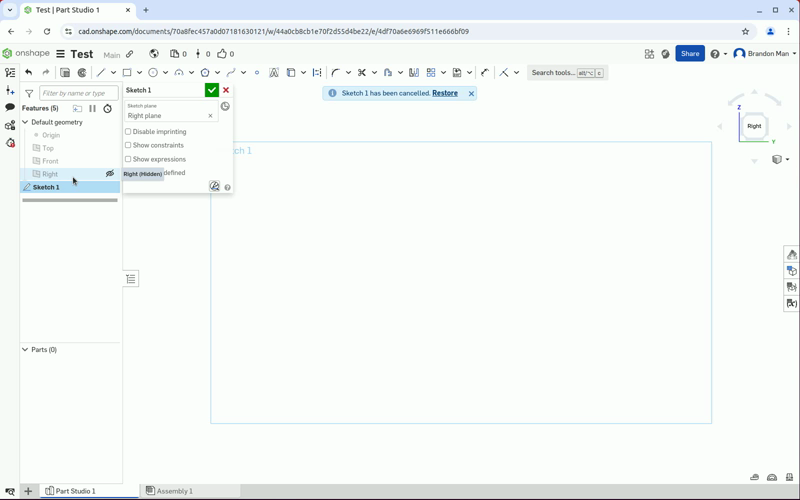
mouse_move(73, 352)
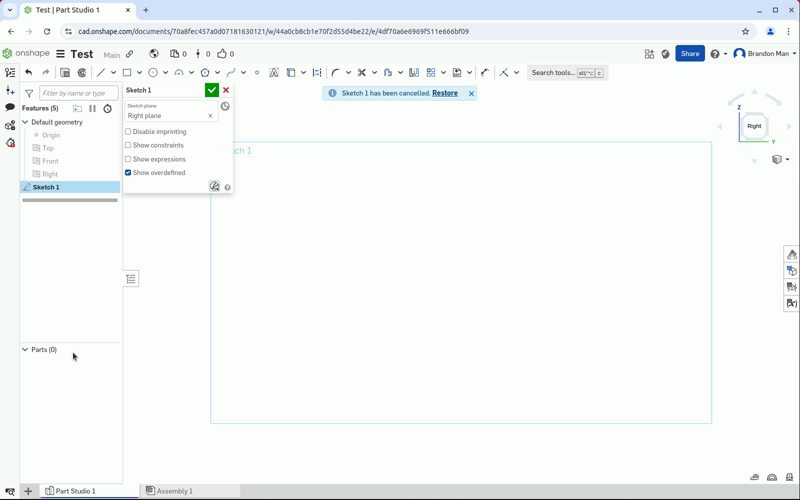
key(y)
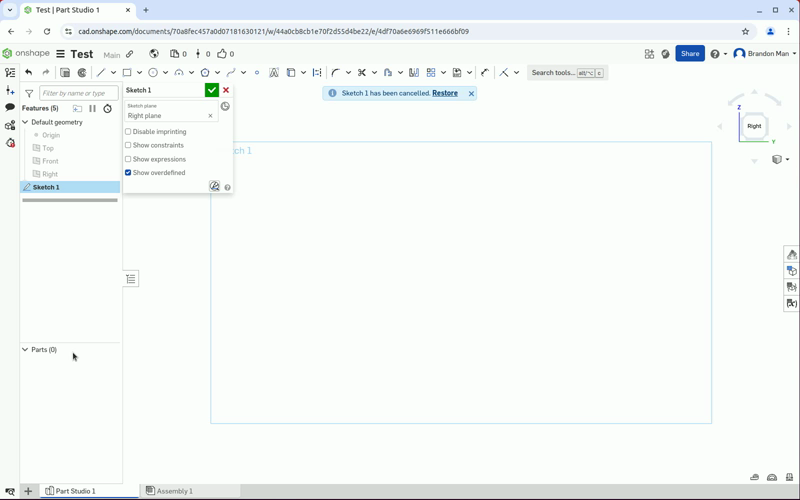
key(l)
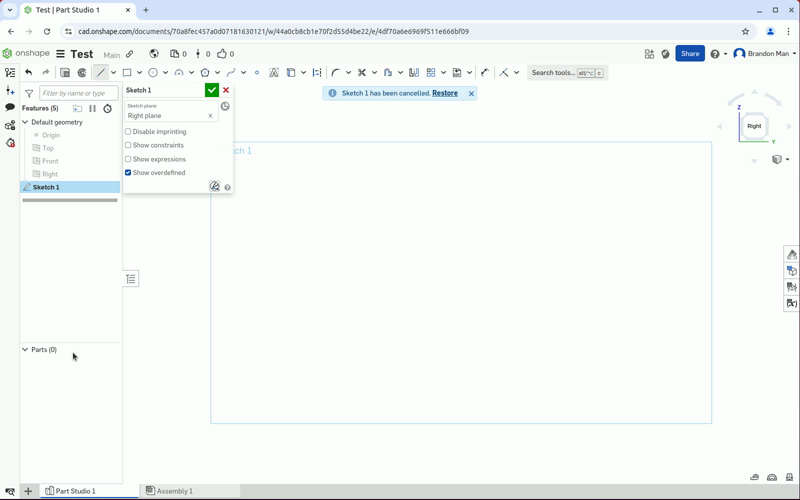
key_down(shift)
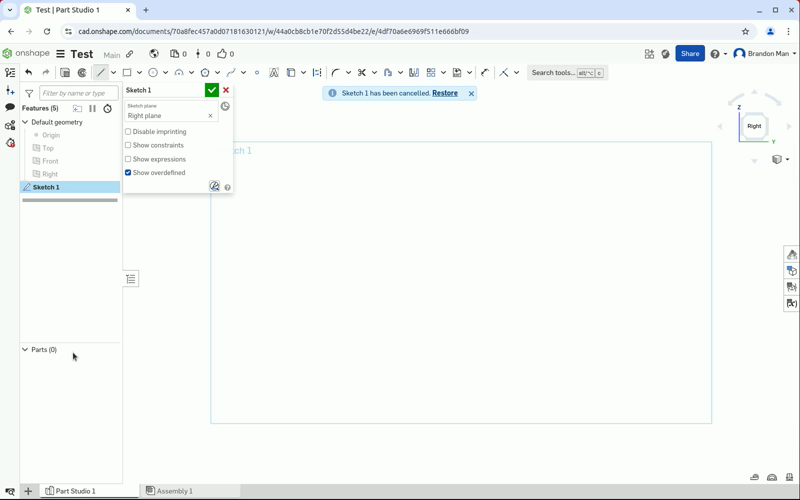
mouse_move(460, 282)
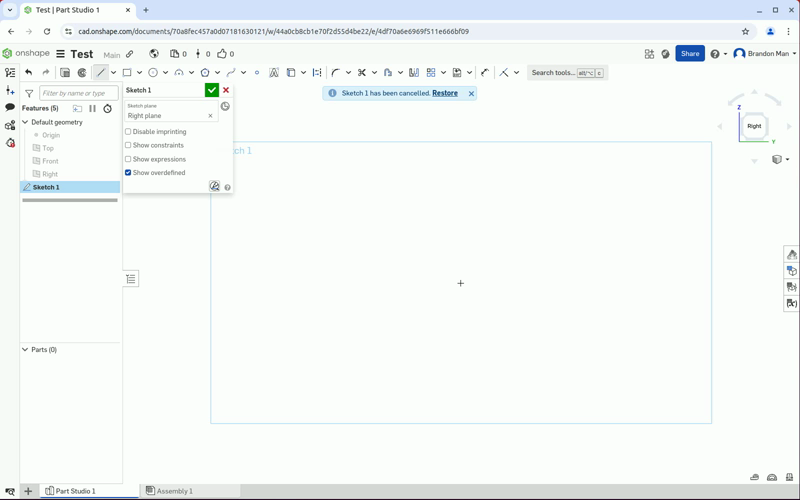
click(460, 282)
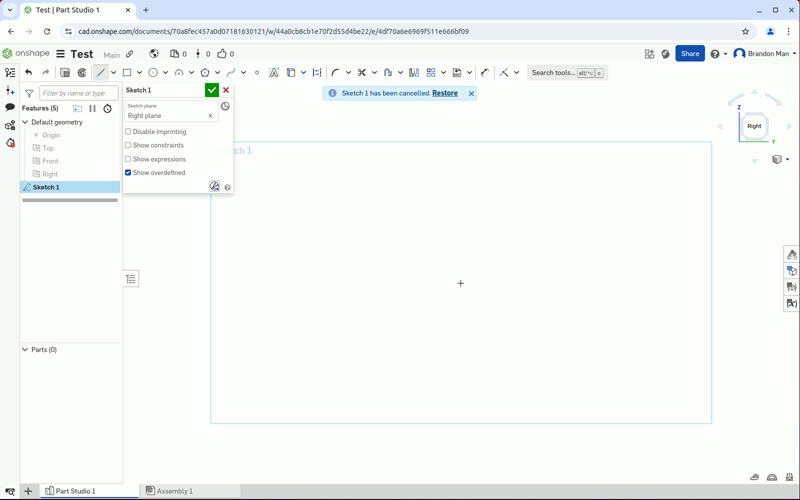
key_up(shift)
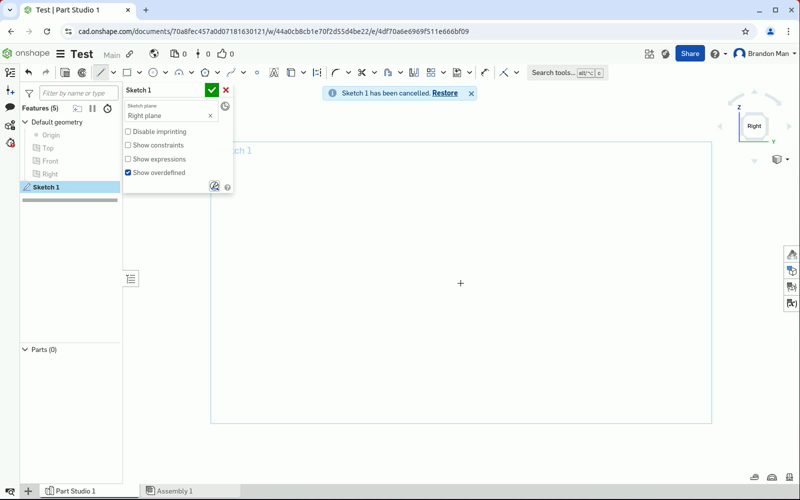
key_down(shift)
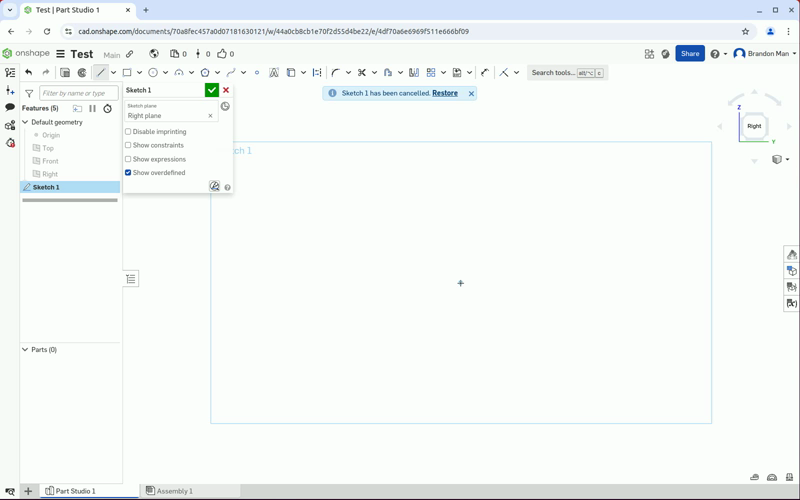
mouse_move(536, 282)
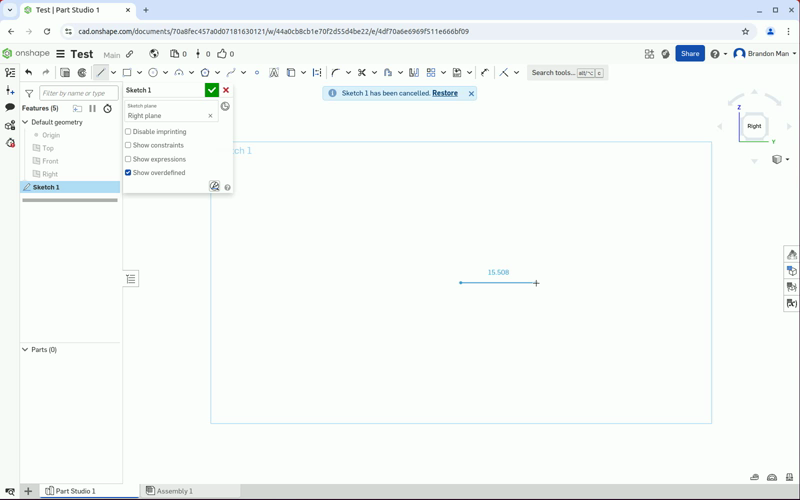
click(536, 282)
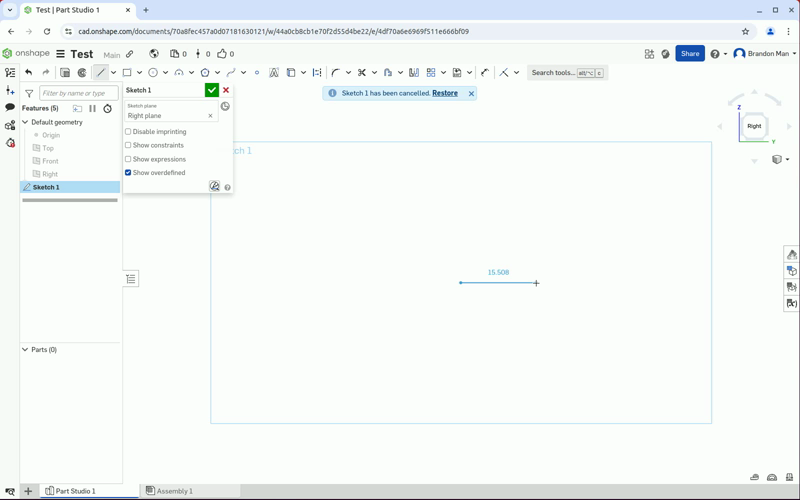
key_up(shift)
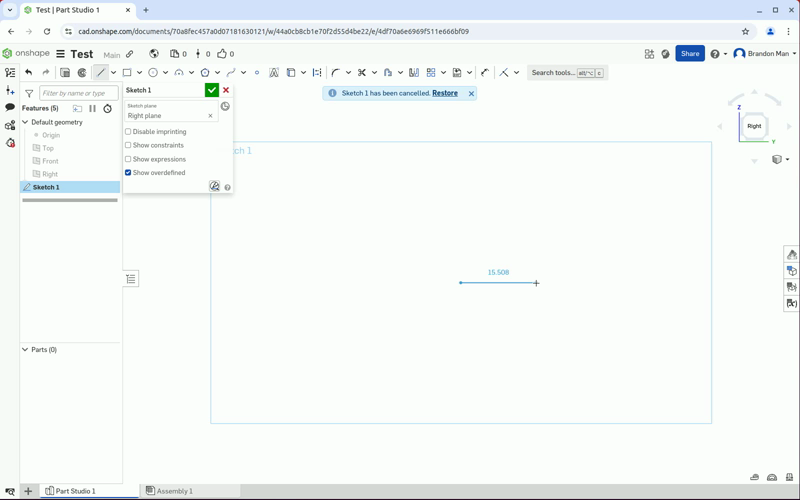
key_down(shift)
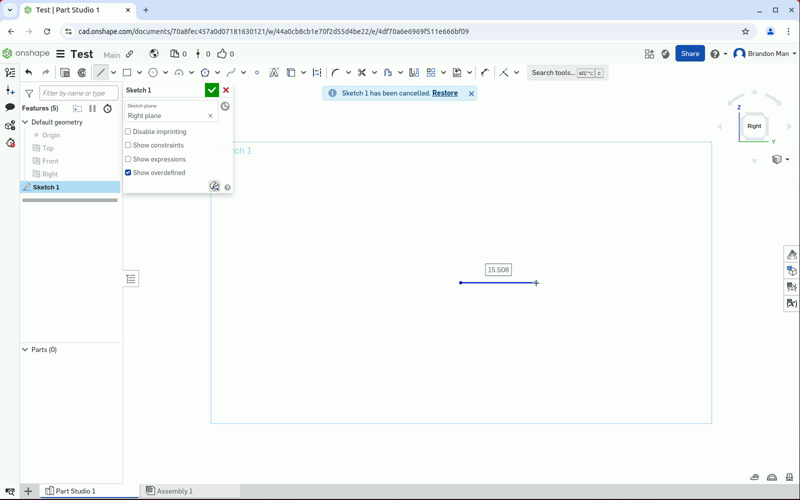
mouse_move(536, 207)
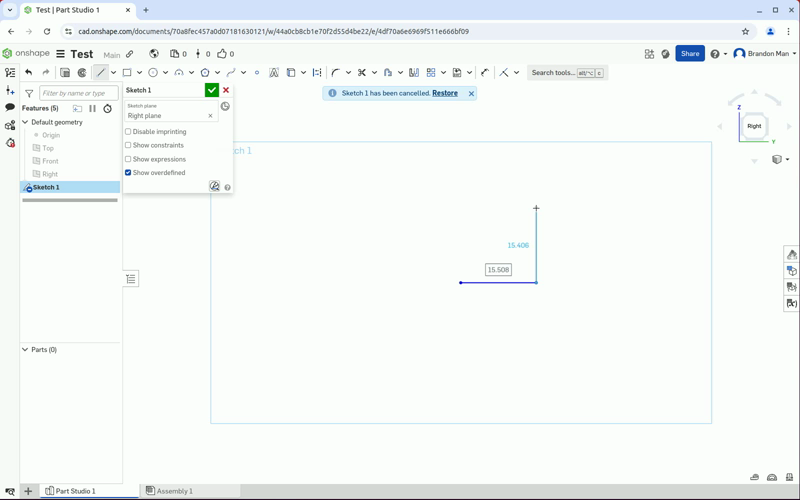
click(536, 207)
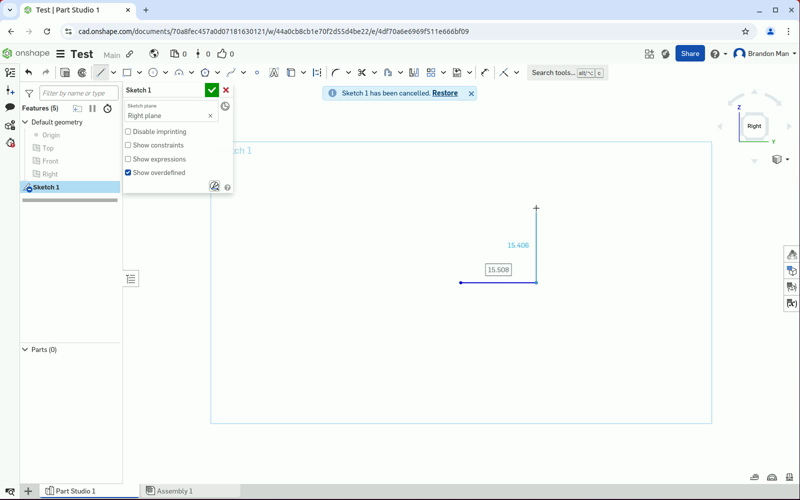
key_up(shift)
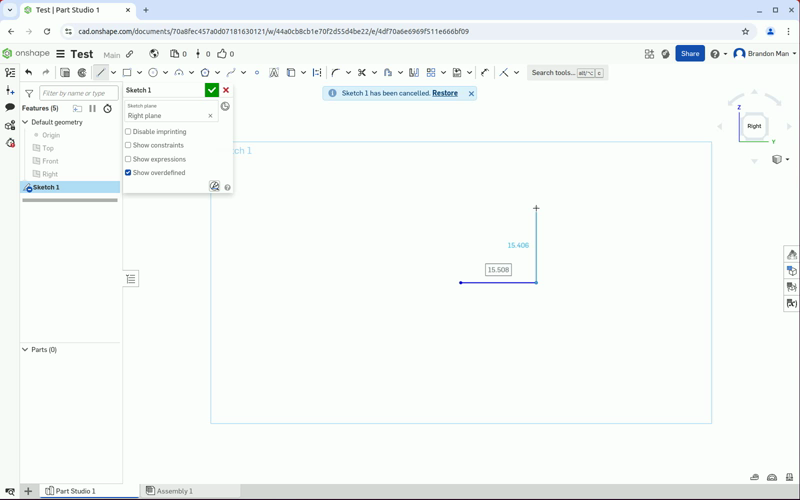
key_down(shift)
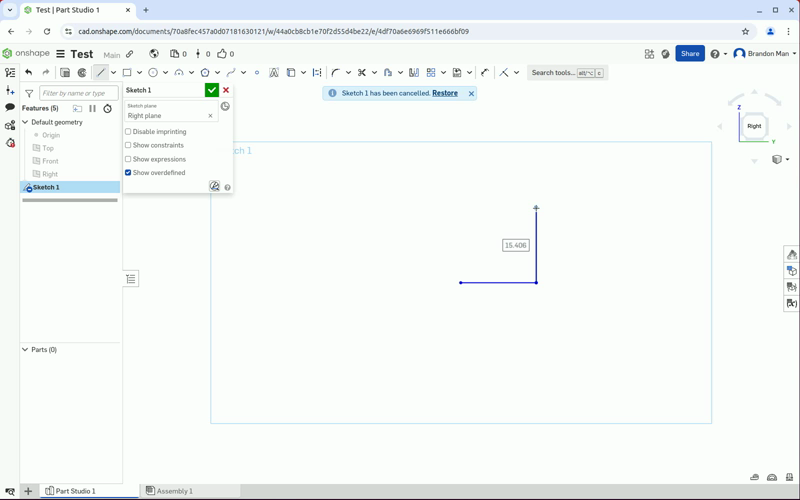
mouse_move(460, 282)
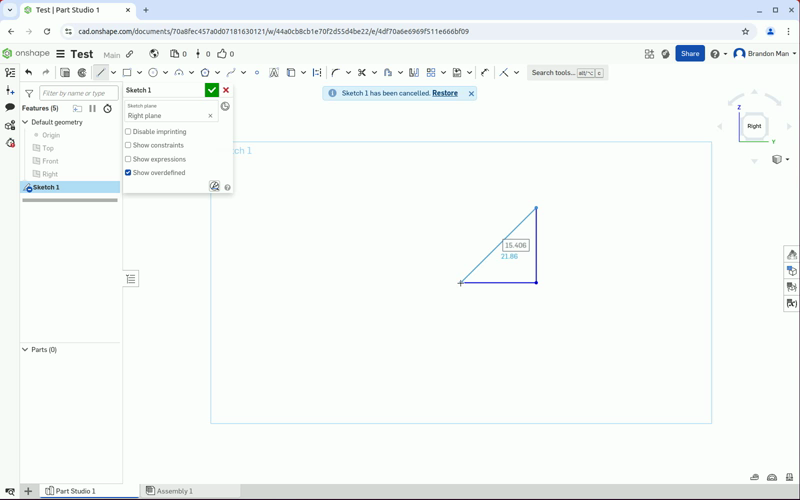
key_up(shift)
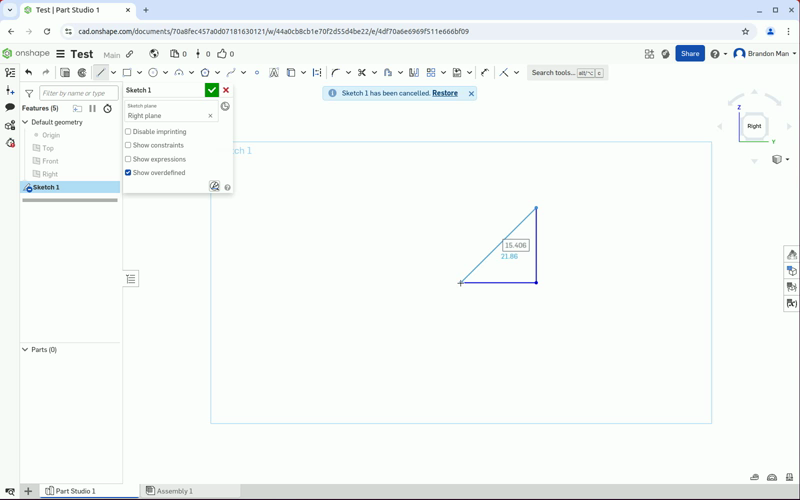
click(460, 282)
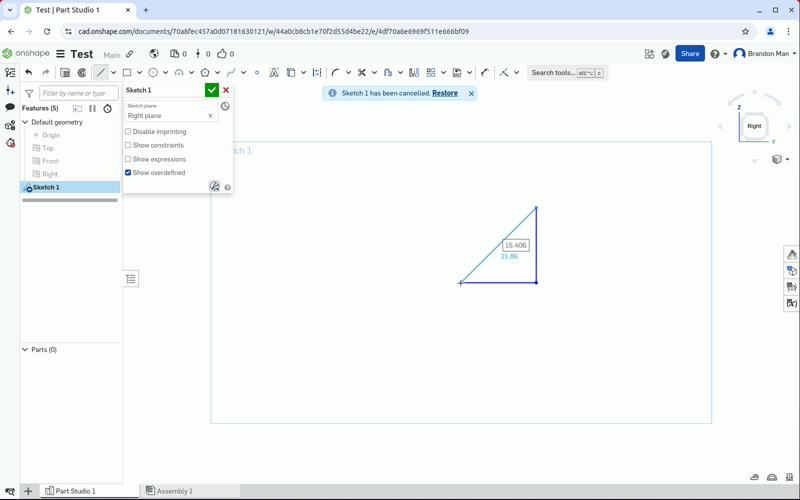
key(esc)
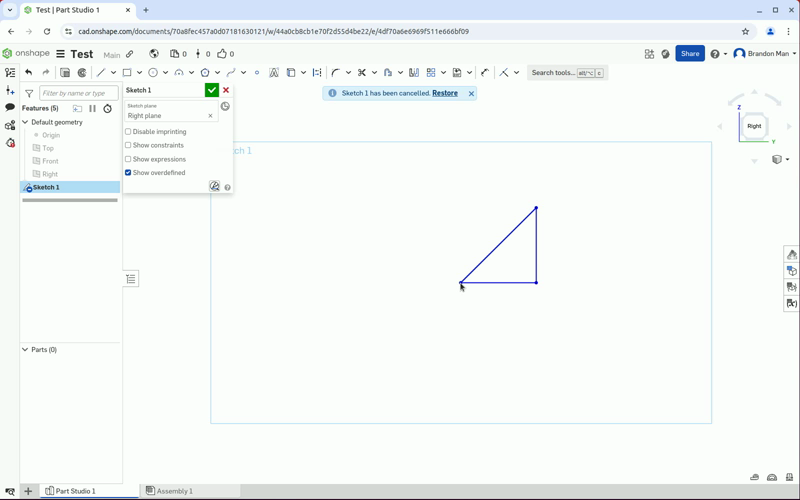
mouse_move(503, 253)
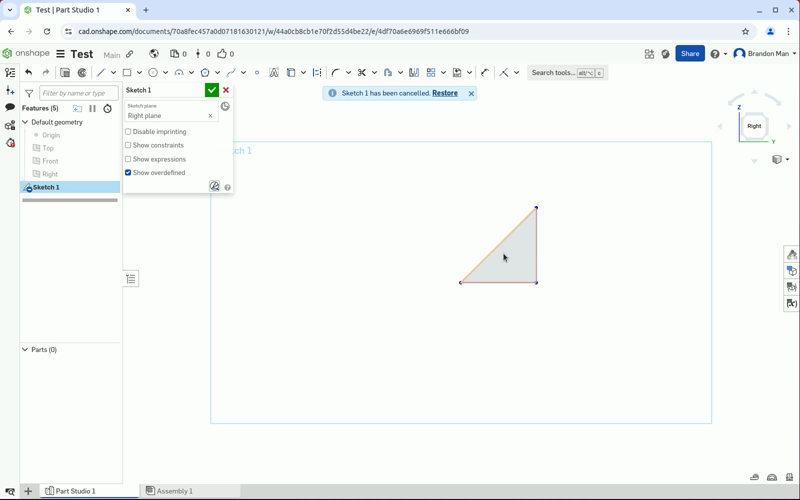
click(503, 253)
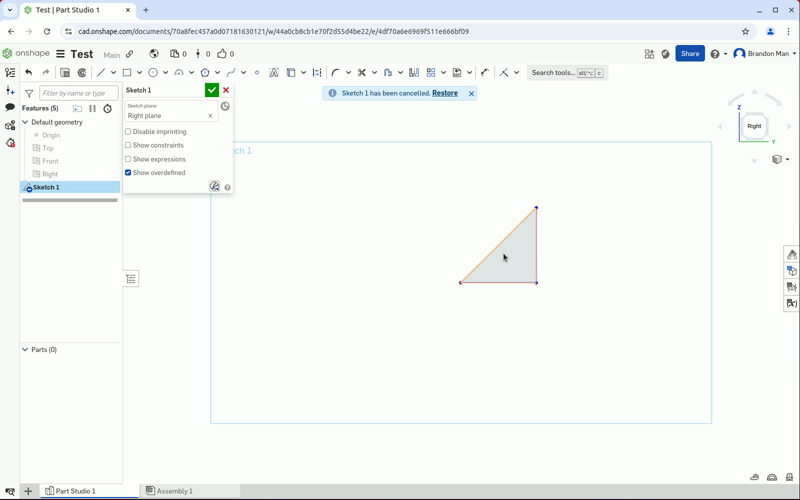
mouse_move(73, 352)
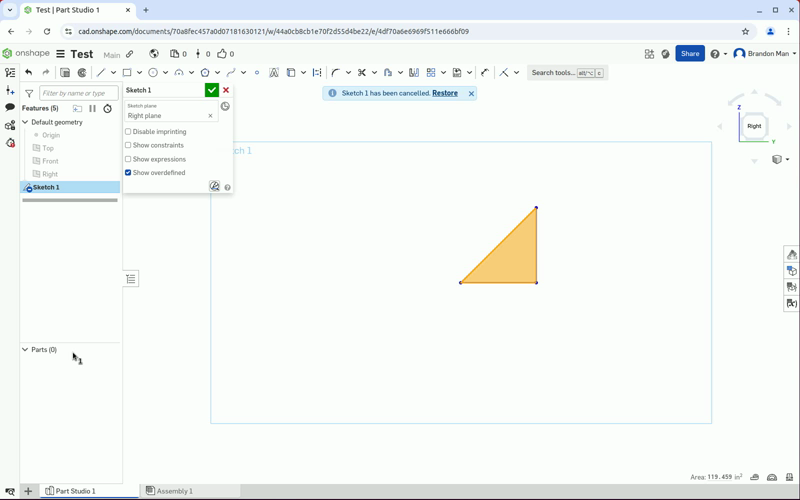
key(shift+y)
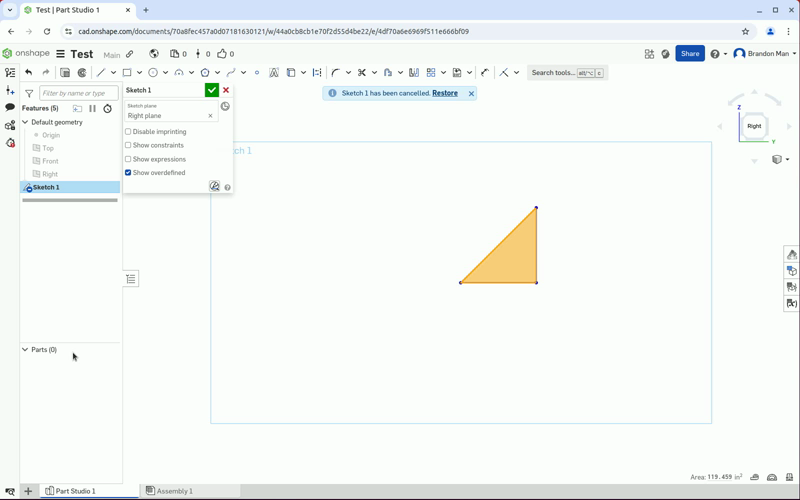
key(shift+e)
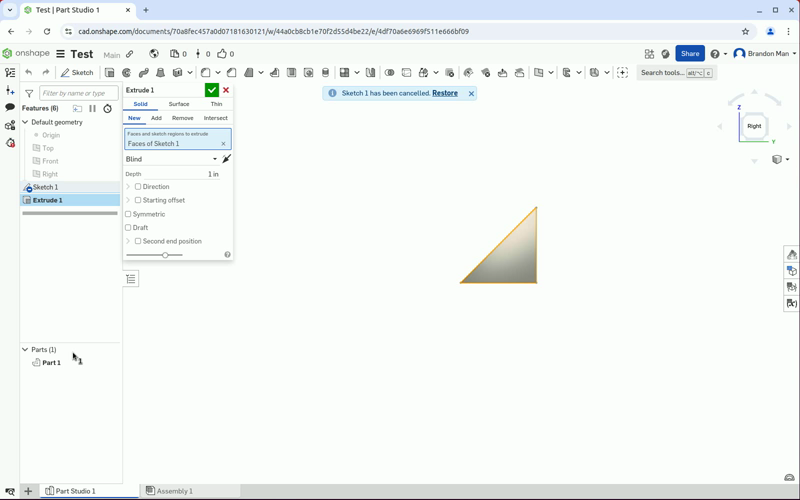
mouse_move(143, 106)
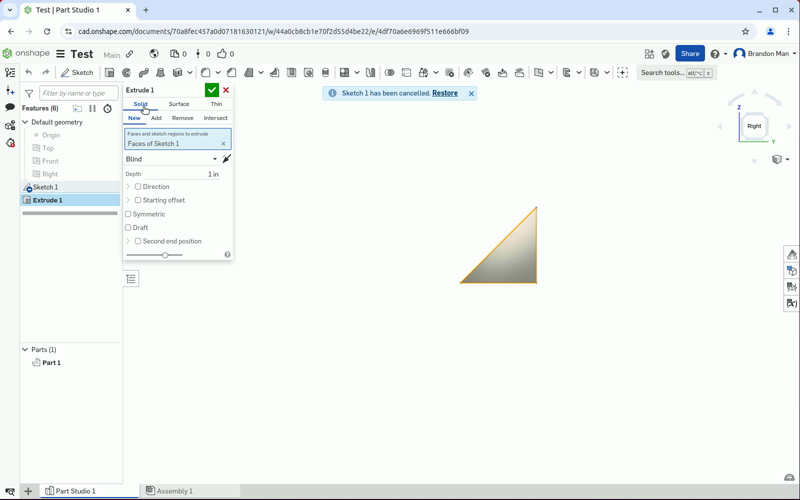
click(143, 106)
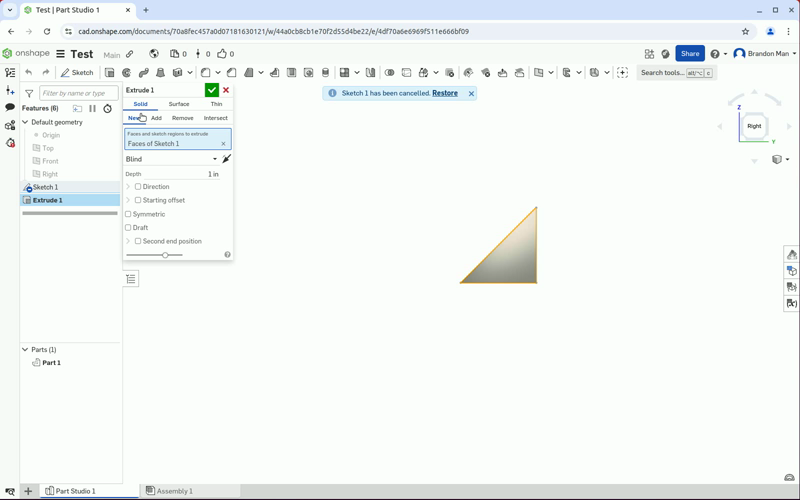
mouse_move(137, 120)
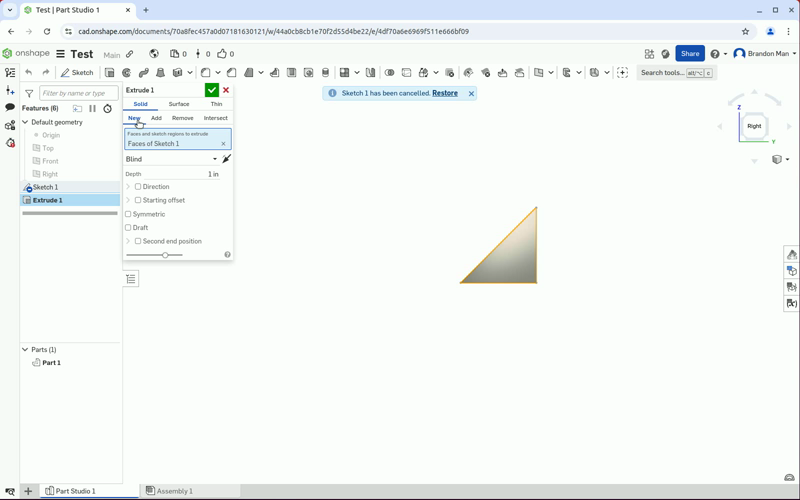
click(137, 120)
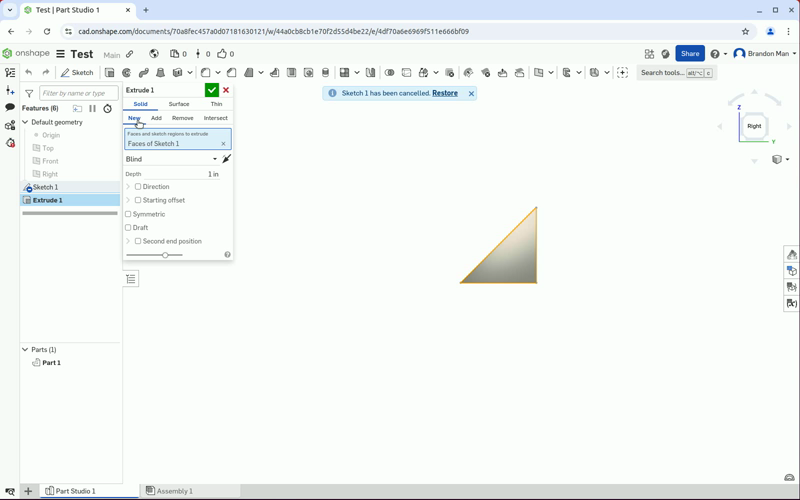
key(tab, 4)
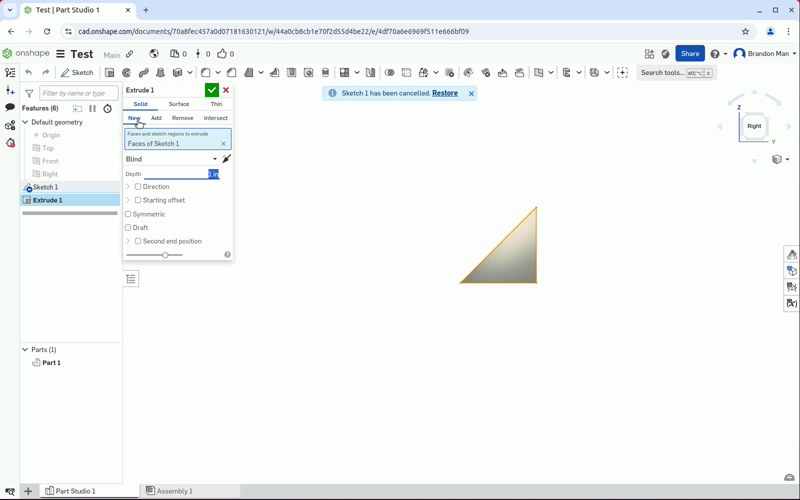
text(3.851)
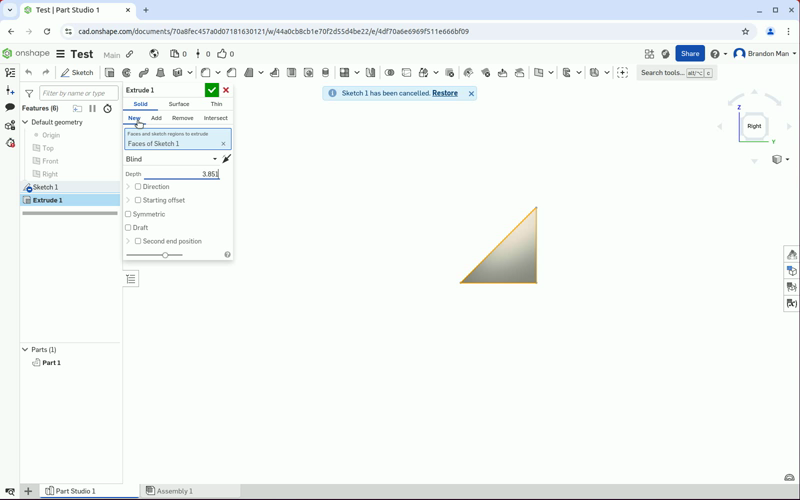
key(enter)
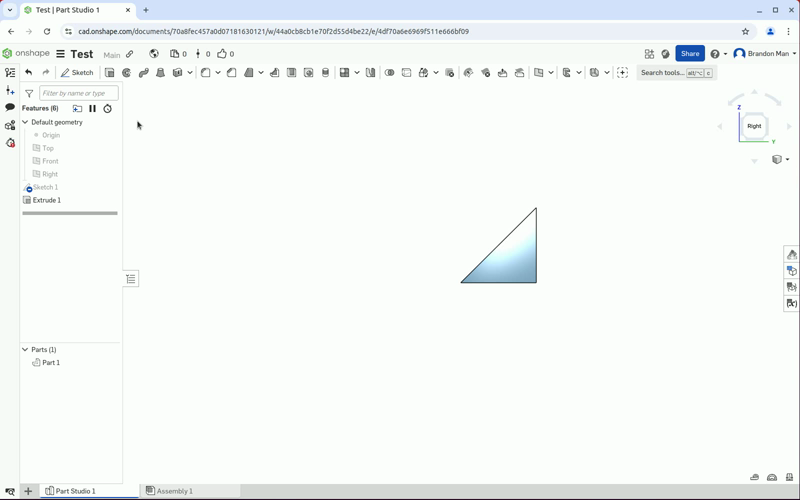
key(shift+h)
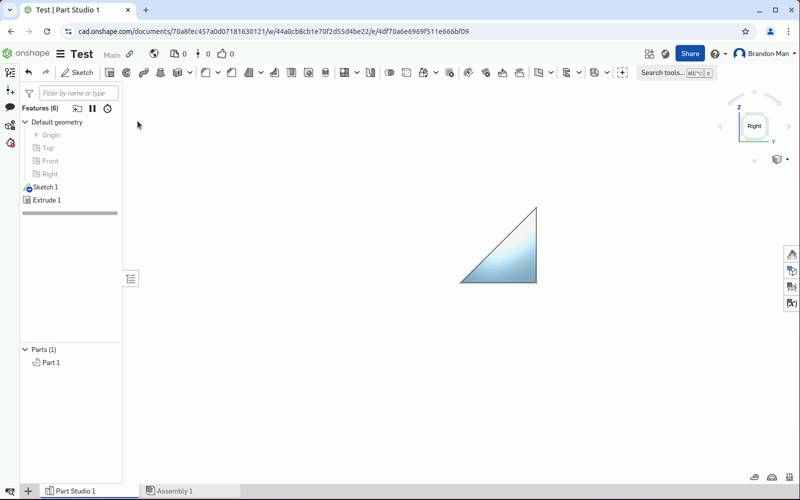
key(shift+h)
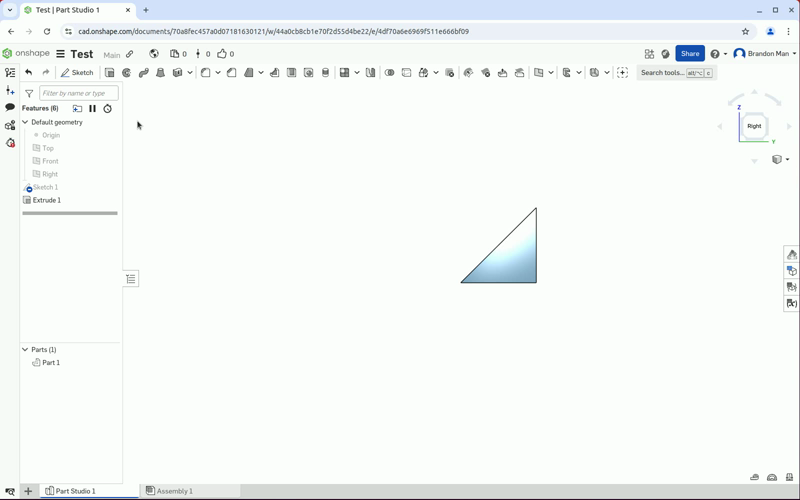
mouse_move(73, 189)
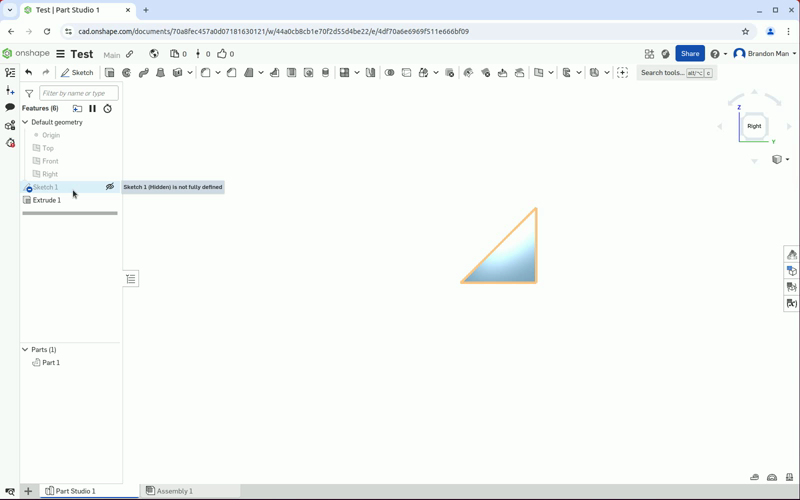
click(73, 189)
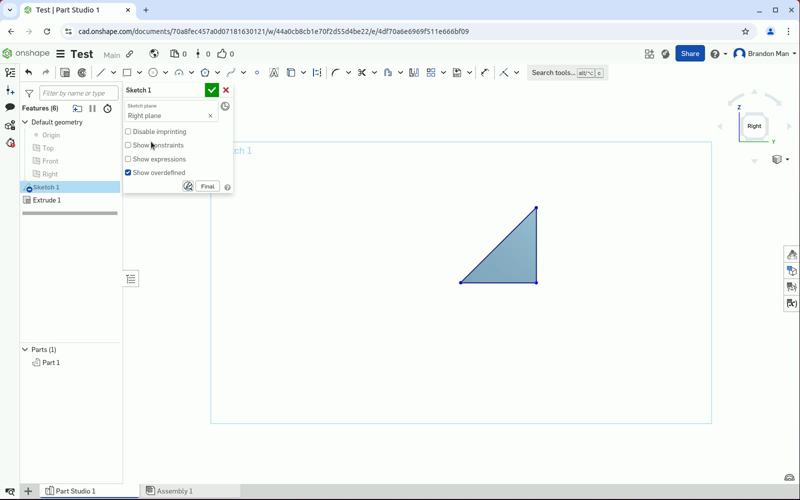
mouse_move(229, 92)
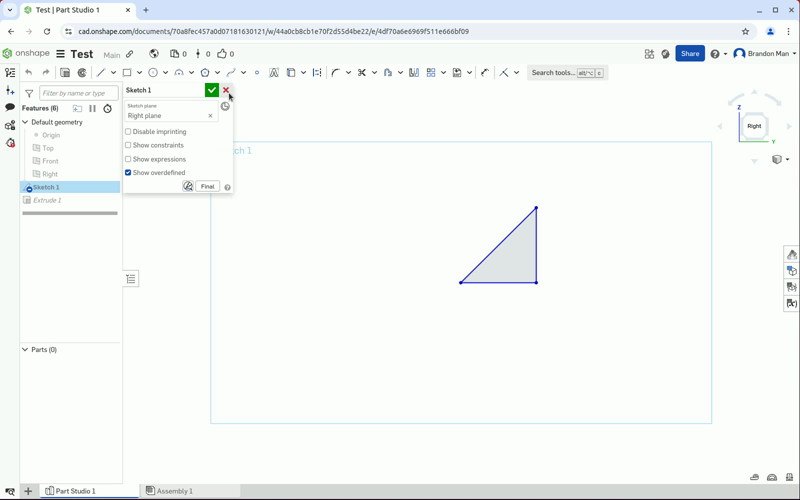
click(229, 92)
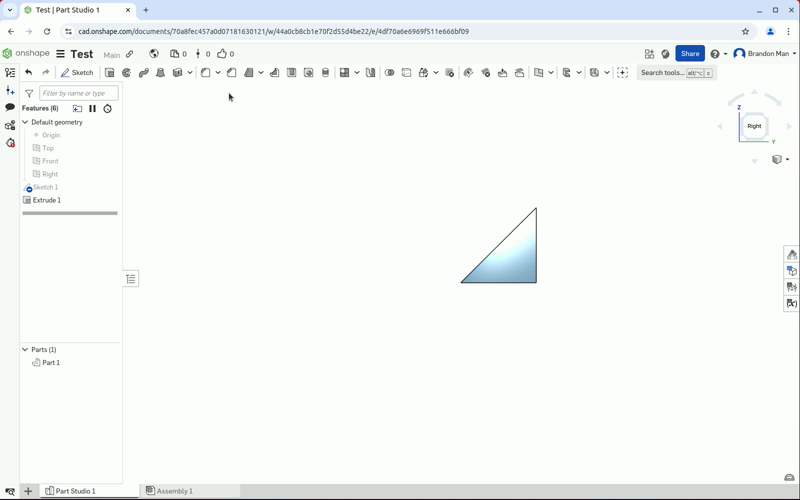
mouse_move(541, 75)
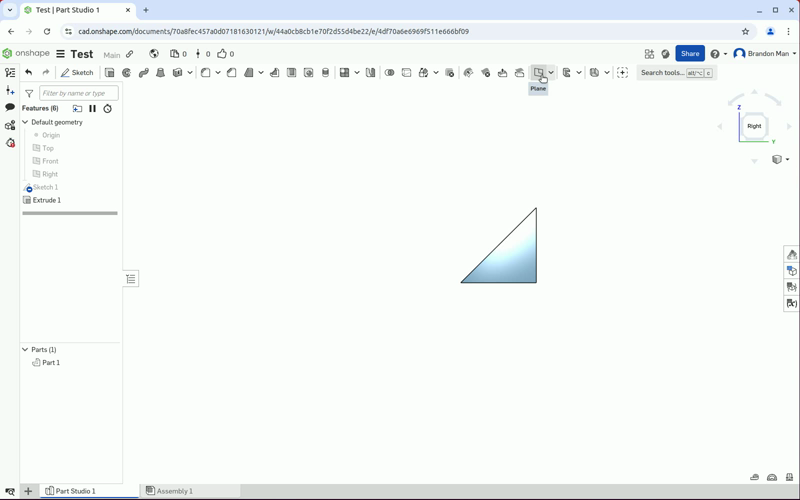
click(541, 75)
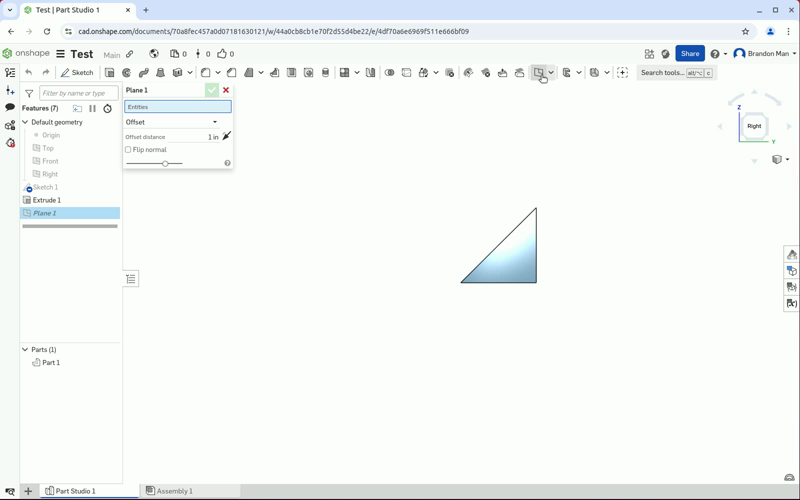
mouse_move(73, 176)
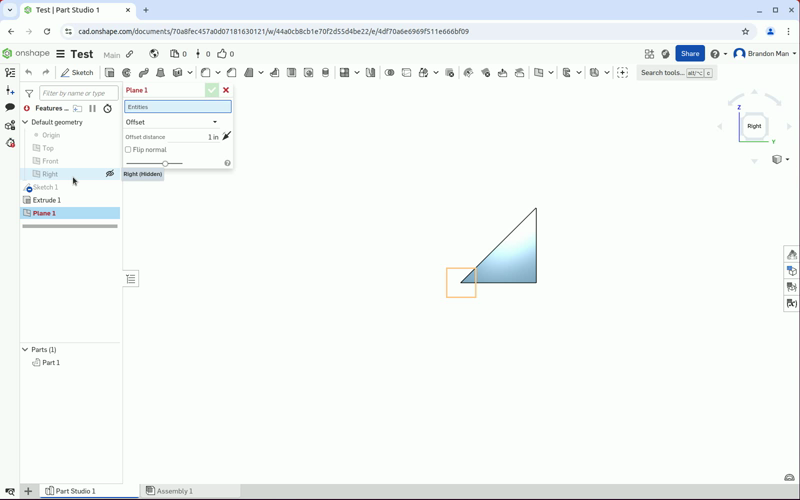
click(73, 176)
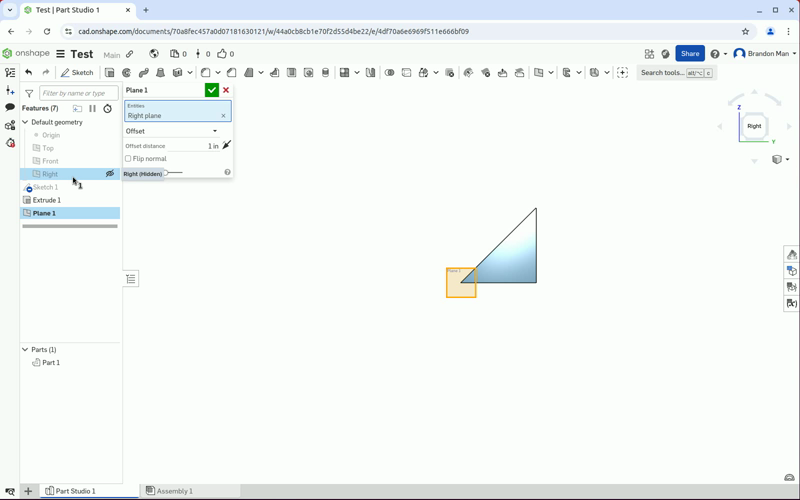
key(tab, 2)
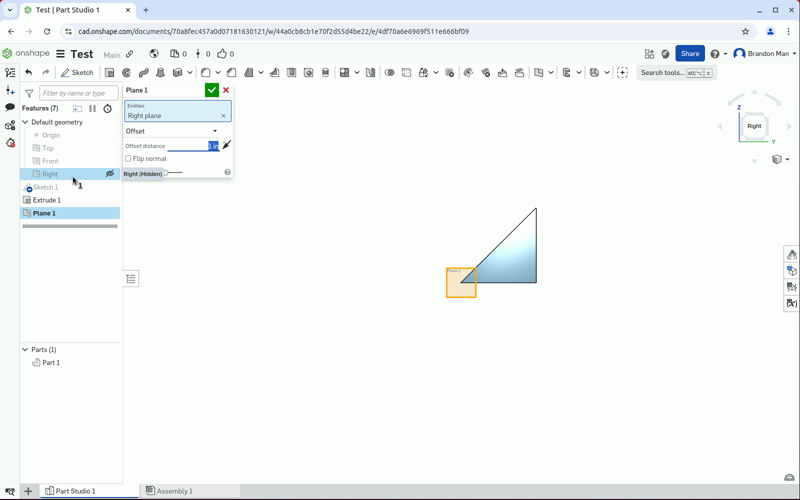
text(3.851)
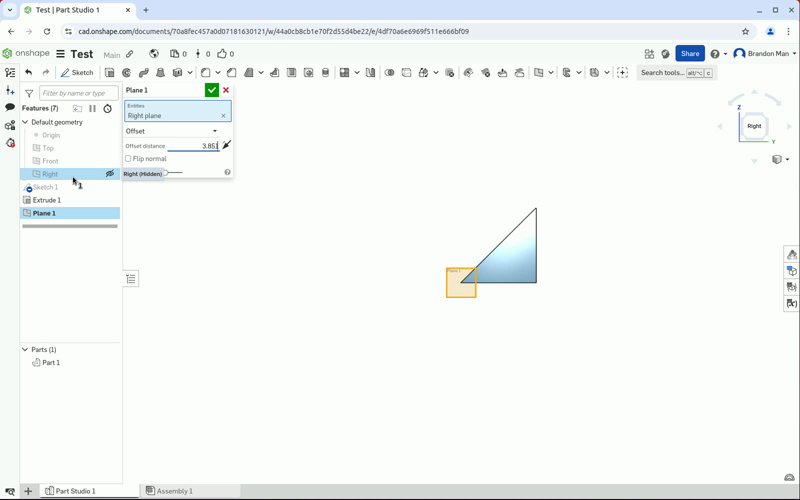
key(enter, 2)
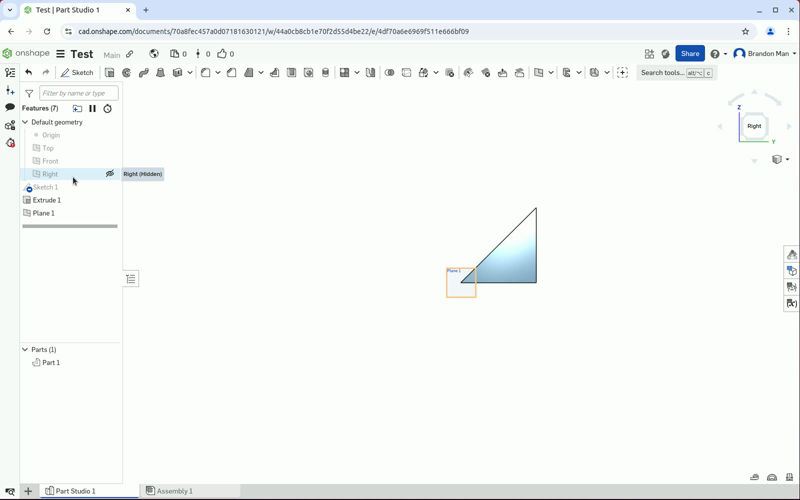
key(shift+s)
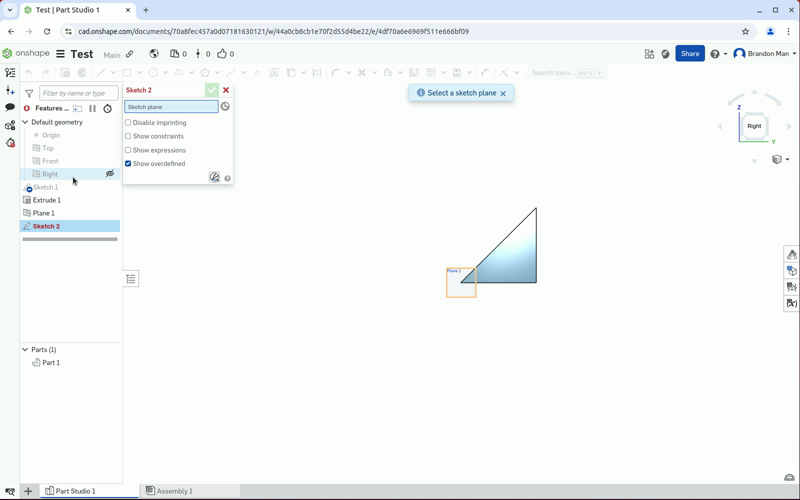
mouse_move(73, 215)
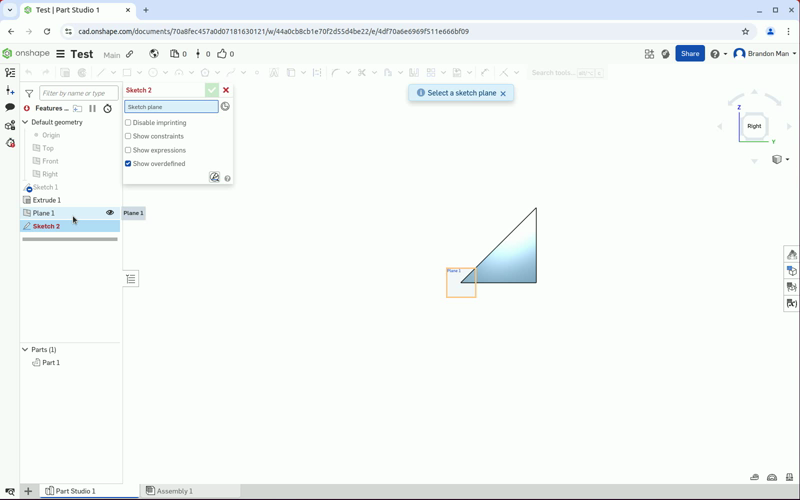
click(73, 215)
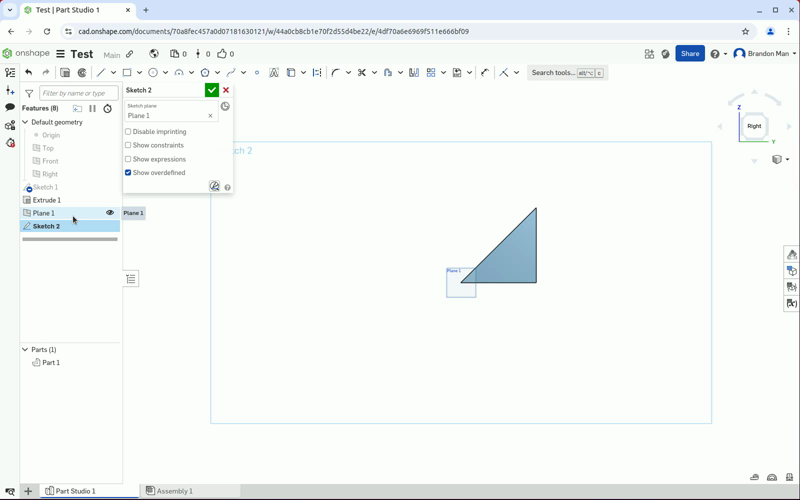
mouse_move(73, 352)
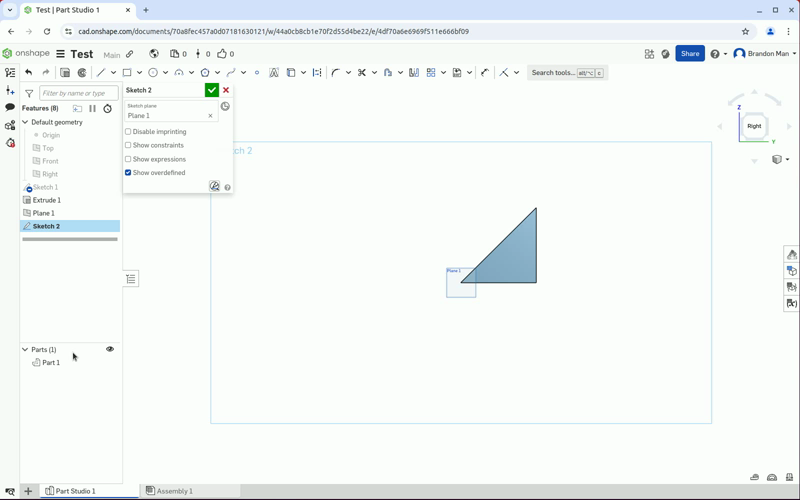
key(y)
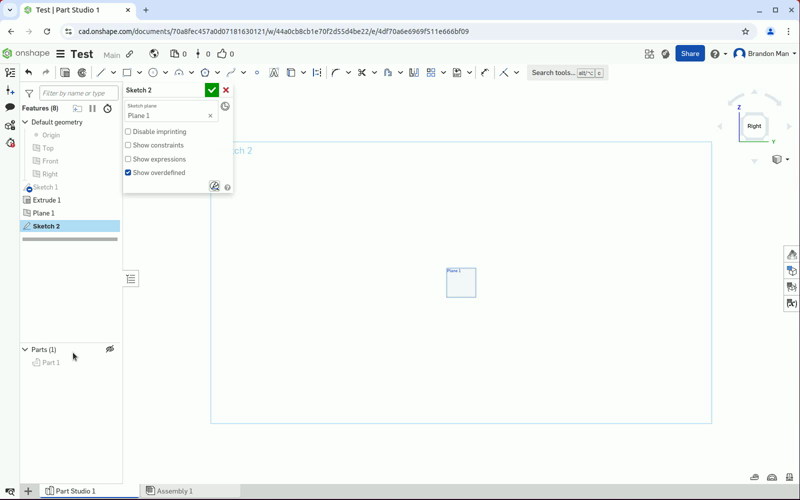
key(l)
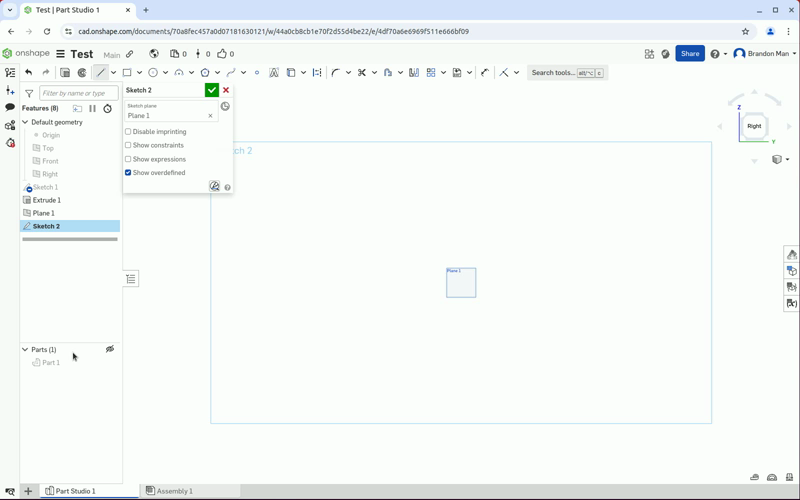
key_down(shift)
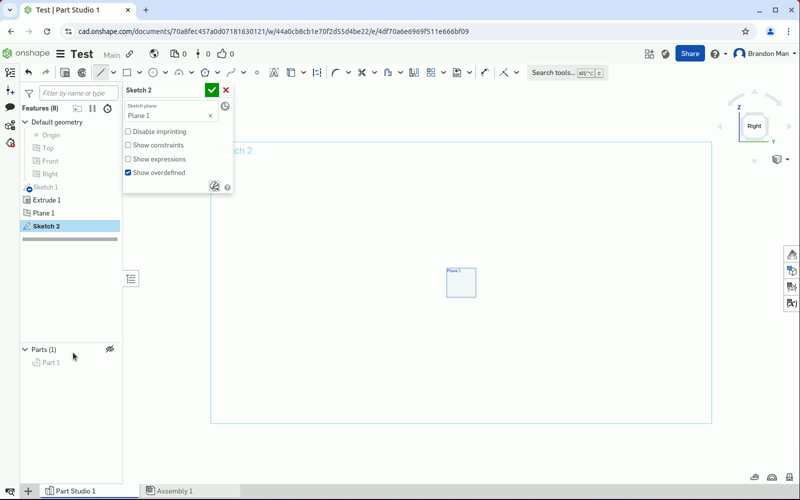
mouse_move(460, 282)
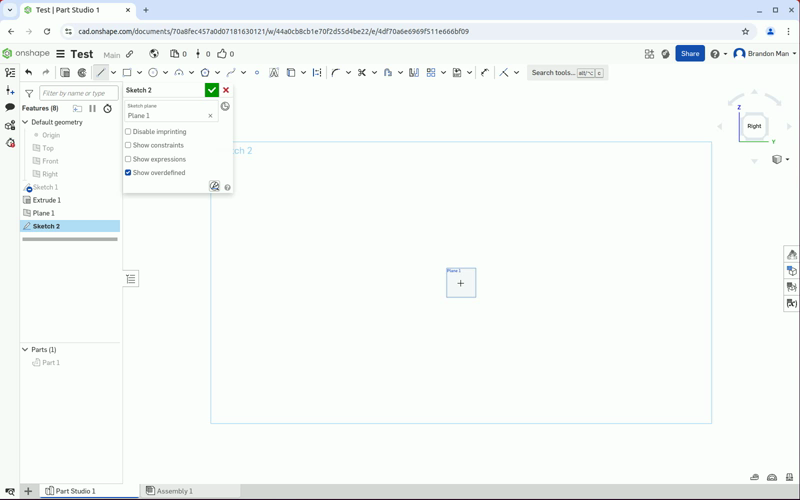
click(460, 282)
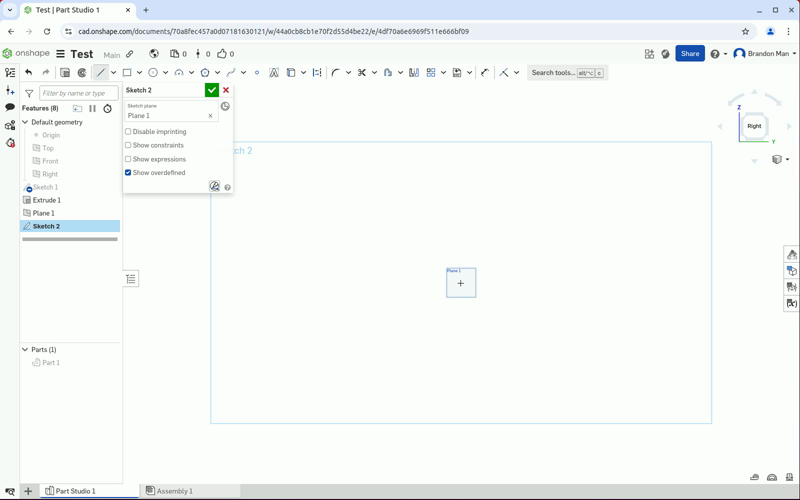
key_up(shift)
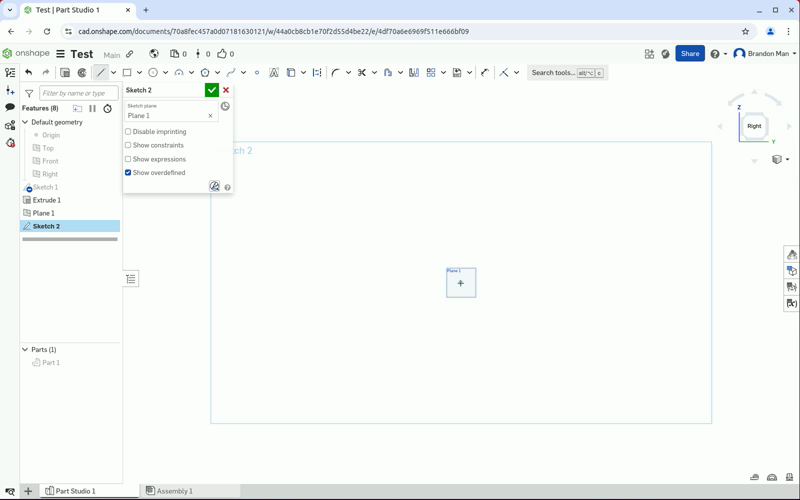
key_down(shift)
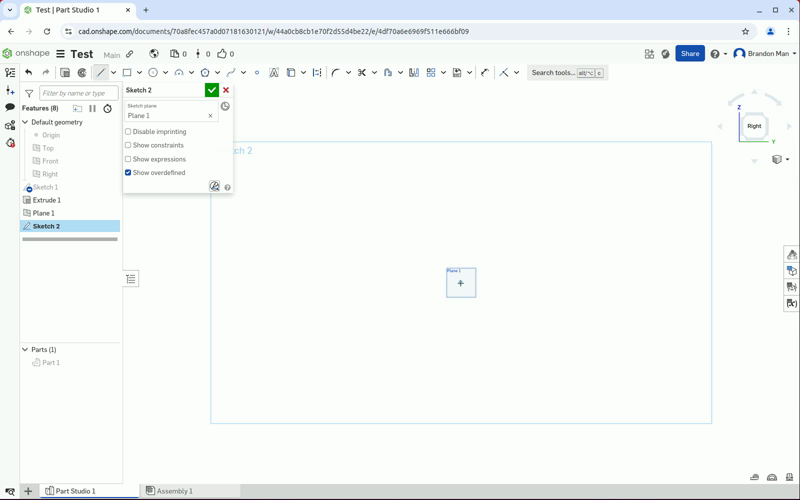
mouse_move(490, 282)
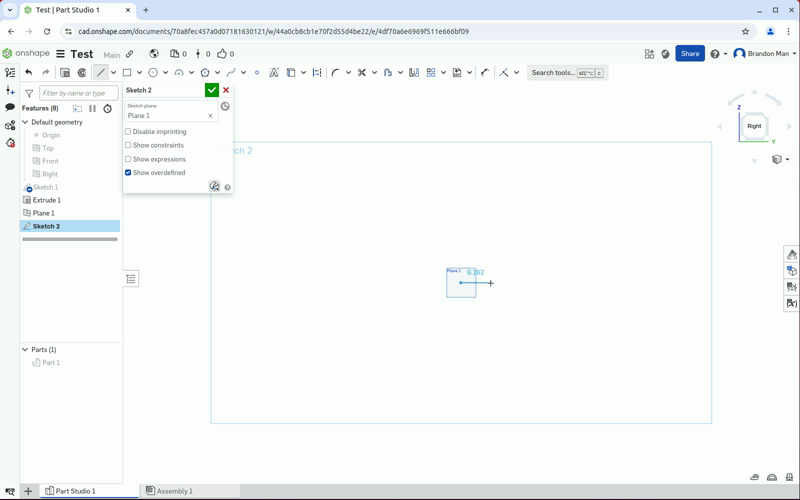
mouse_move(480, 263)
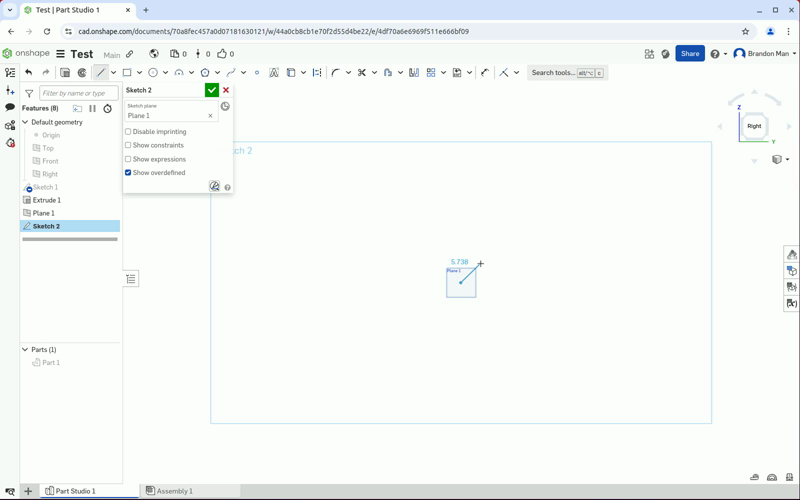
click(480, 263)
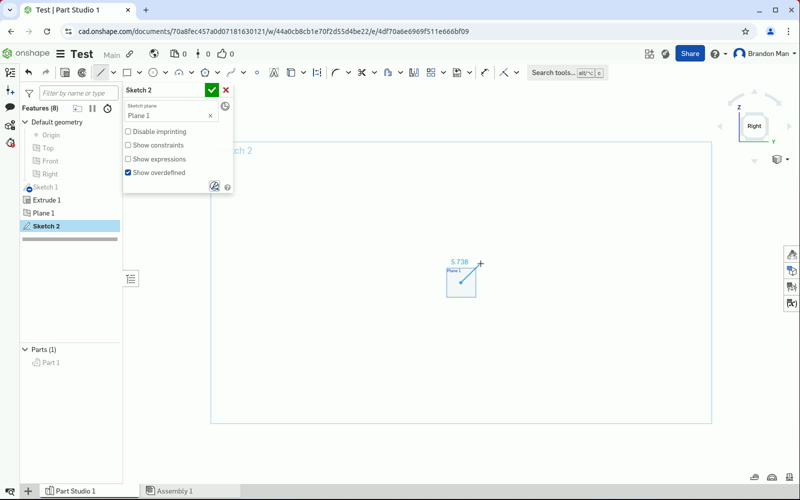
key_up(shift)
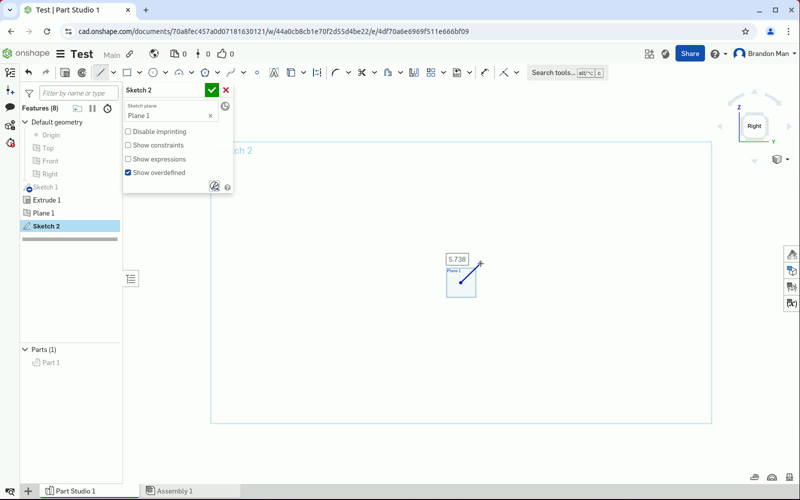
key_down(shift)
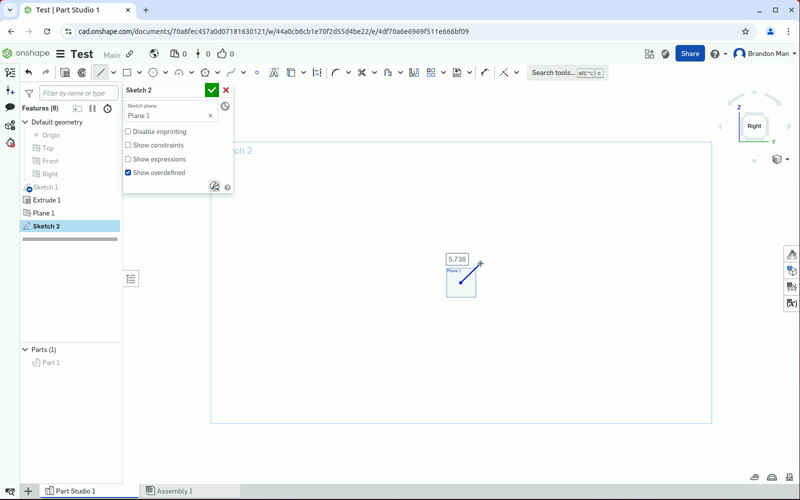
mouse_move(510, 263)
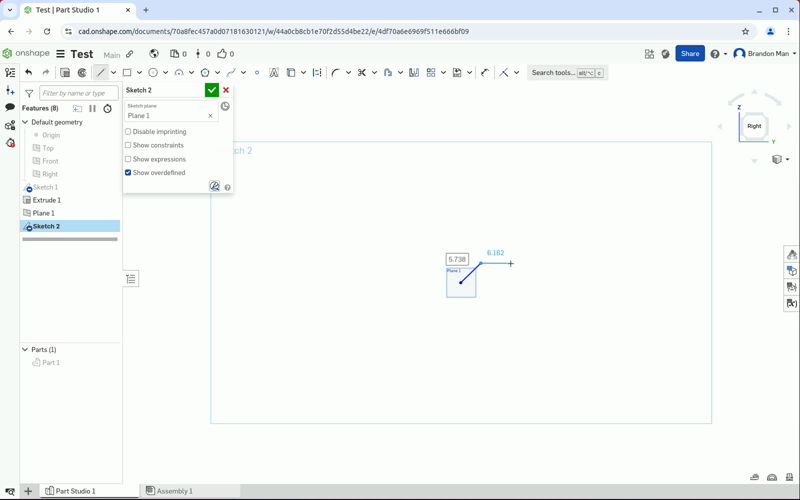
mouse_move(460, 263)
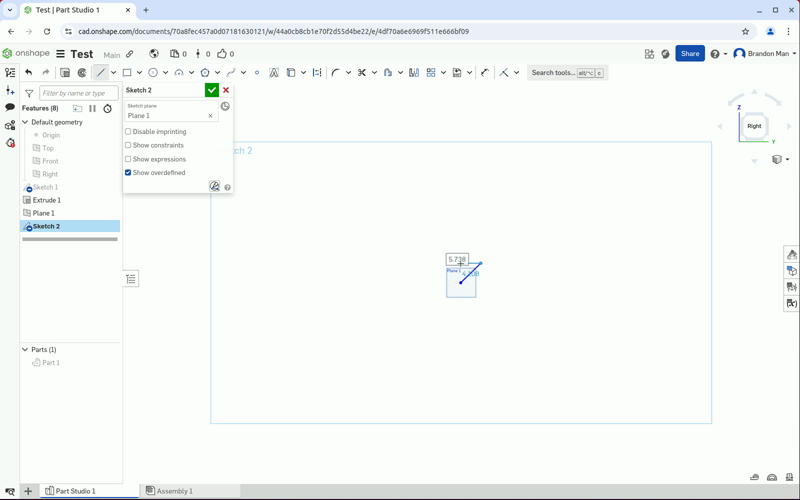
click(460, 263)
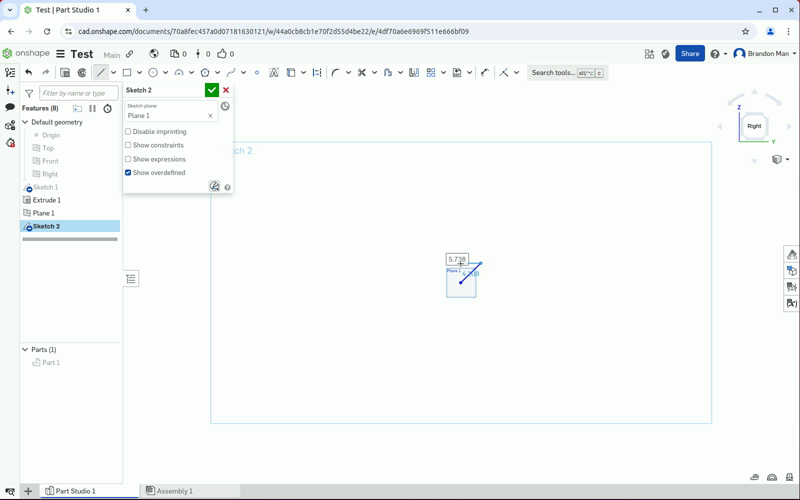
key_up(shift)
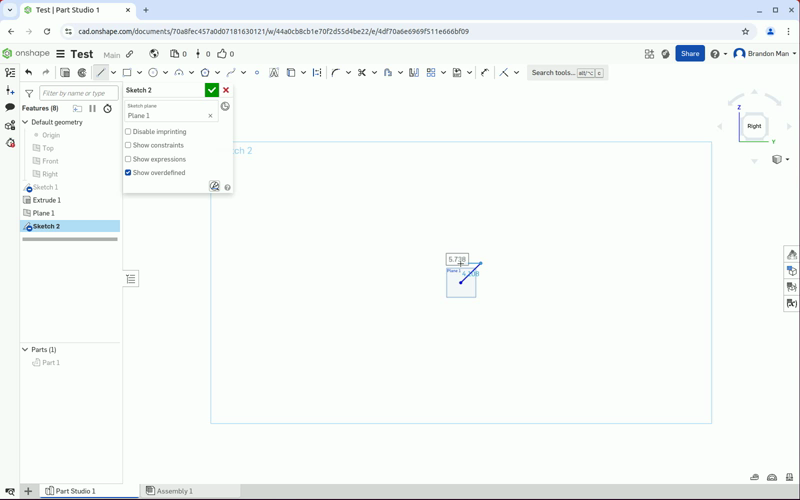
mouse_move(490, 263)
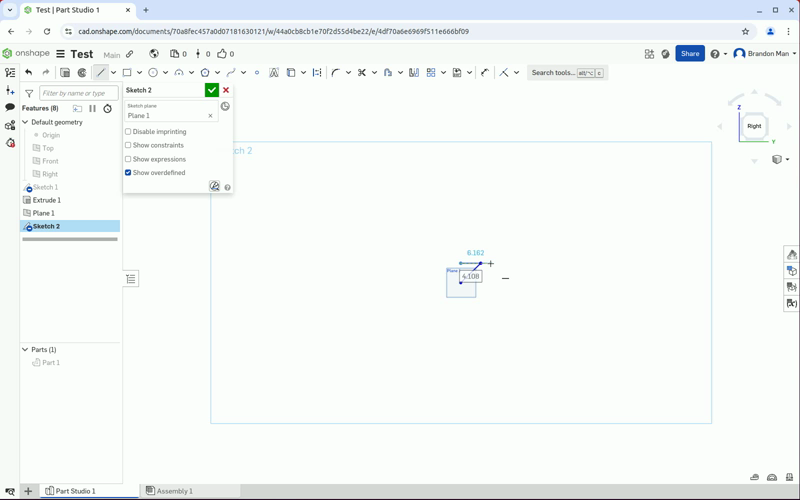
key_down(shift)
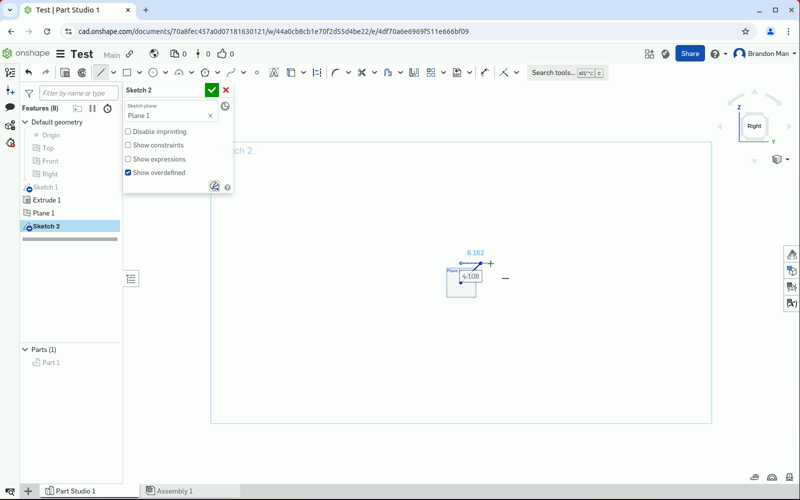
mouse_move(460, 282)
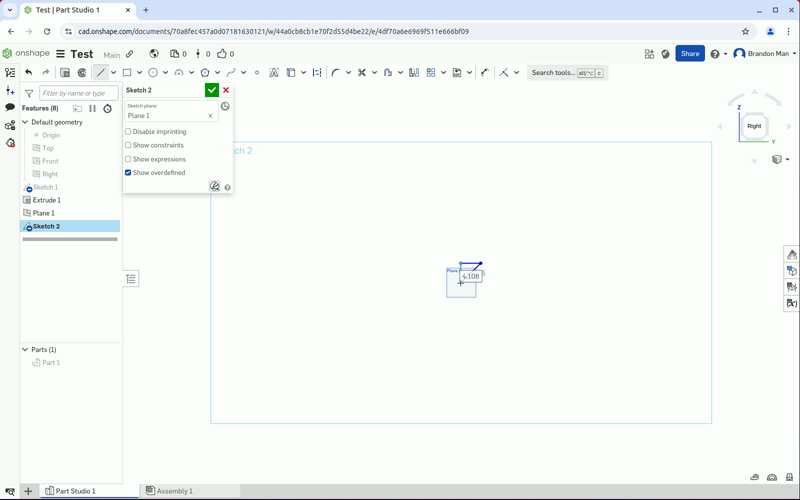
key_up(shift)
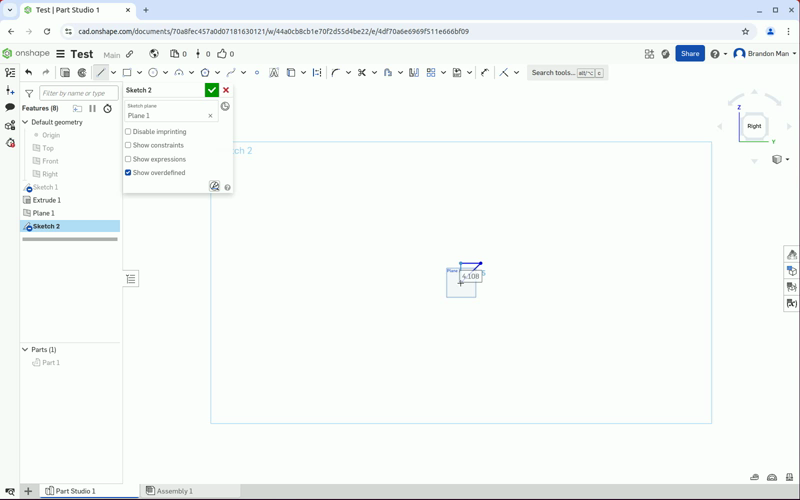
click(460, 282)
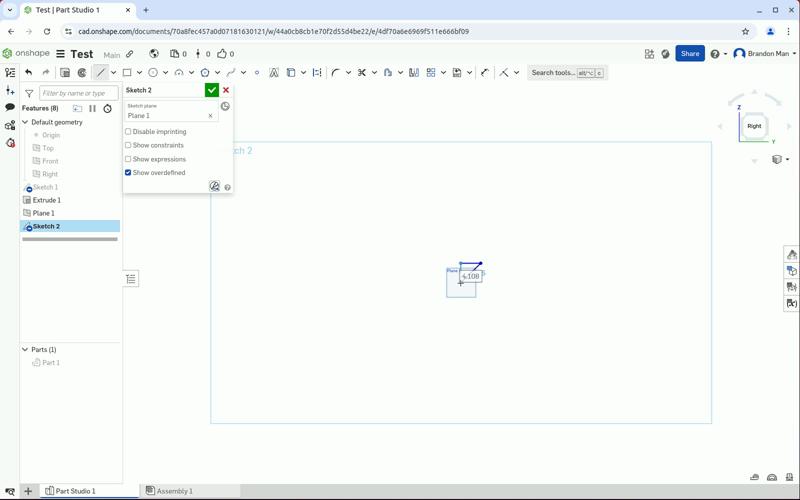
key(esc)
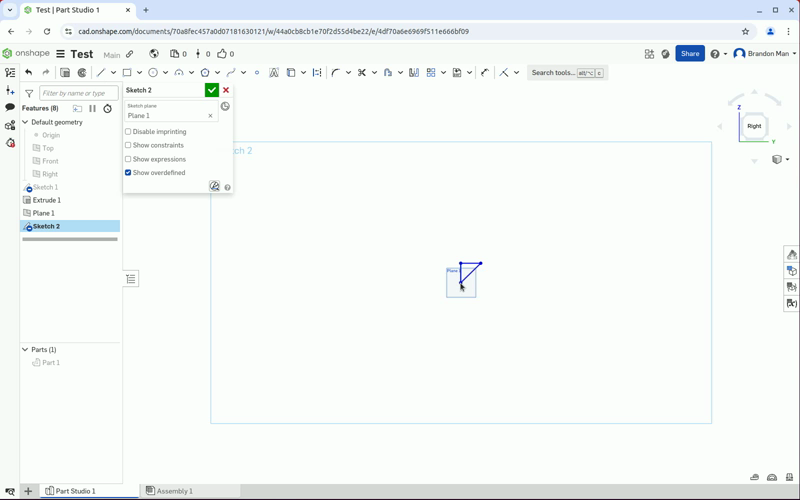
mouse_move(463, 269)
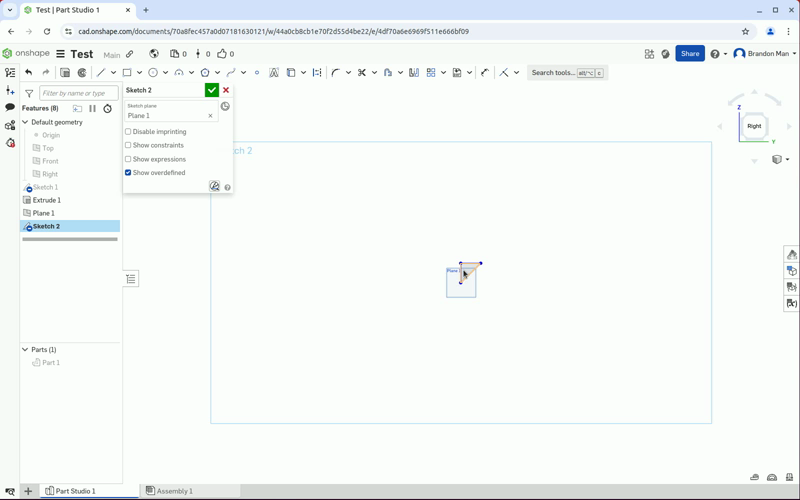
scroll(6)
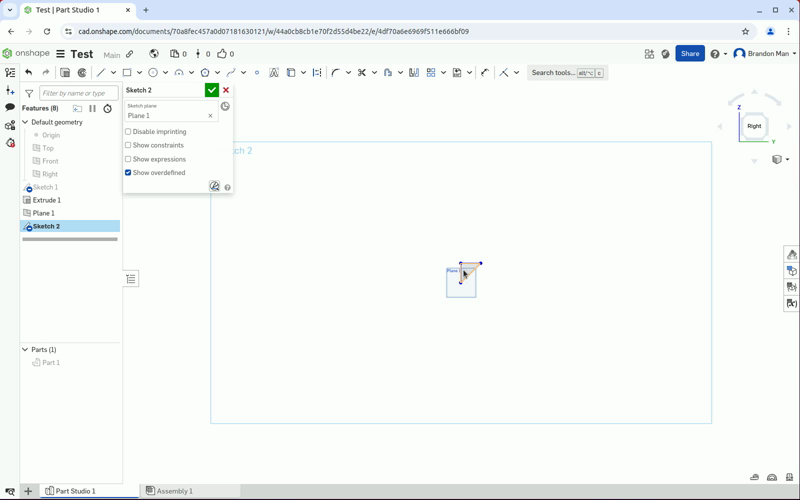
scroll(6)
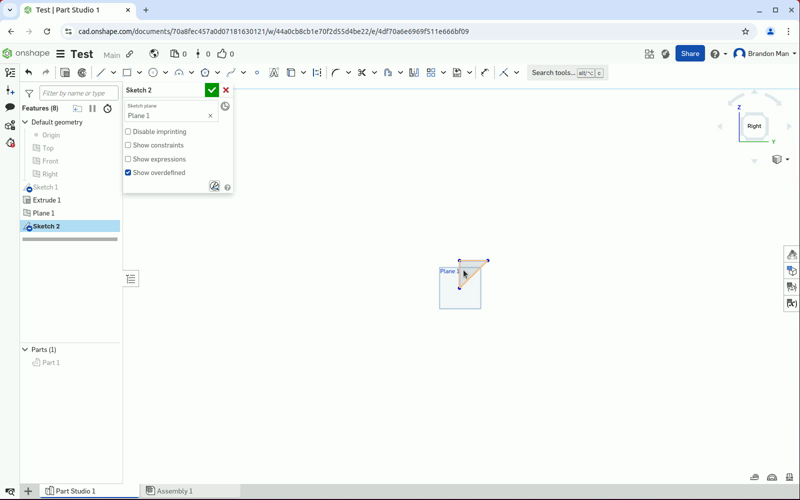
scroll(6)
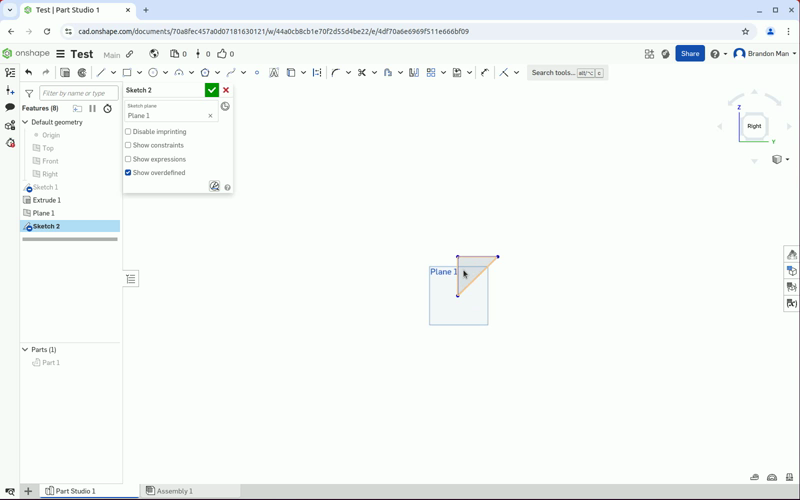
scroll(6)
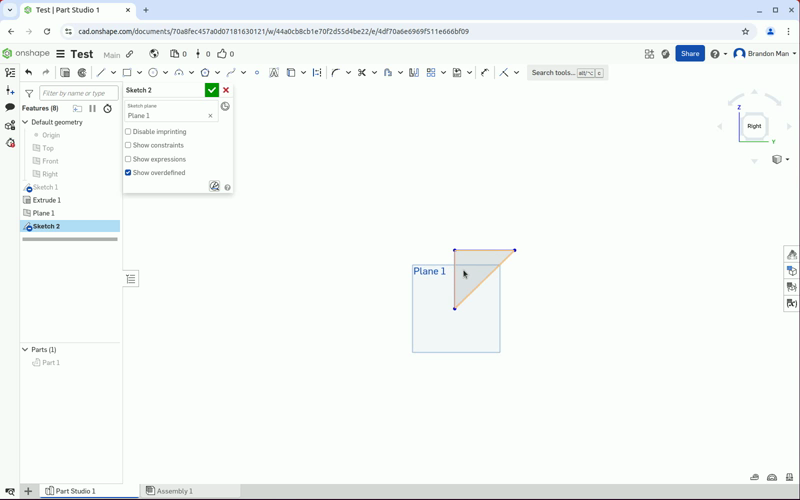
scroll(6)
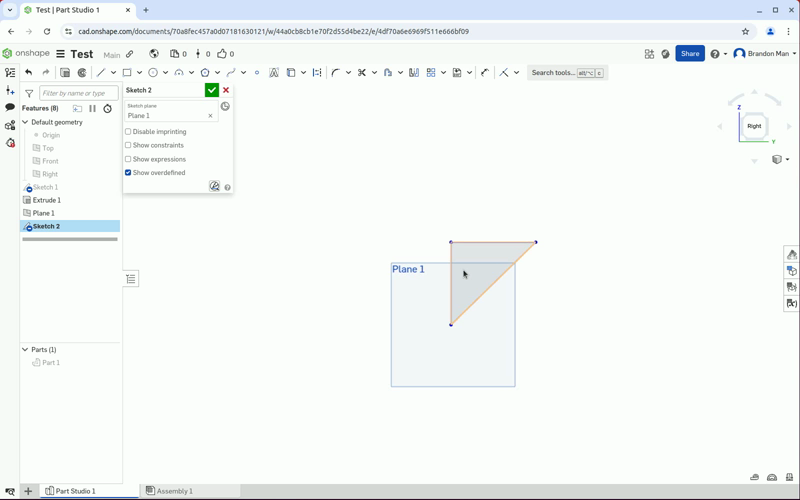
scroll(6)
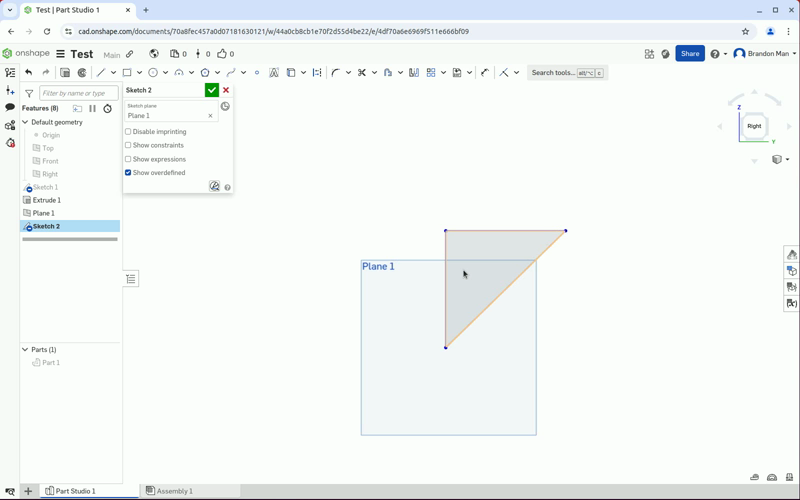
scroll(6)
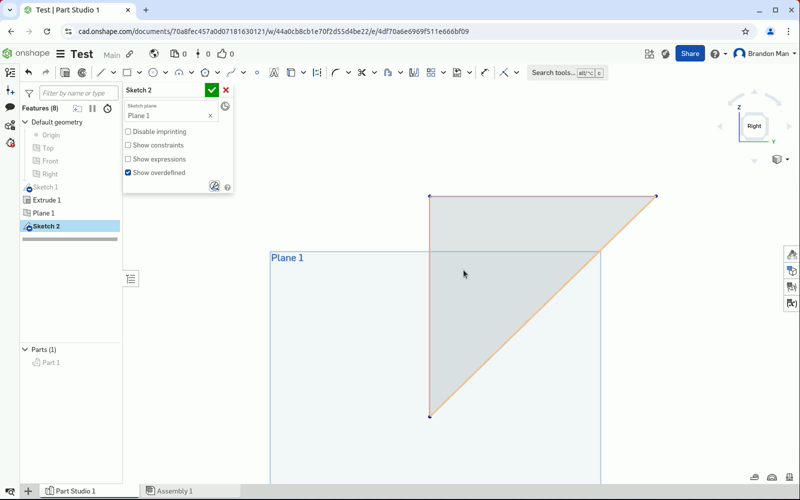
click(463, 269)
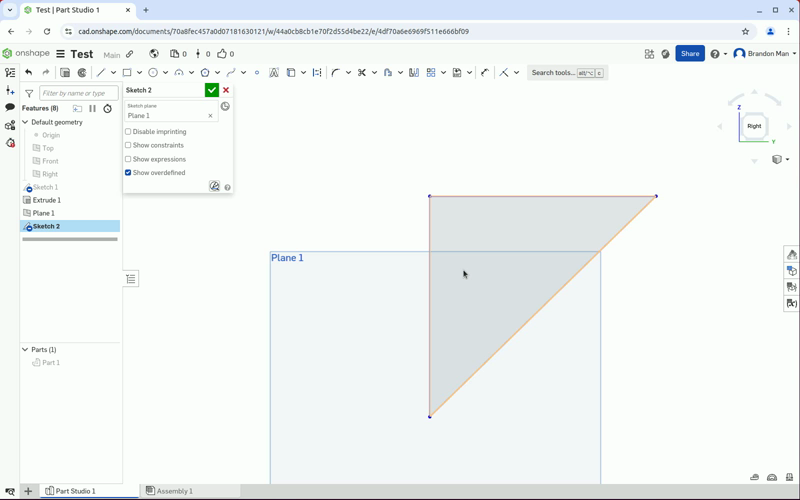
scroll(-6)
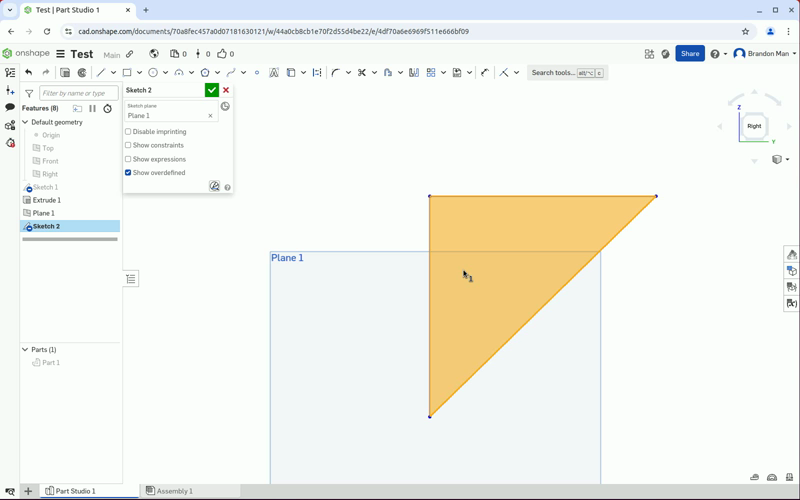
scroll(-6)
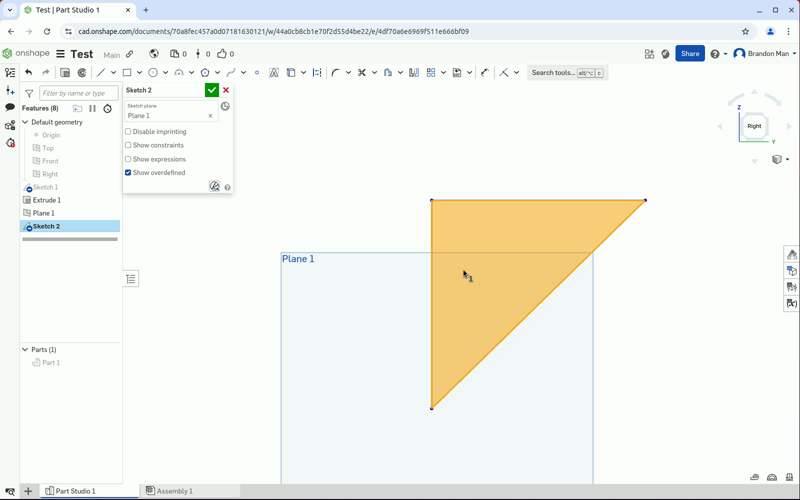
scroll(-6)
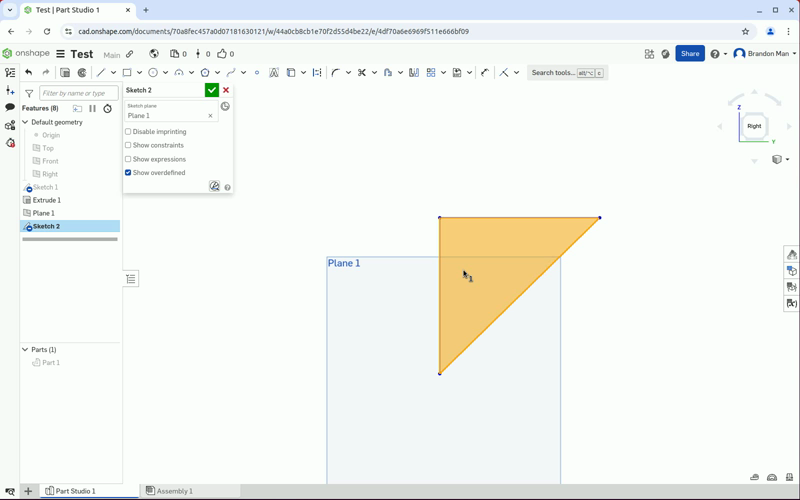
scroll(-6)
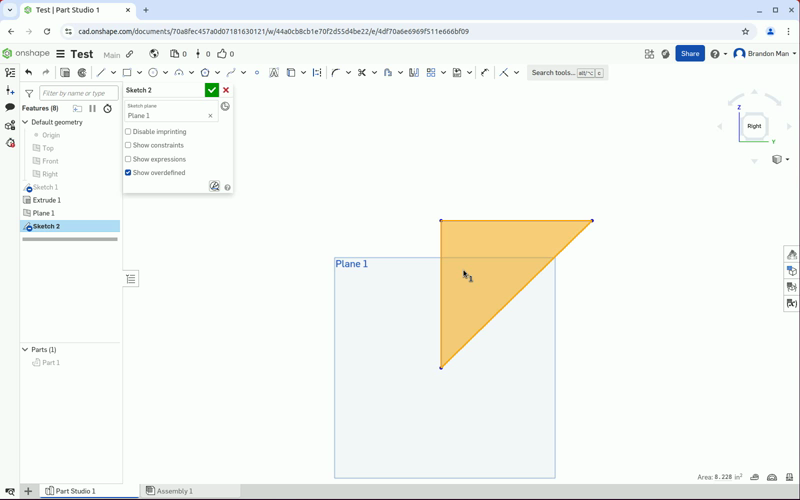
scroll(-6)
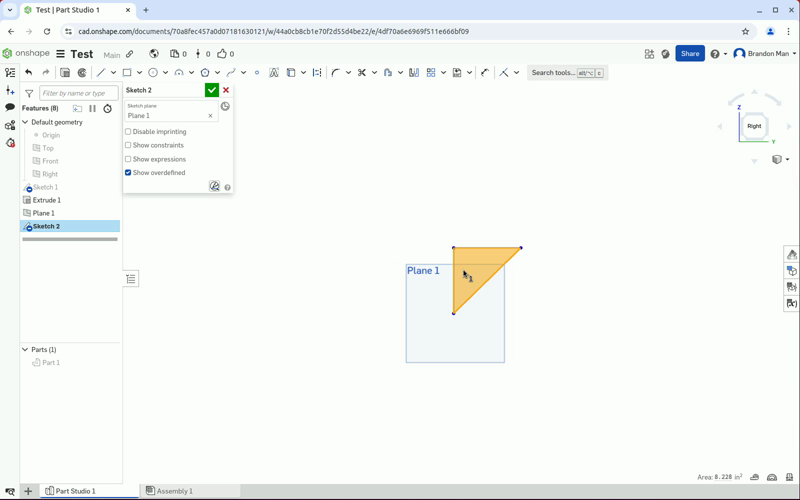
scroll(-6)
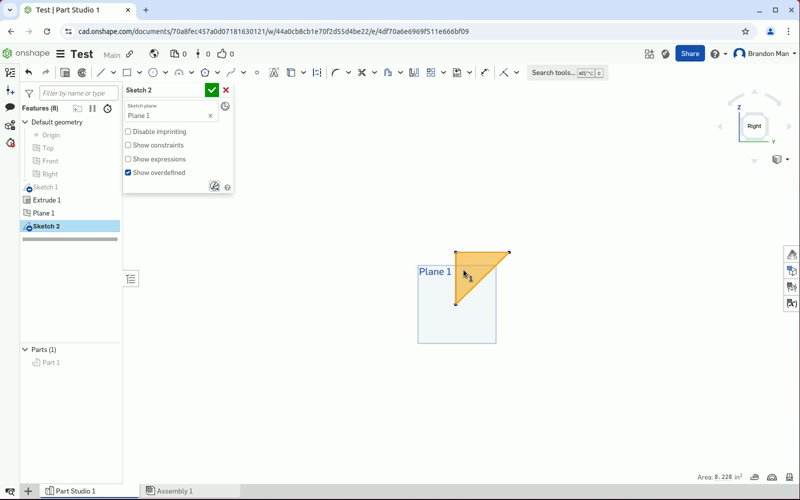
scroll(-6)
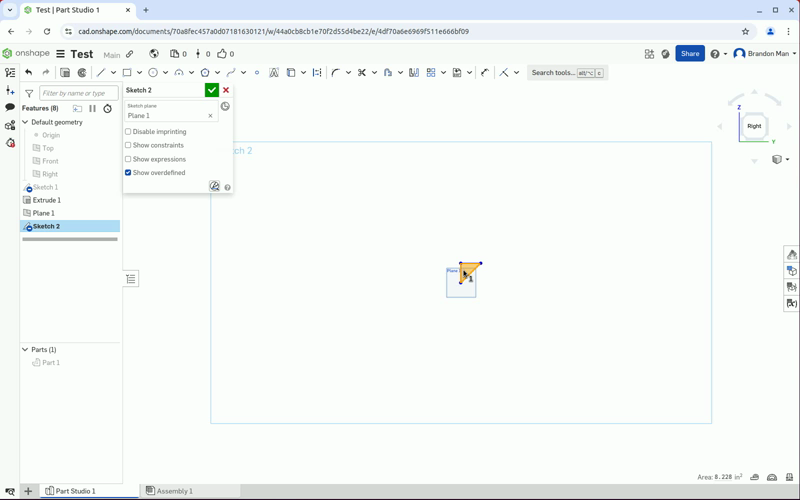
mouse_move(73, 352)
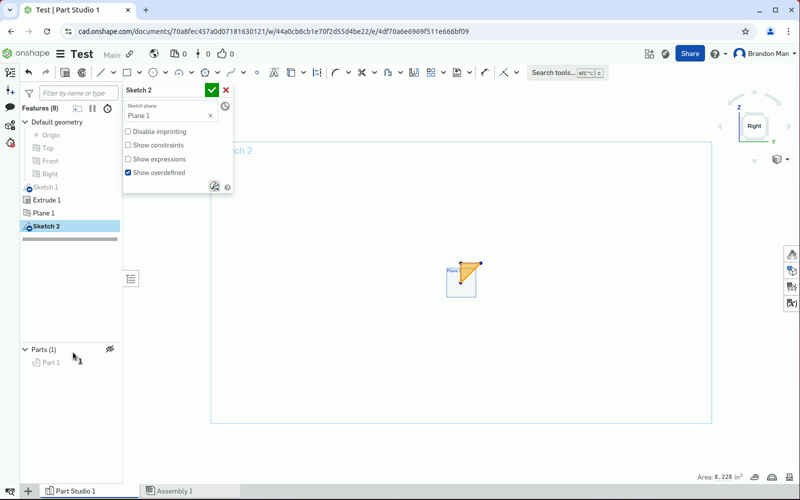
key(shift+y)
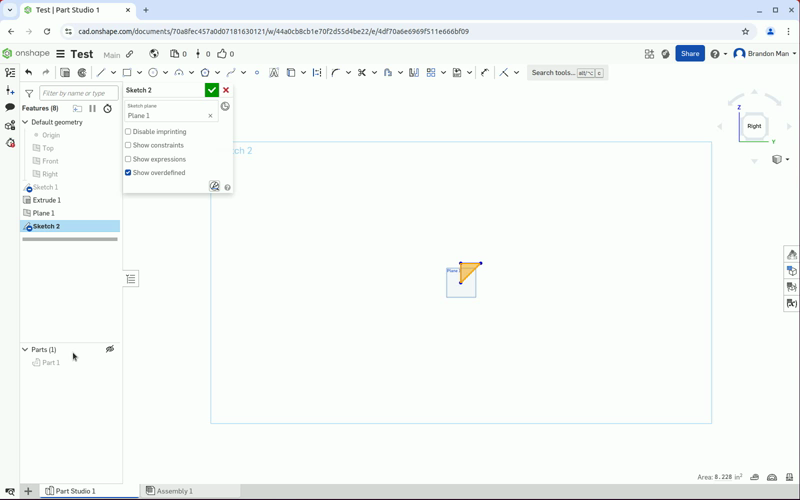
key(shift+e)
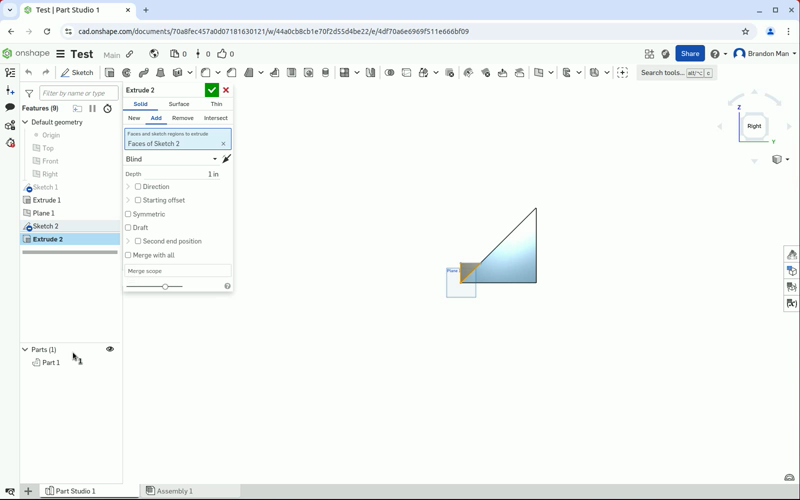
mouse_move(143, 106)
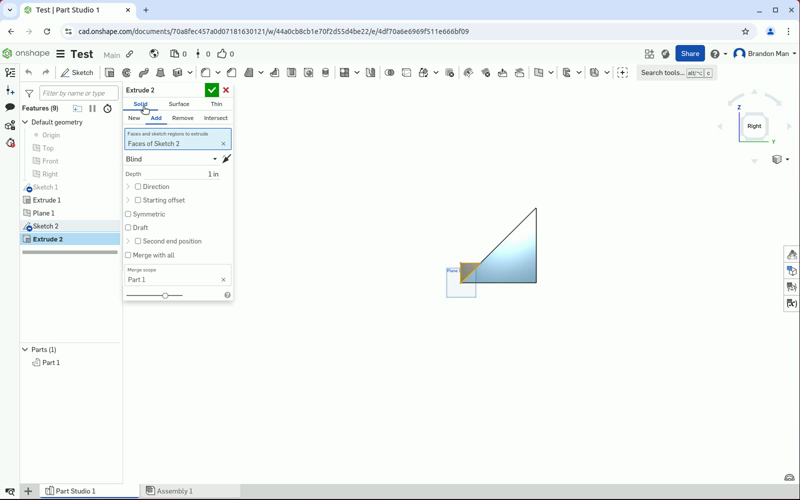
click(143, 106)
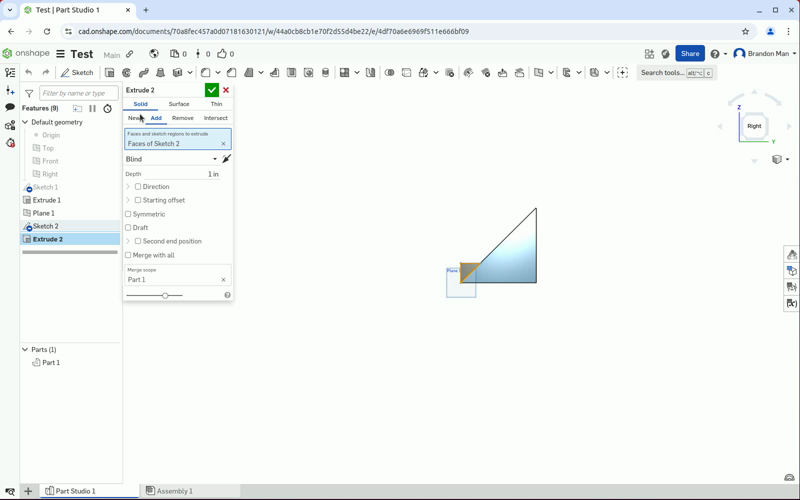
mouse_move(137, 120)
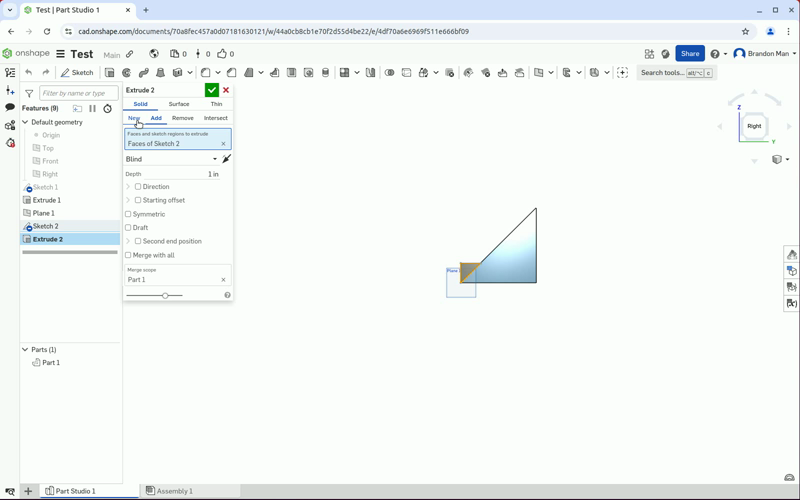
click(137, 120)
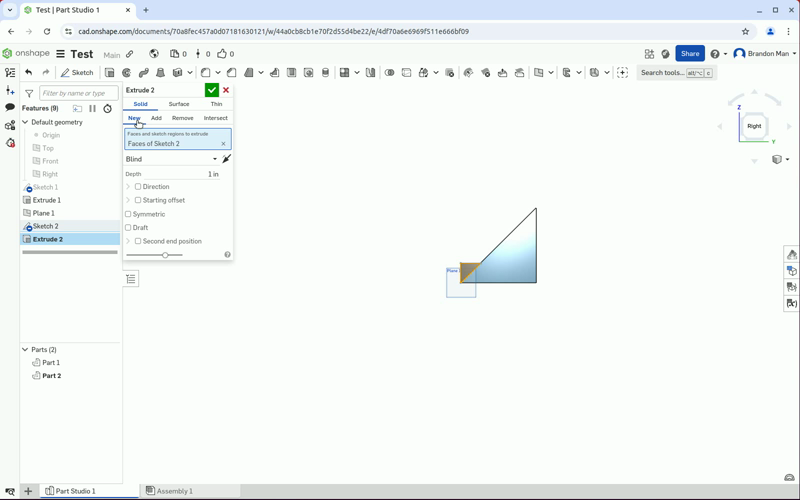
key(tab, 4)
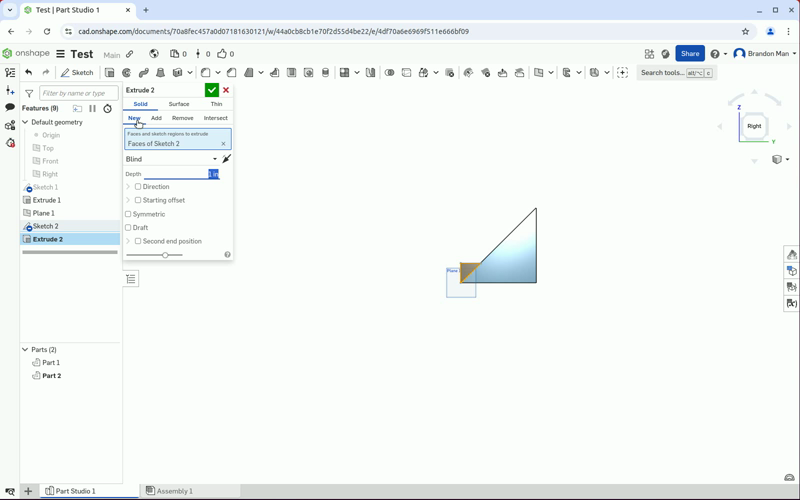
text(7.703)
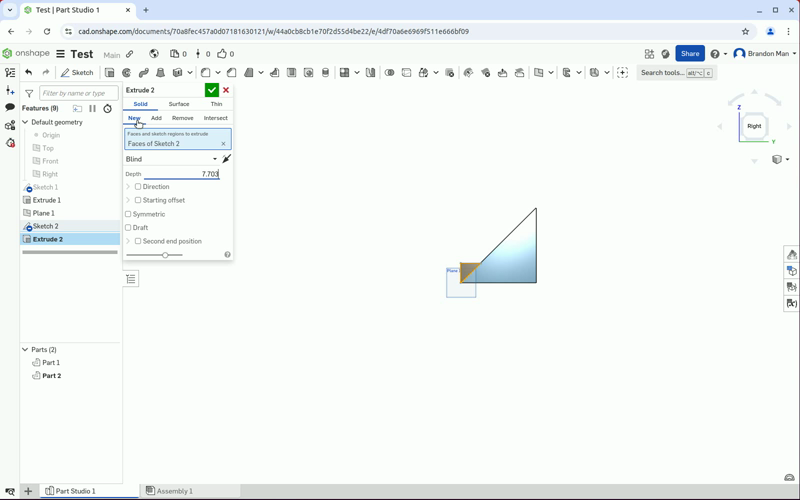
key(enter)
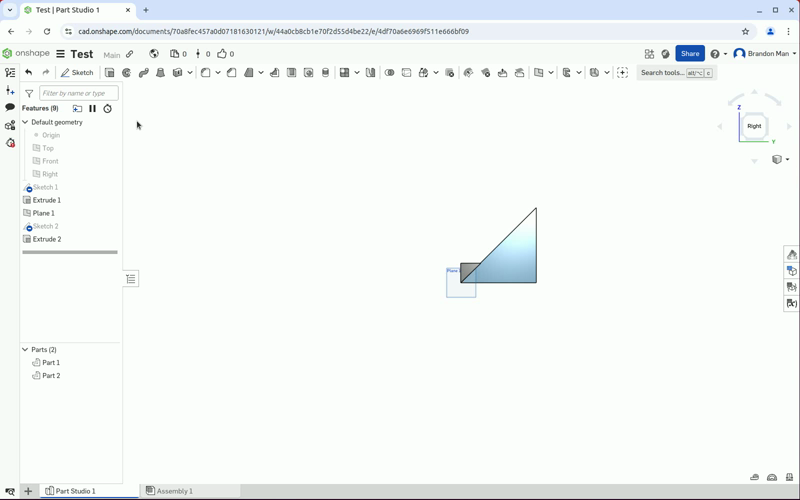
key(shift+h)
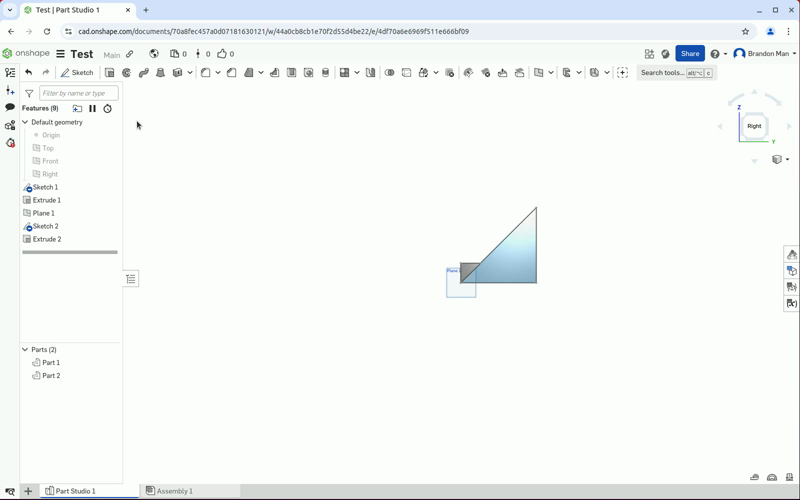
key(shift+h)
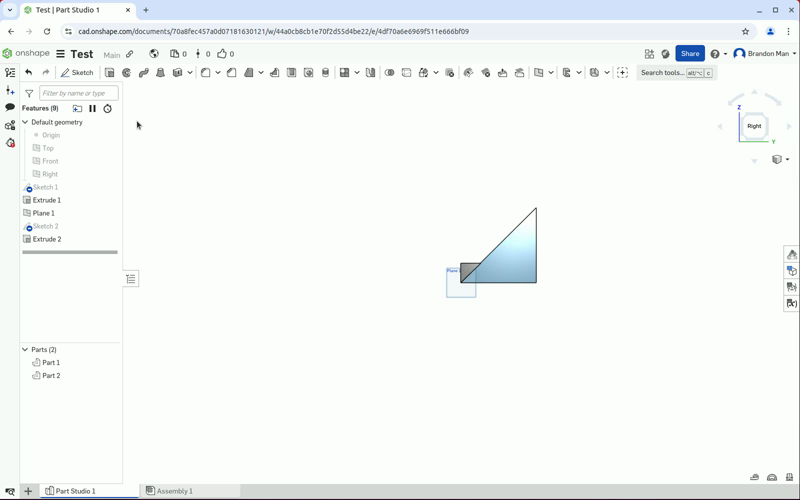
mouse_move(73, 189)
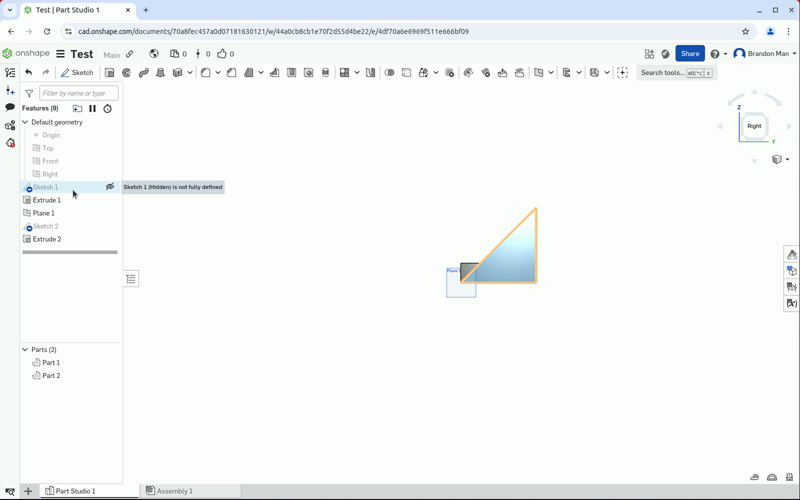
click(73, 189)
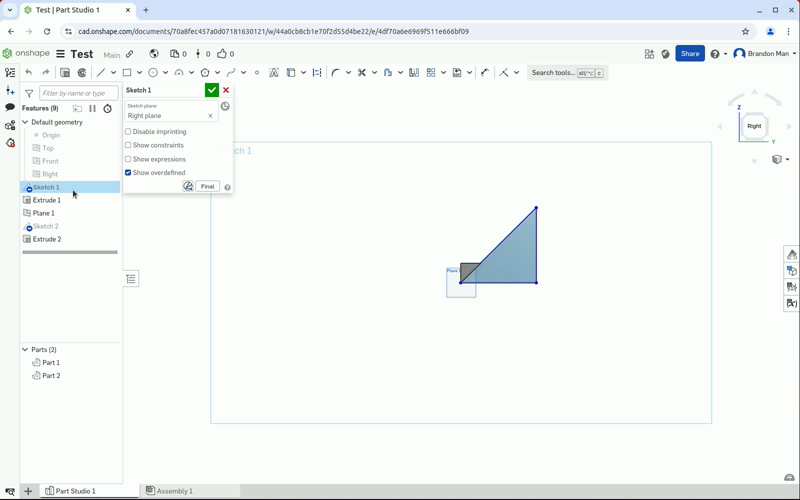
mouse_move(229, 92)
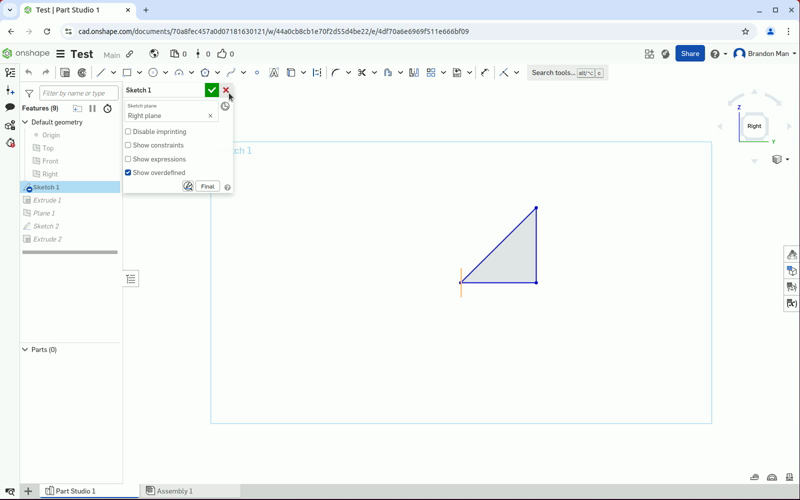
click(229, 92)
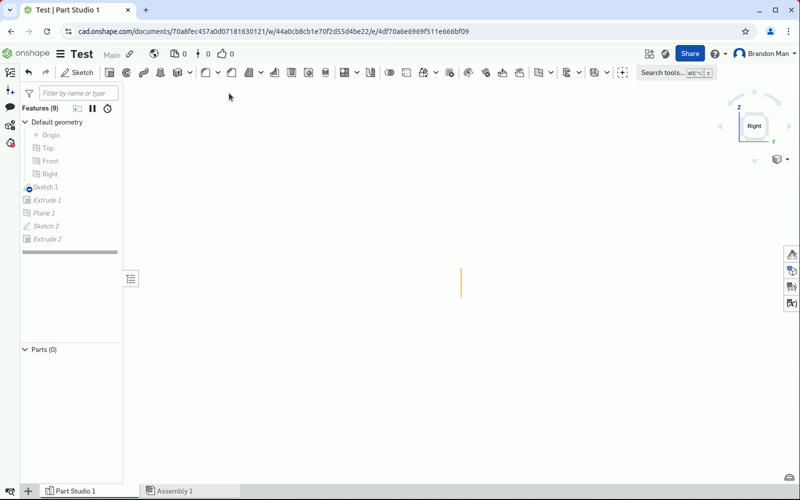
key(shift+s)
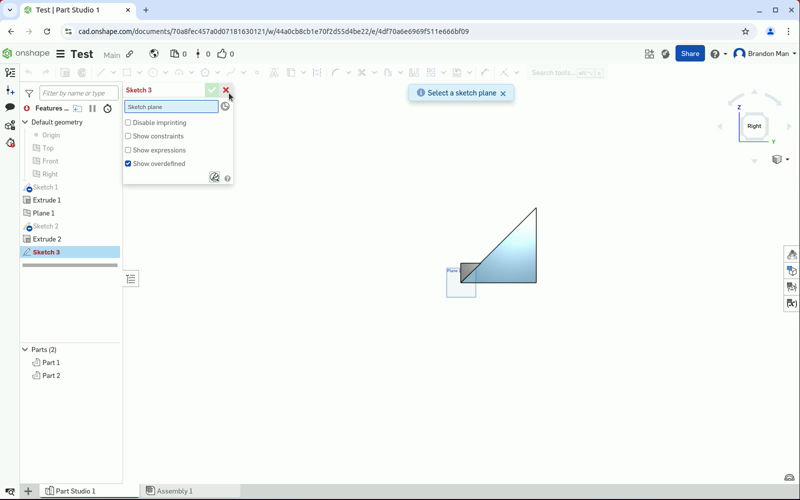
mouse_move(73, 215)
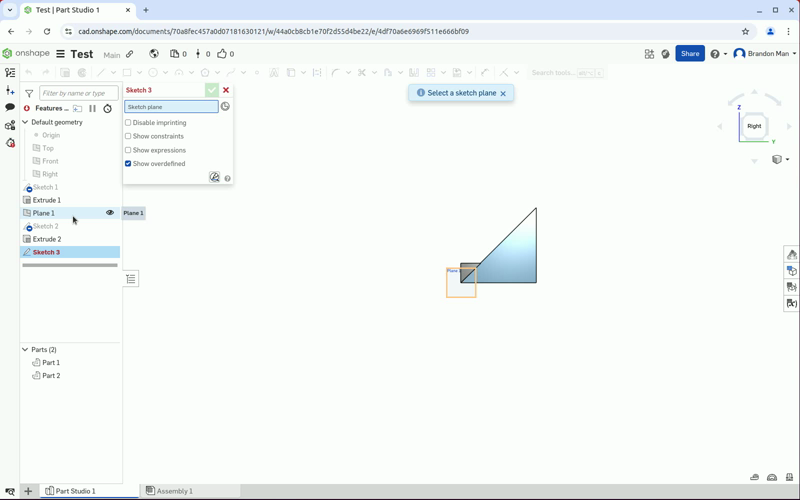
click(73, 215)
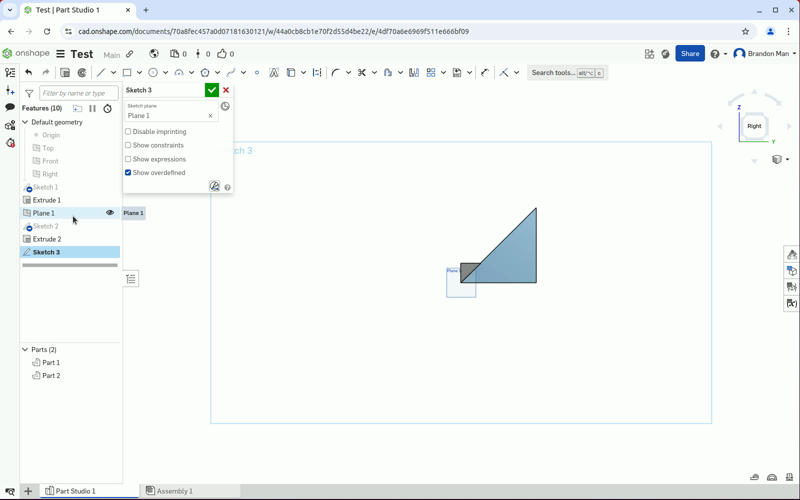
mouse_move(73, 352)
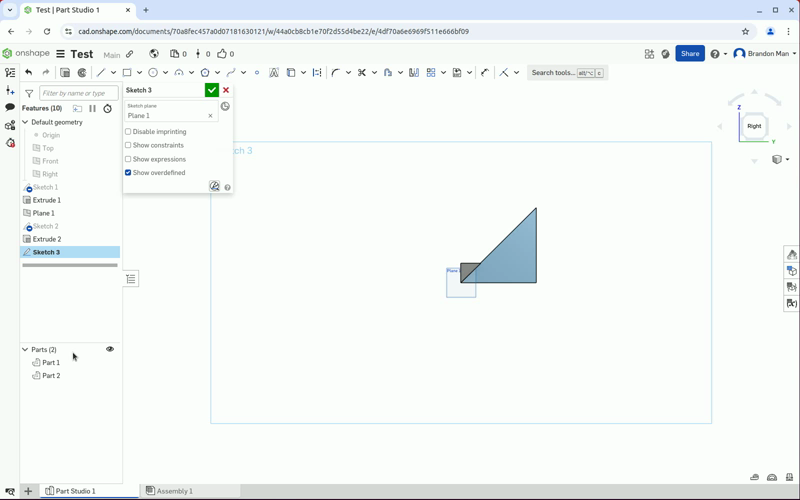
key(y)
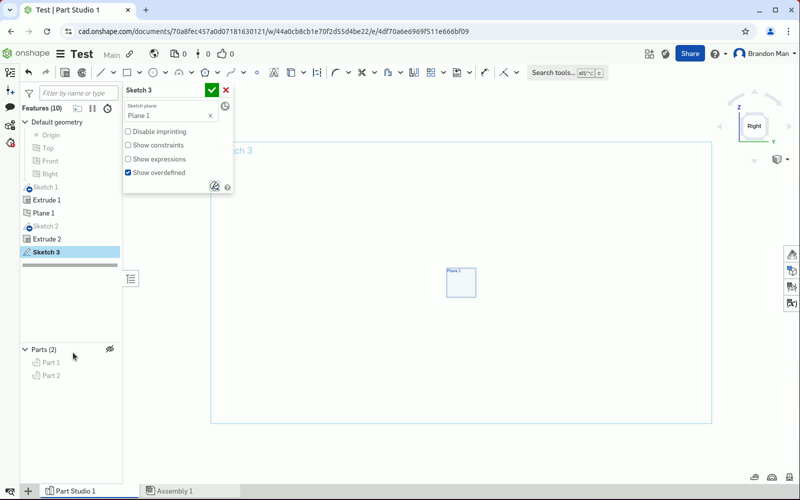
key(l)
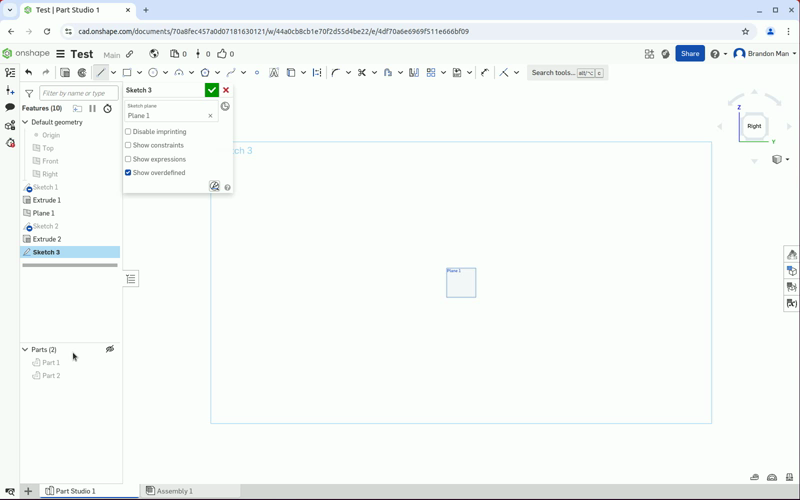
key_down(shift)
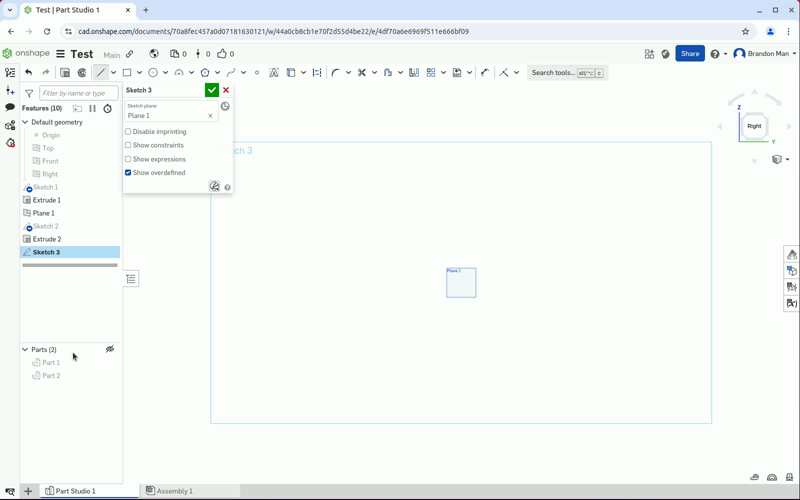
mouse_move(460, 282)
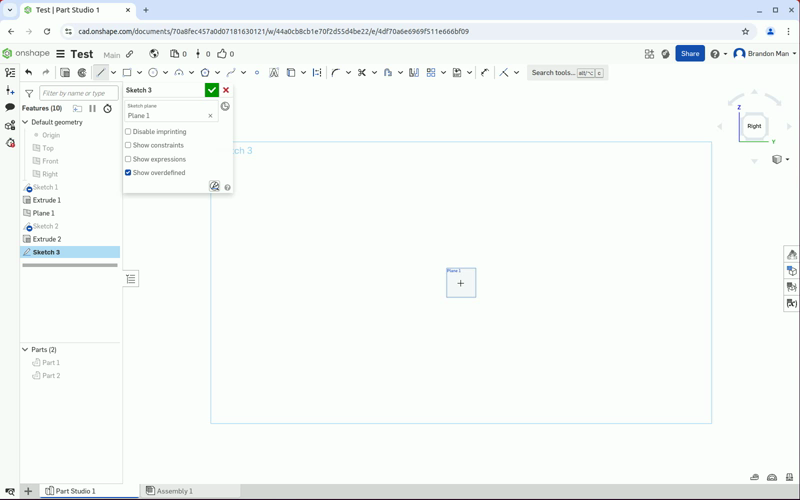
click(460, 282)
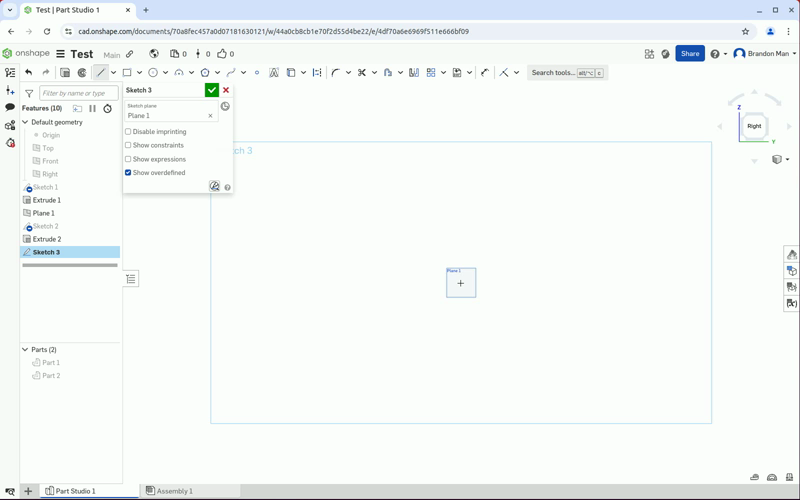
key_up(shift)
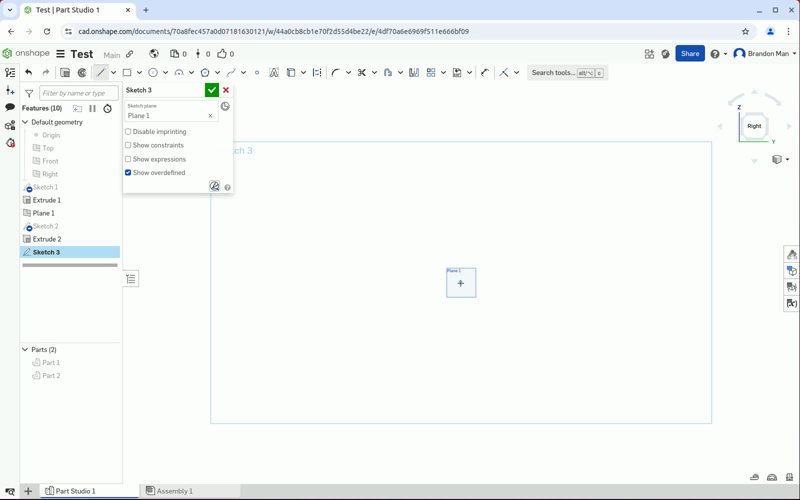
key_down(shift)
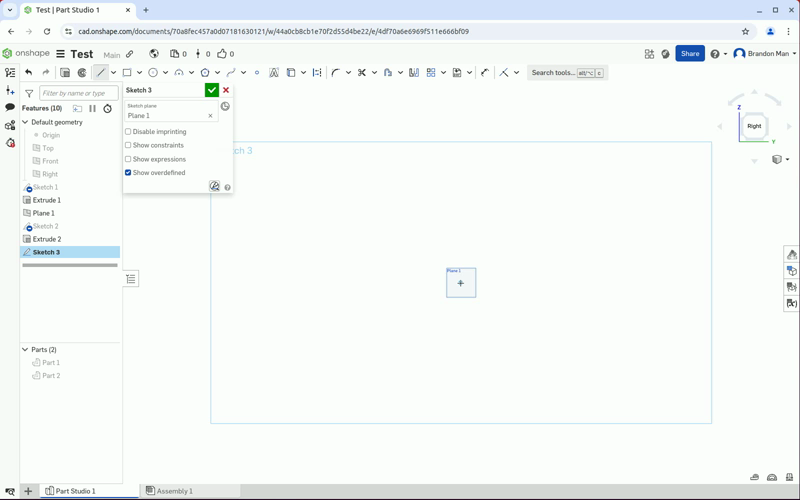
mouse_move(536, 282)
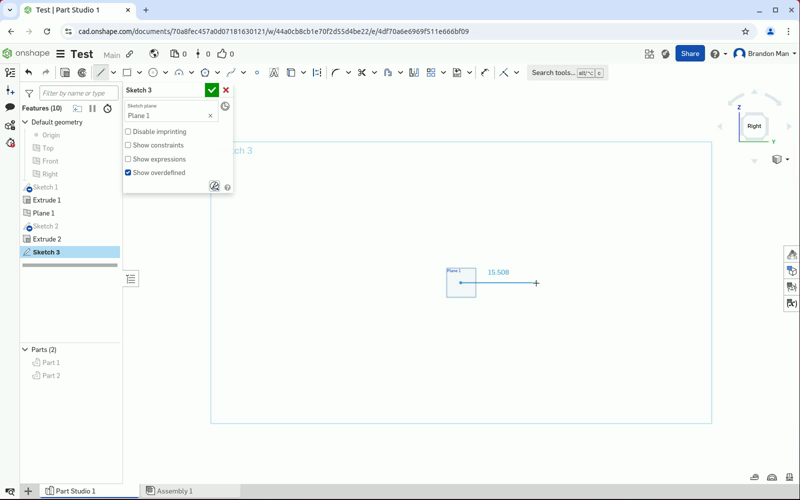
click(536, 282)
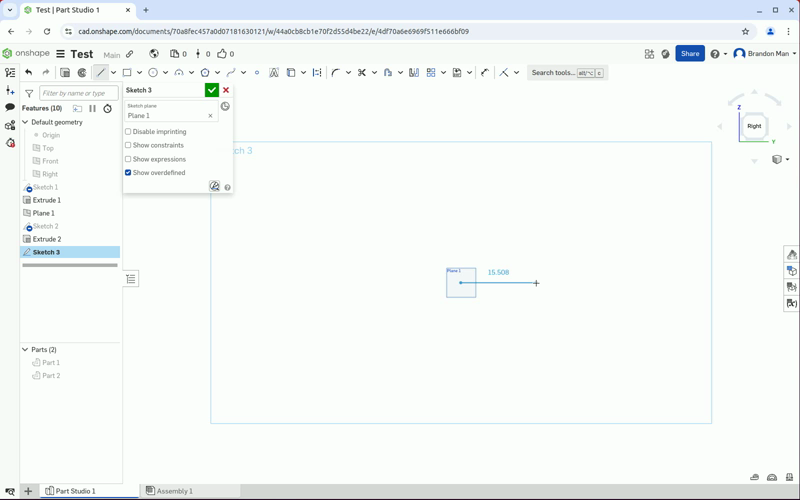
key_up(shift)
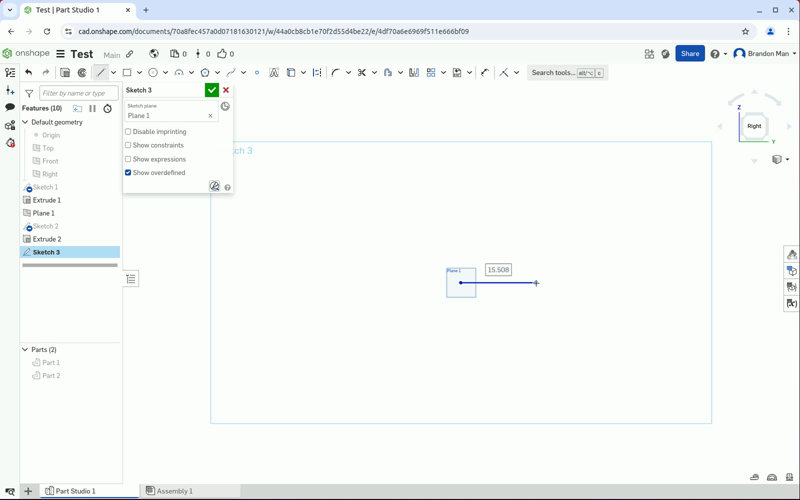
key_down(shift)
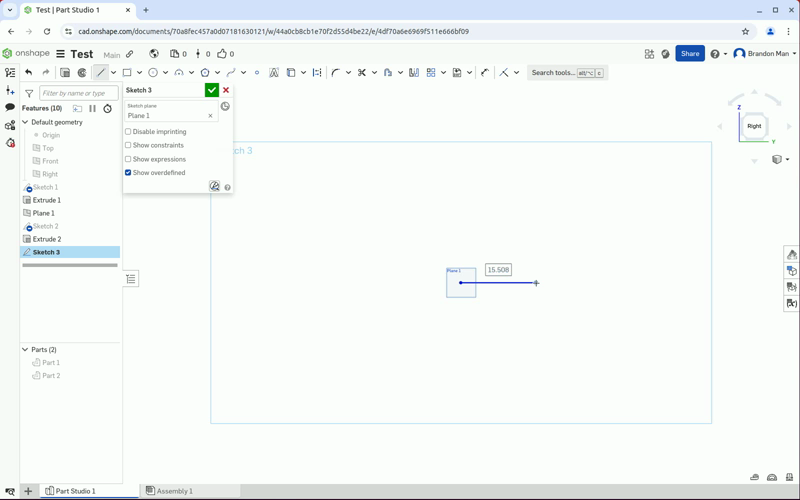
mouse_move(566, 282)
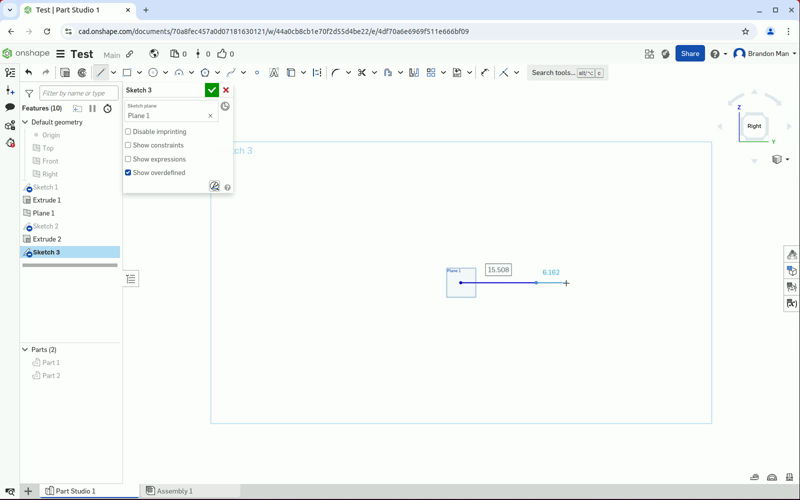
mouse_move(536, 264)
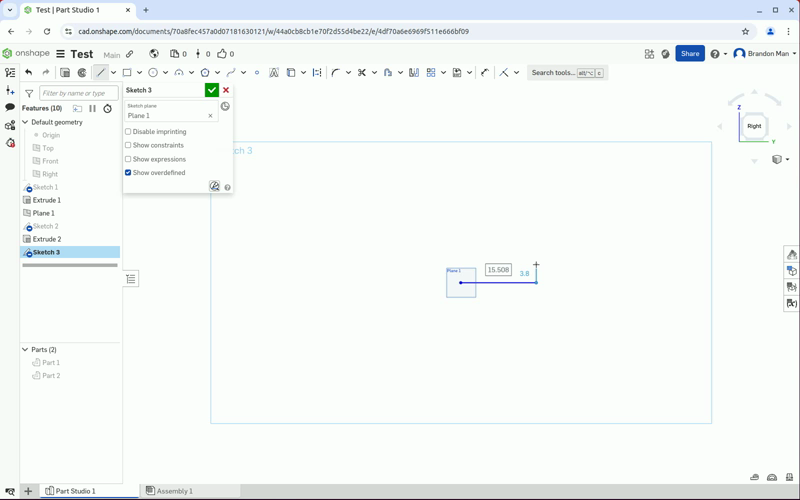
click(536, 264)
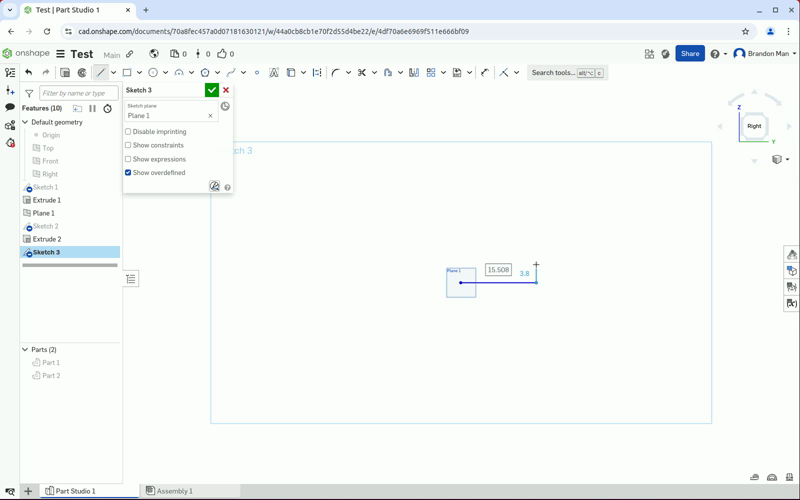
key_up(shift)
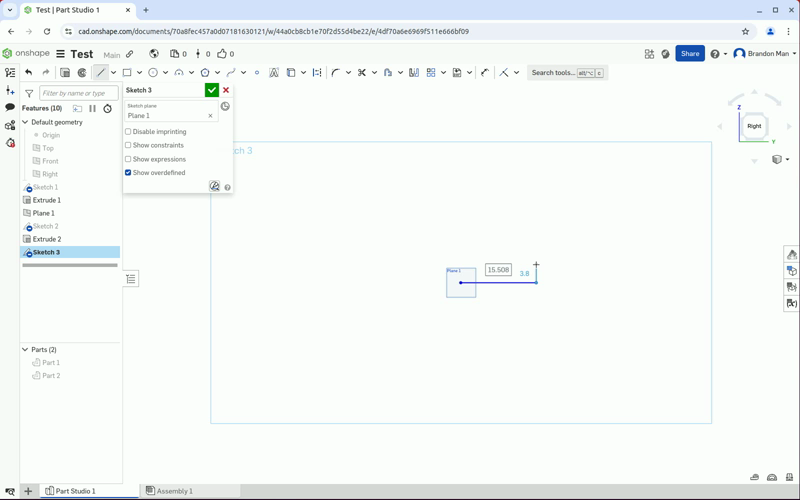
key_down(shift)
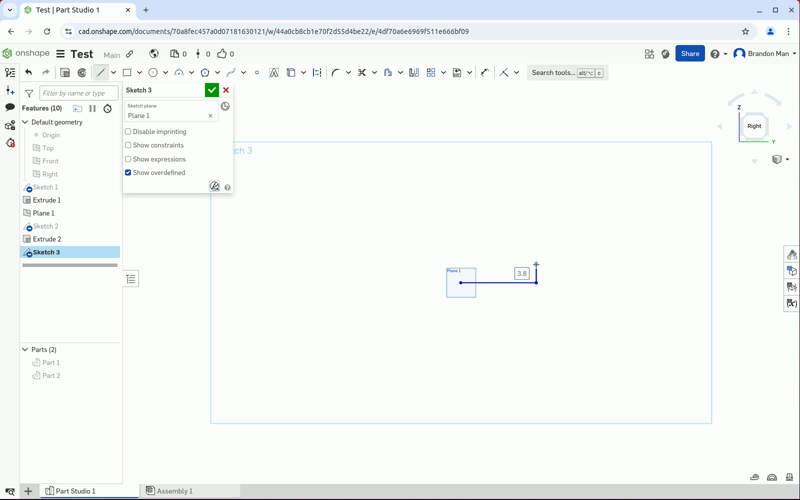
mouse_move(566, 264)
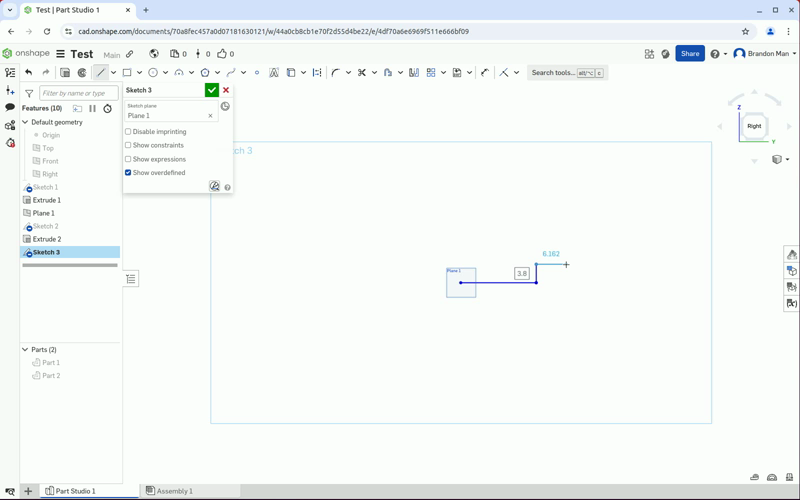
mouse_move(479, 264)
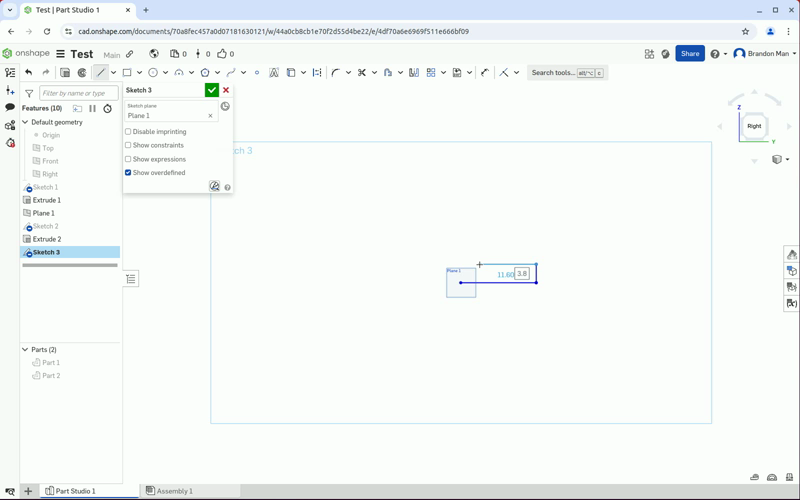
click(479, 264)
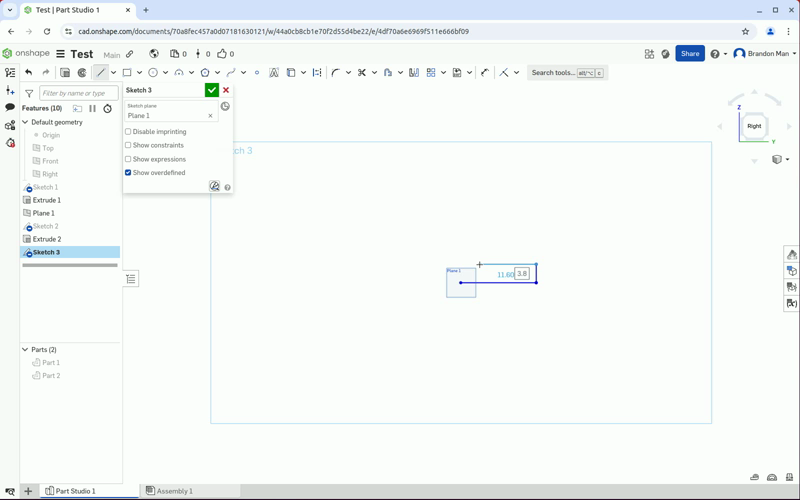
key_up(shift)
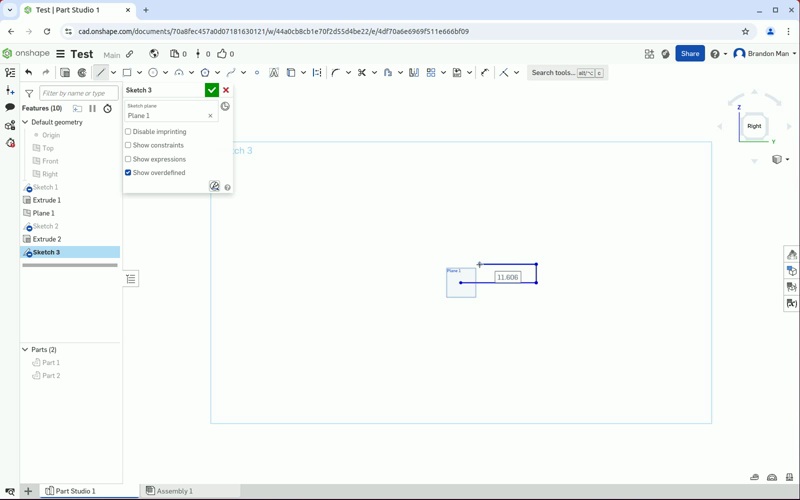
mouse_move(509, 264)
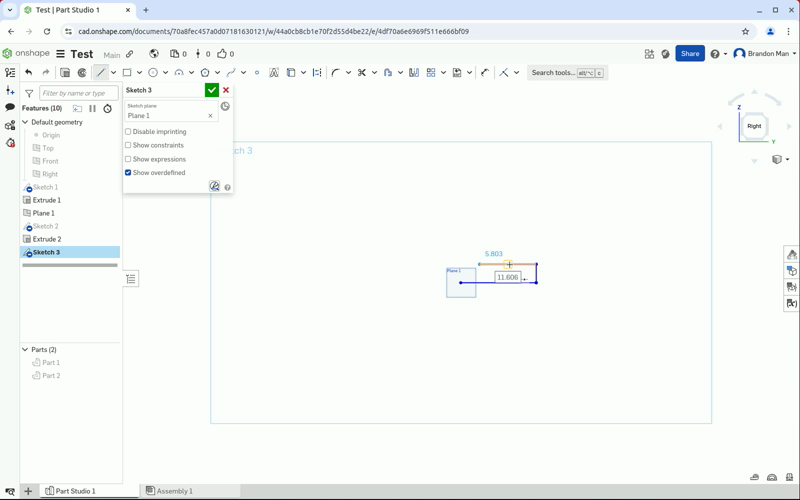
key_down(shift)
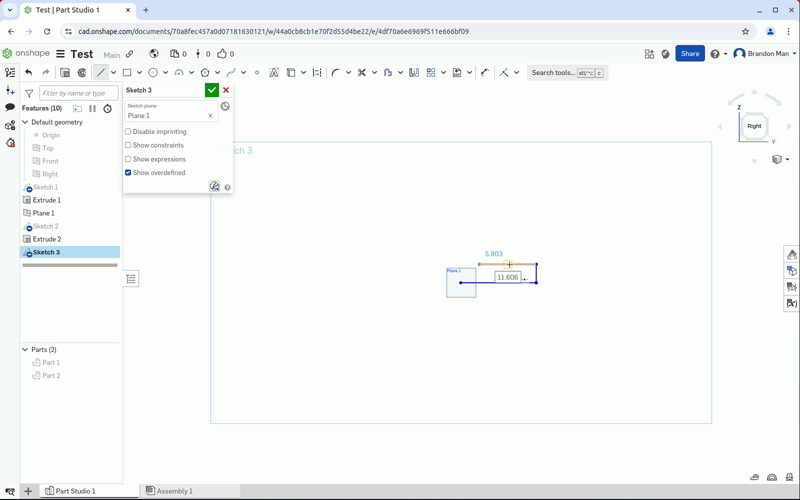
mouse_move(460, 282)
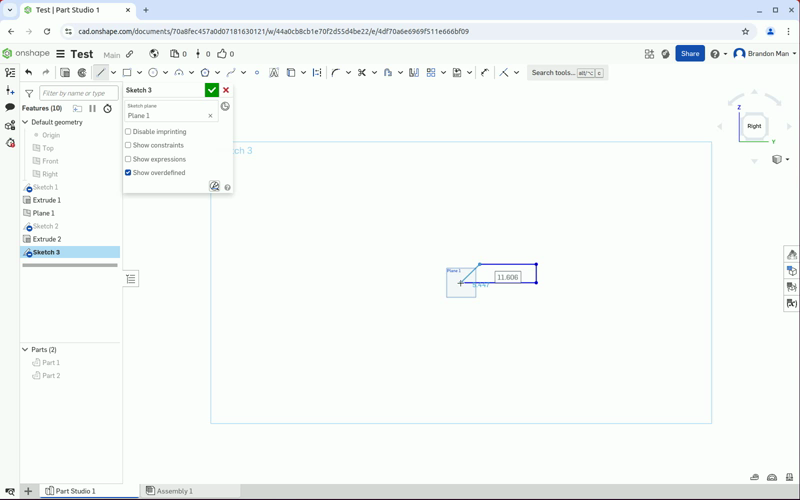
key_up(shift)
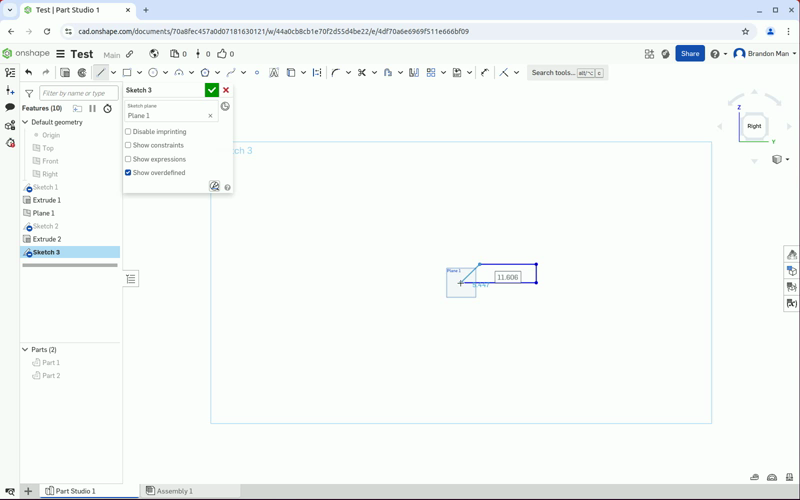
click(460, 282)
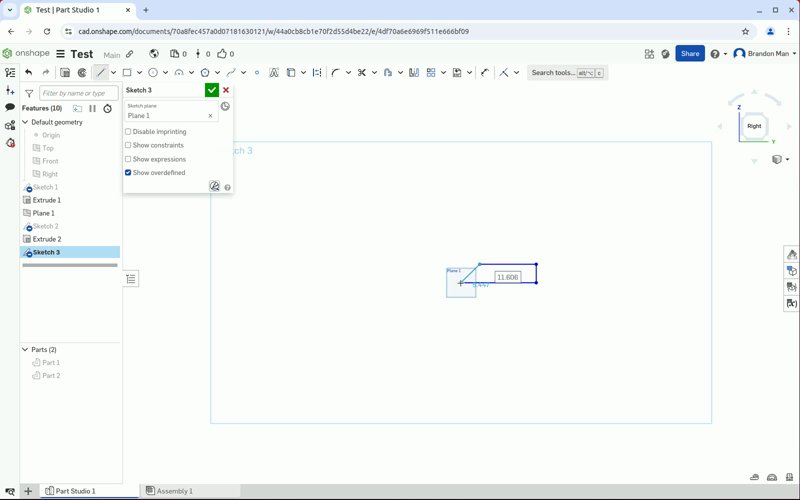
key(esc)
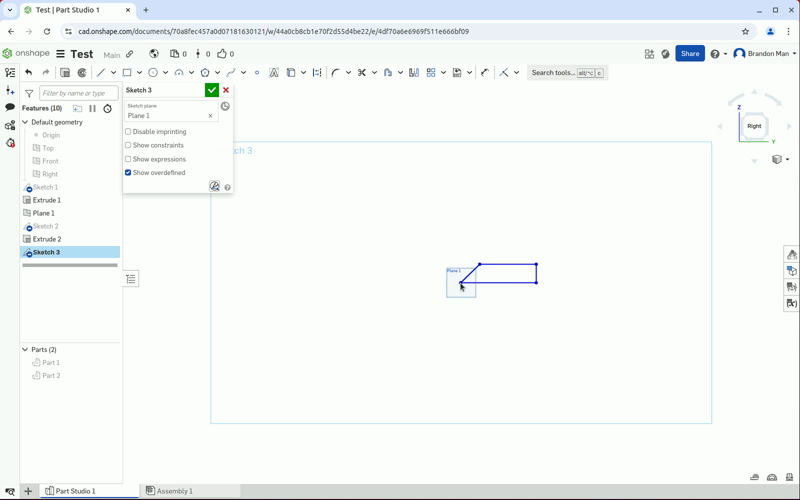
mouse_move(503, 268)
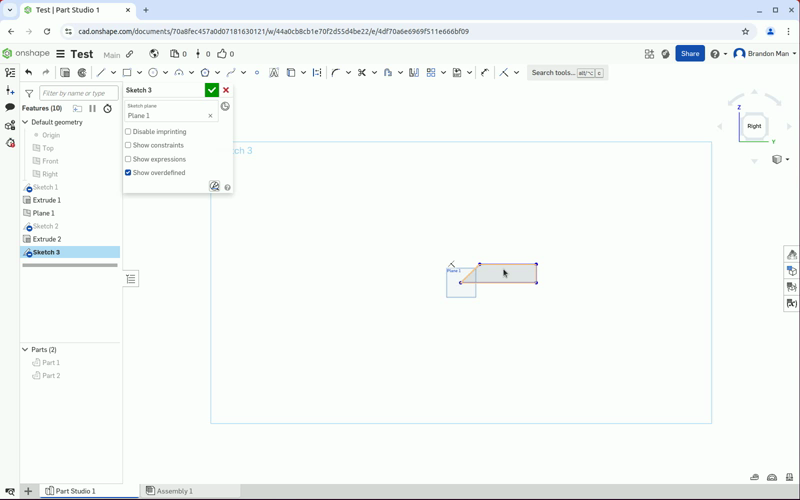
scroll(6)
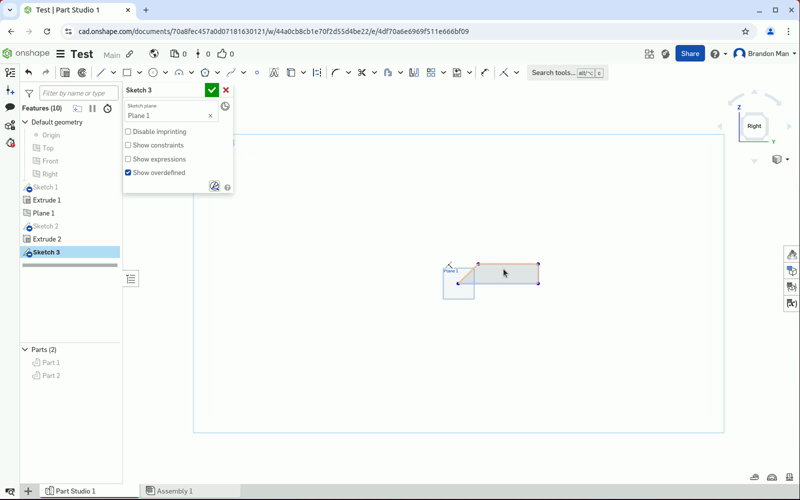
scroll(6)
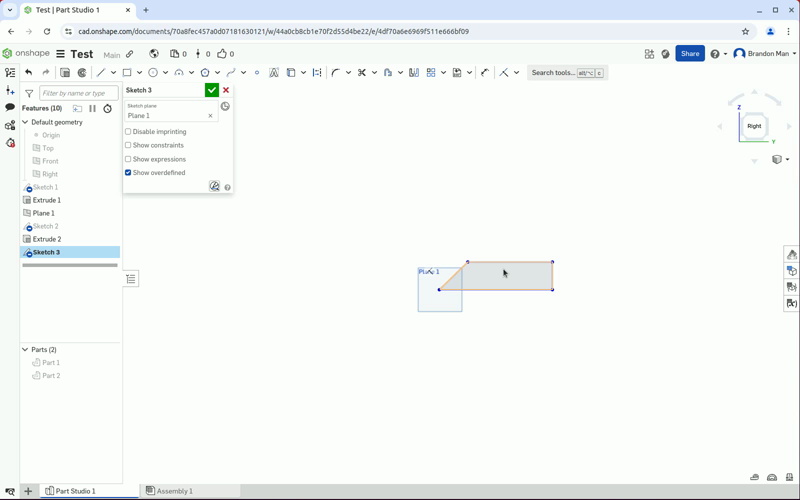
scroll(6)
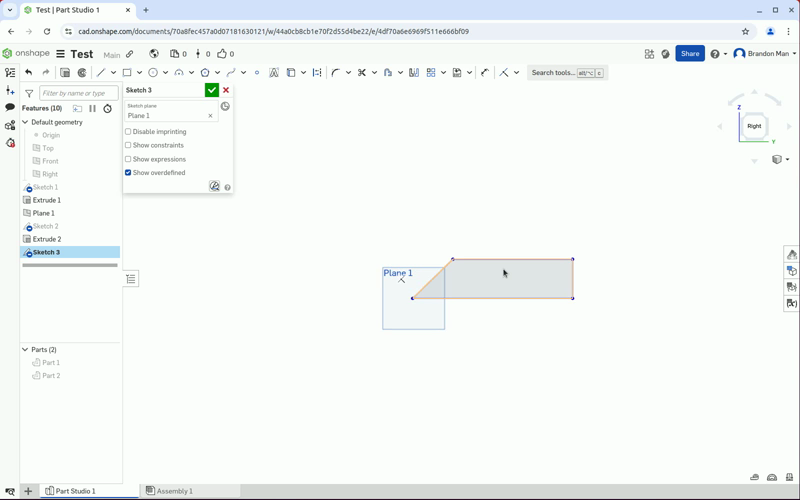
scroll(6)
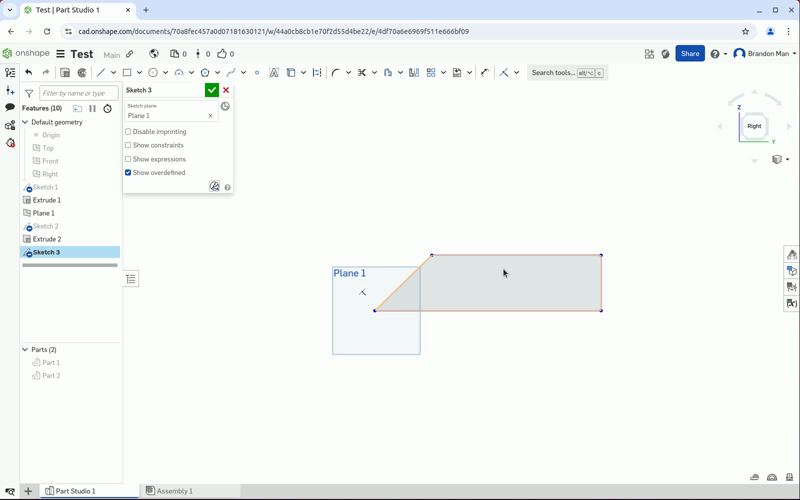
scroll(6)
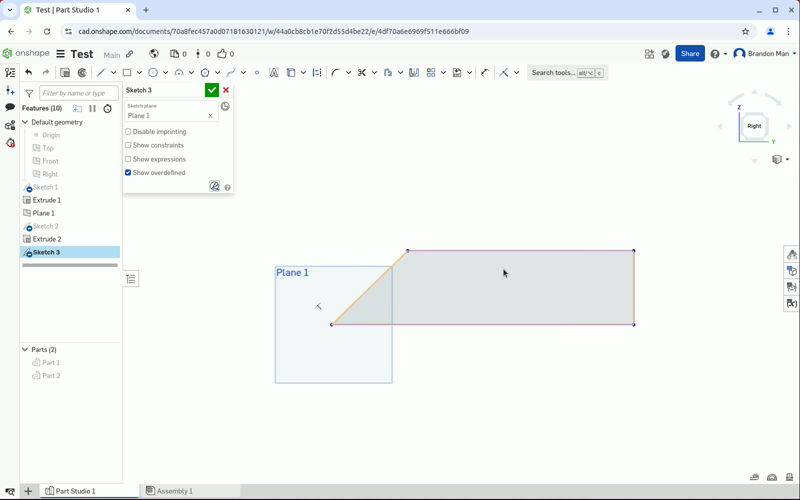
scroll(6)
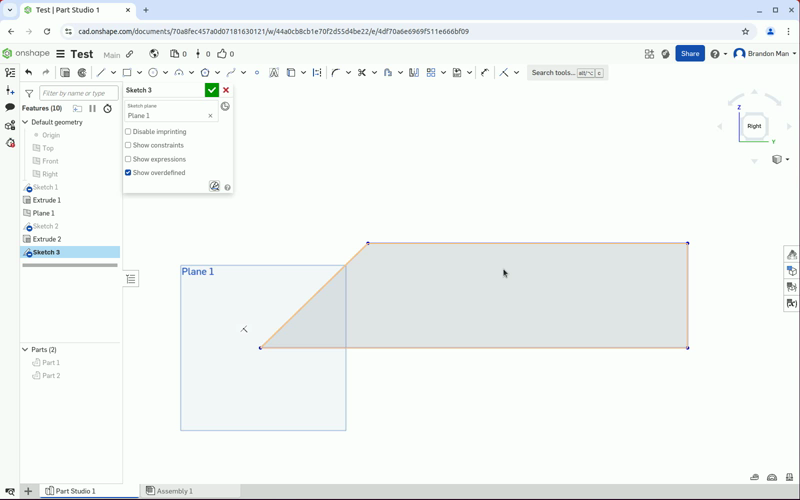
scroll(6)
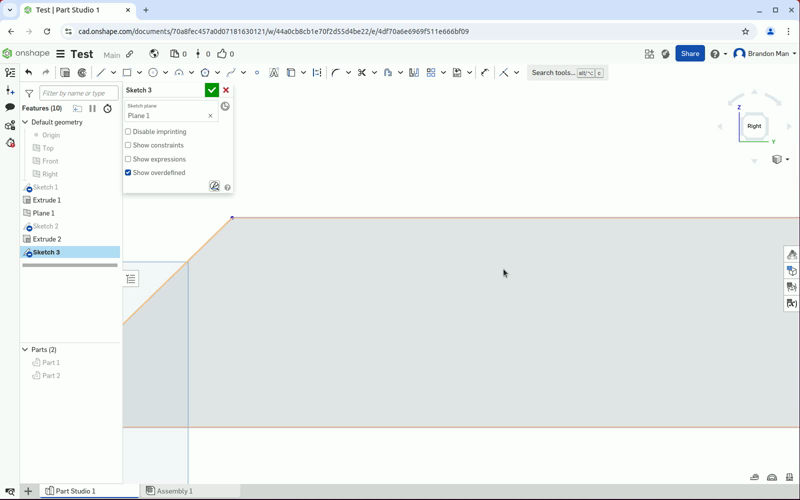
click(503, 268)
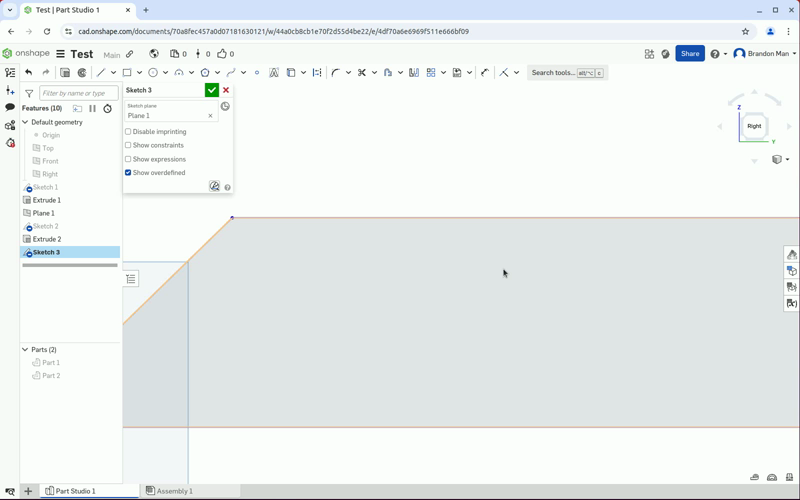
scroll(-6)
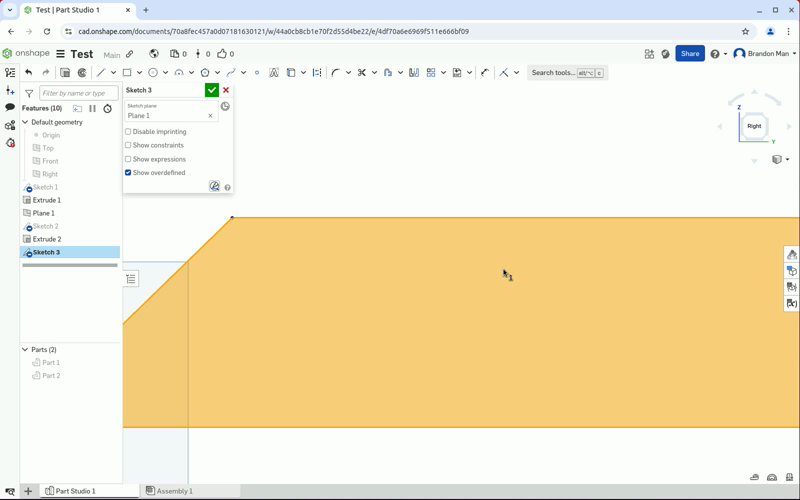
scroll(-6)
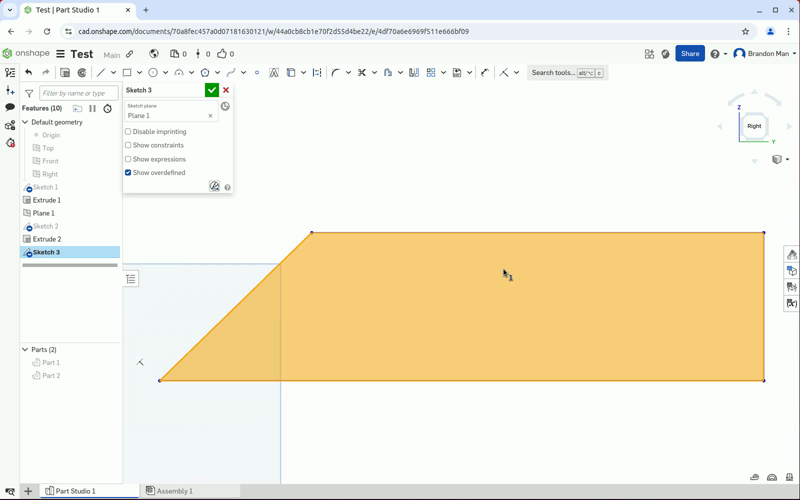
scroll(-6)
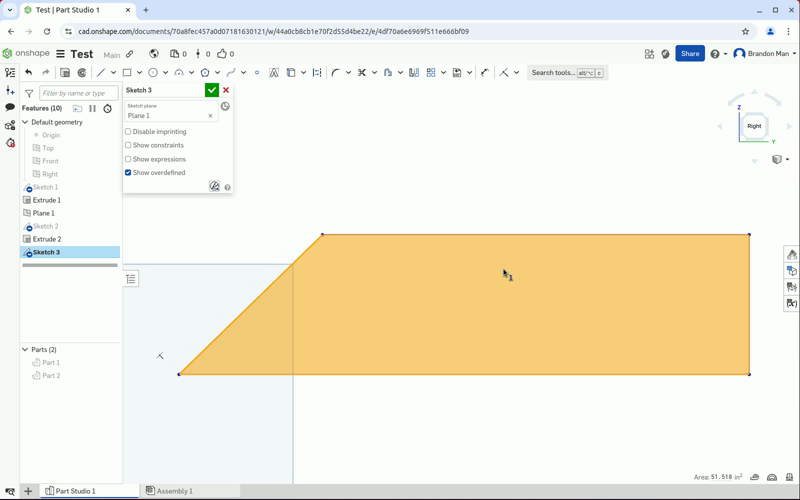
scroll(-6)
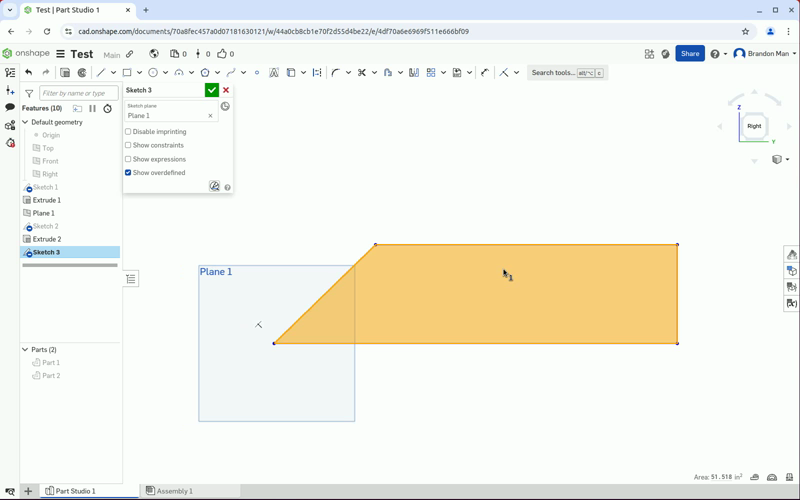
scroll(-6)
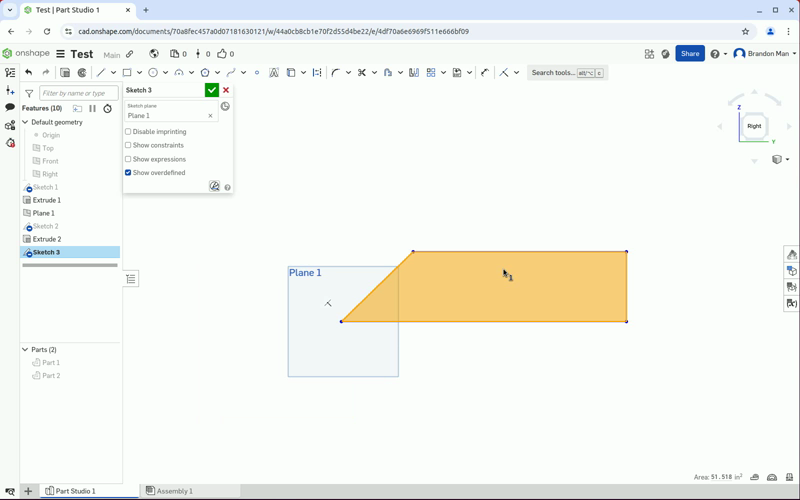
scroll(-6)
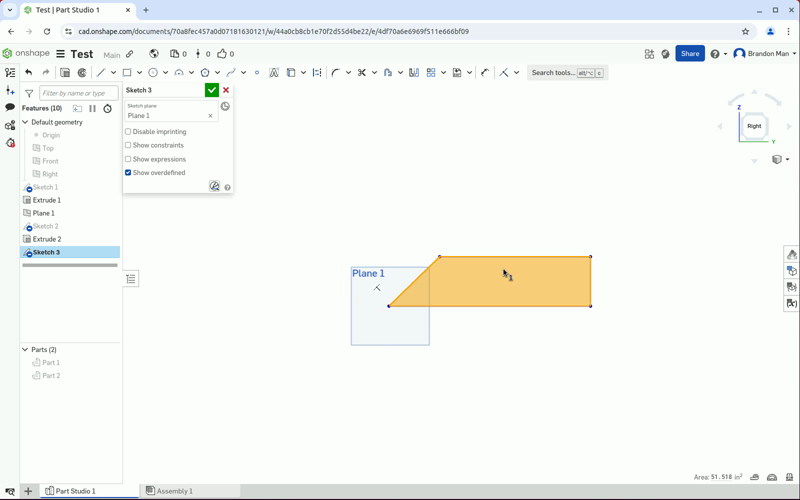
scroll(-6)
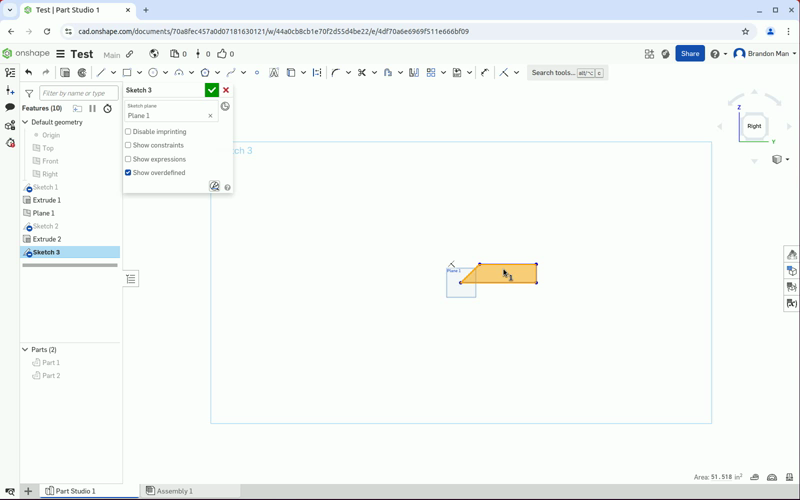
mouse_move(73, 352)
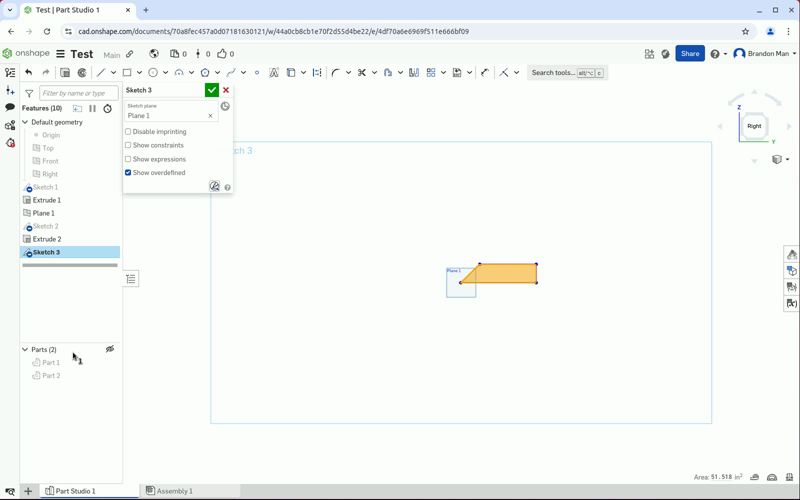
key(shift+y)
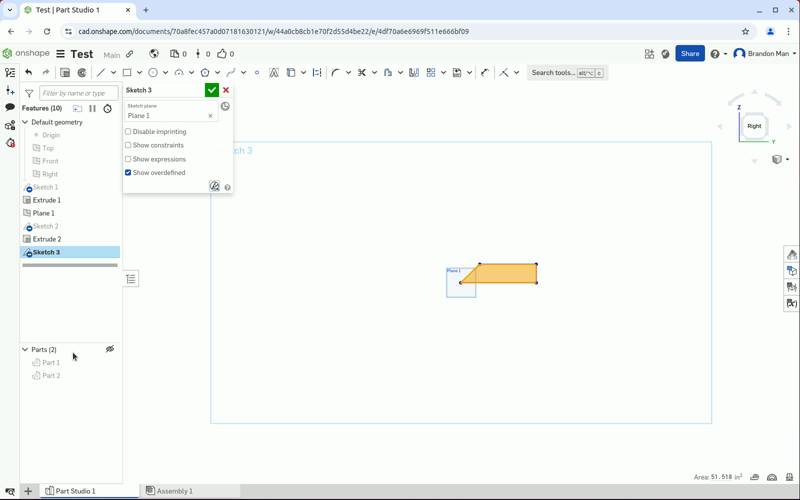
key(shift+e)
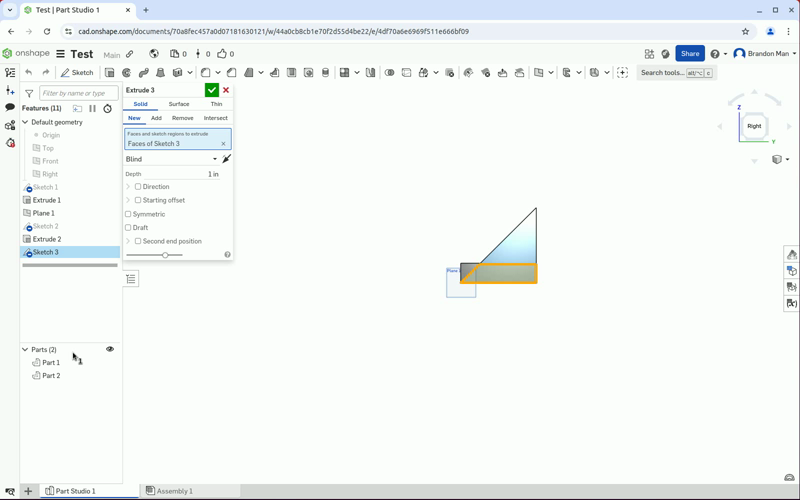
mouse_move(143, 106)
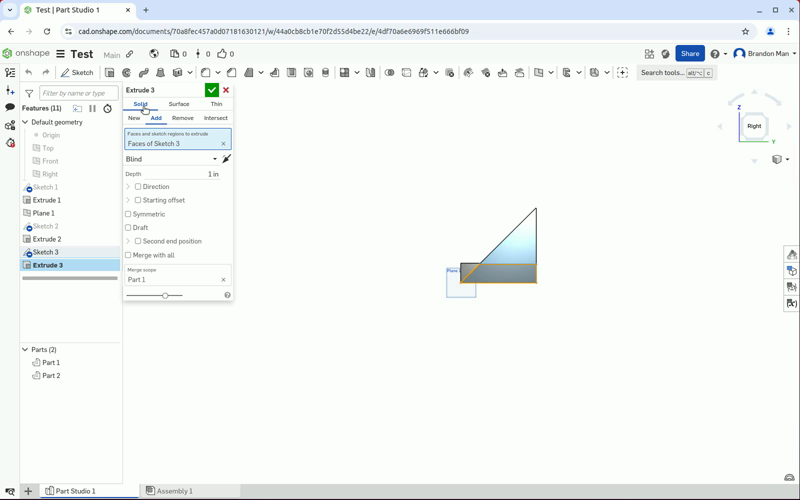
click(143, 106)
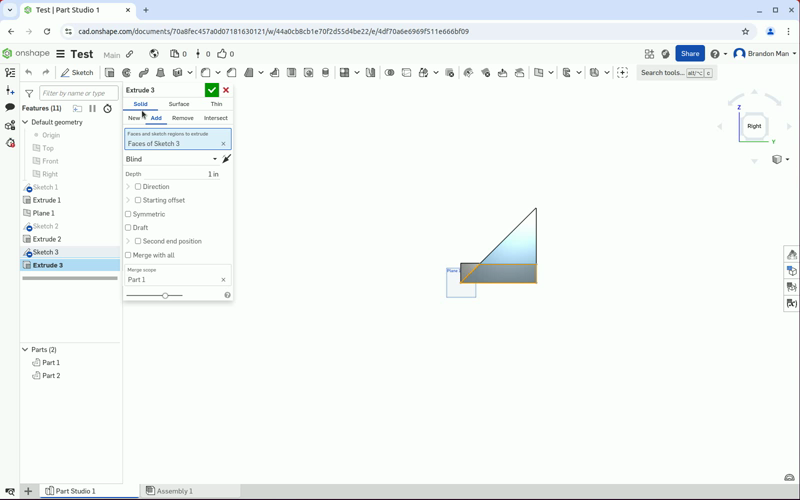
mouse_move(137, 120)
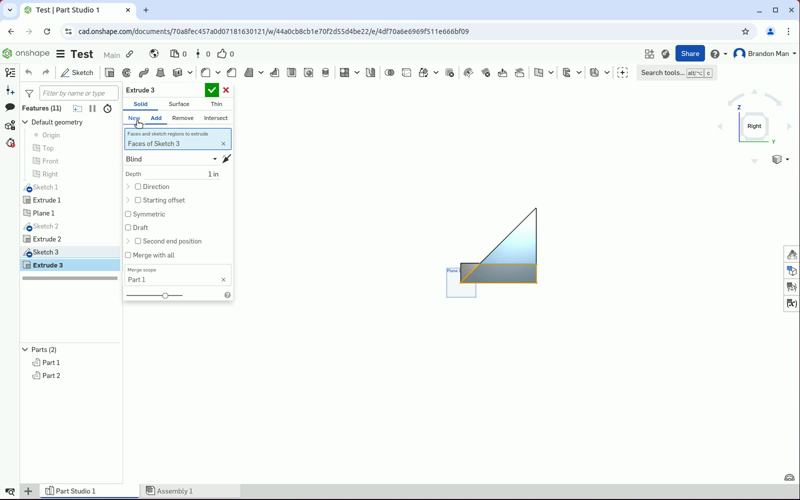
click(137, 120)
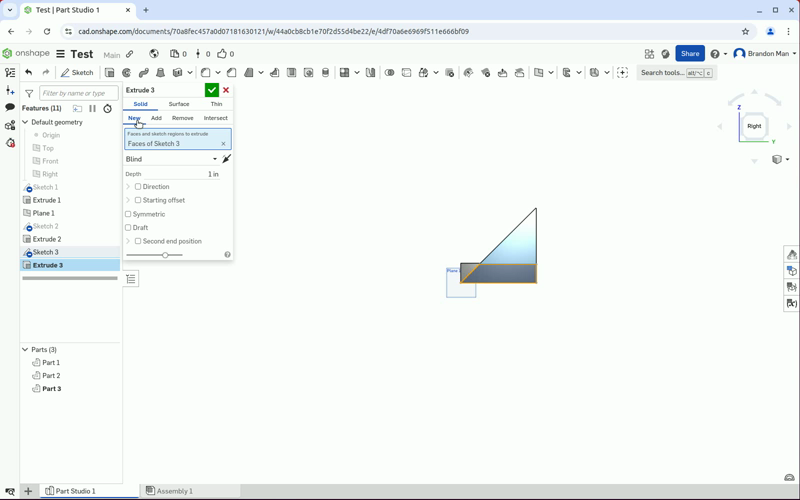
key(tab, 4)
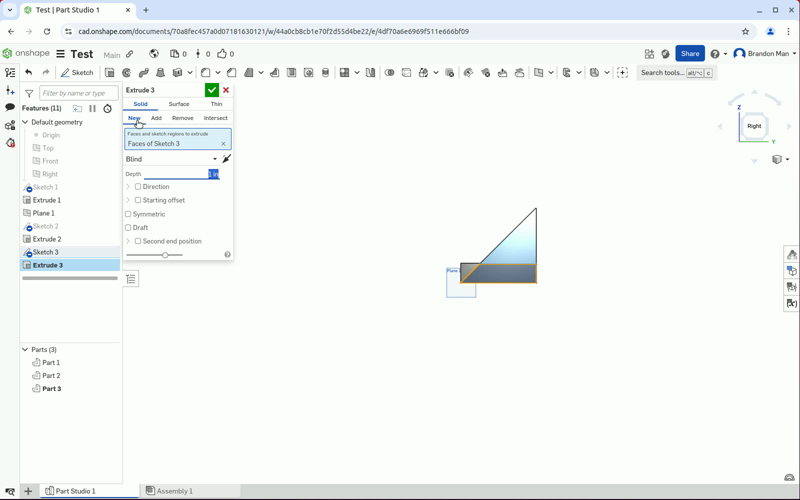
text(7.703)
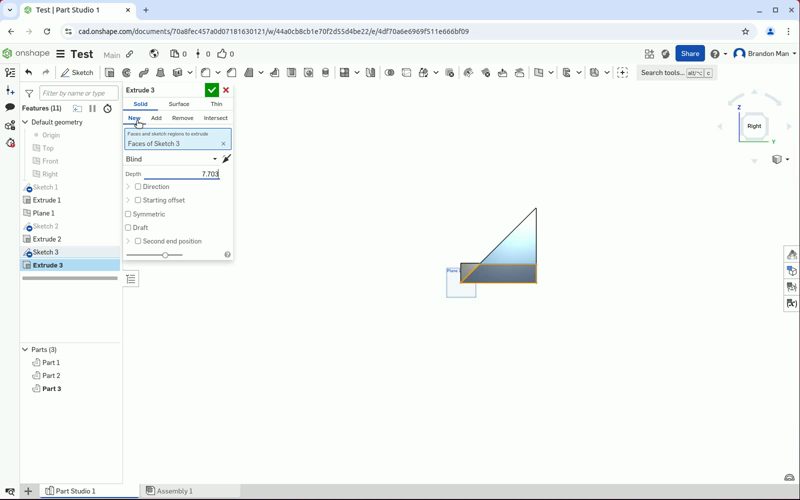
key(enter)
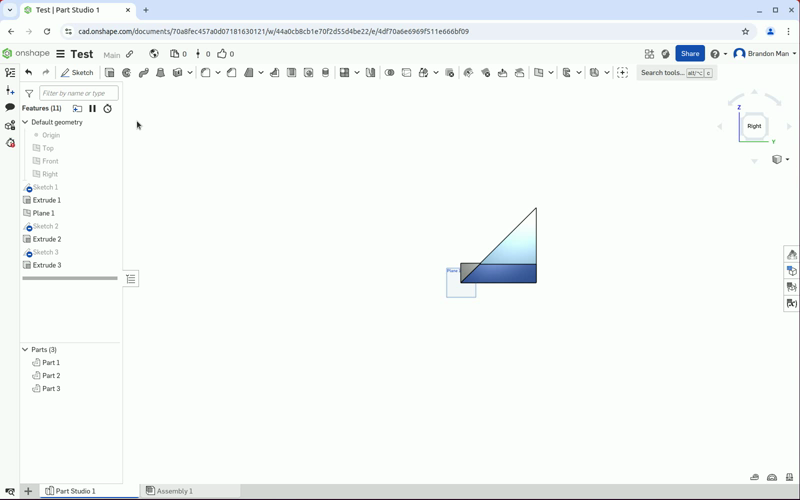
key(shift+h)
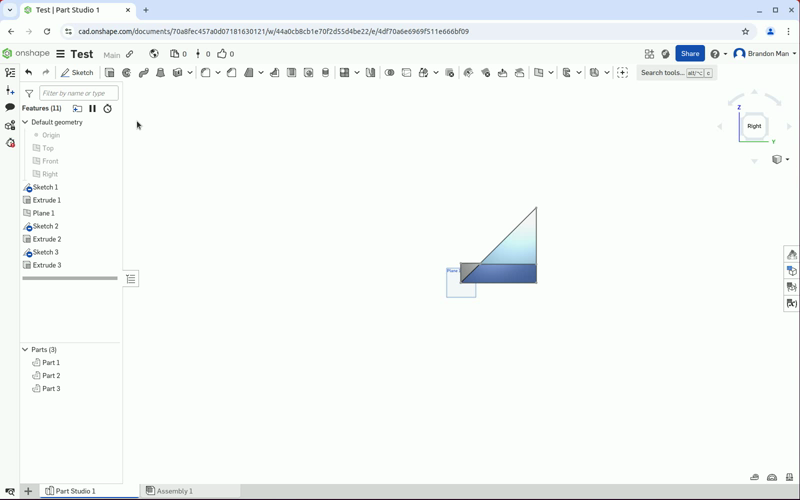
key(shift+h)
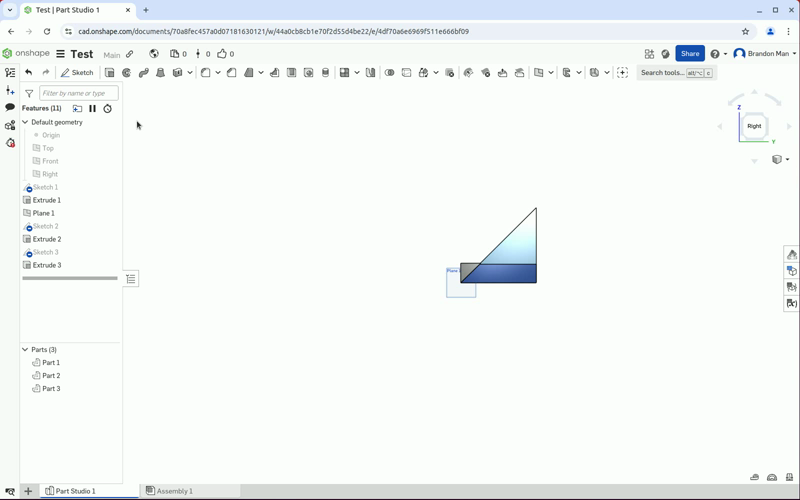
mouse_move(73, 189)
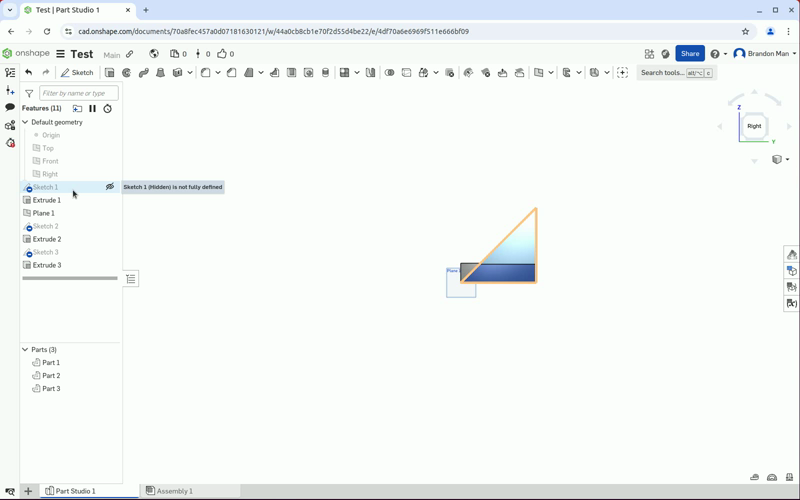
click(73, 189)
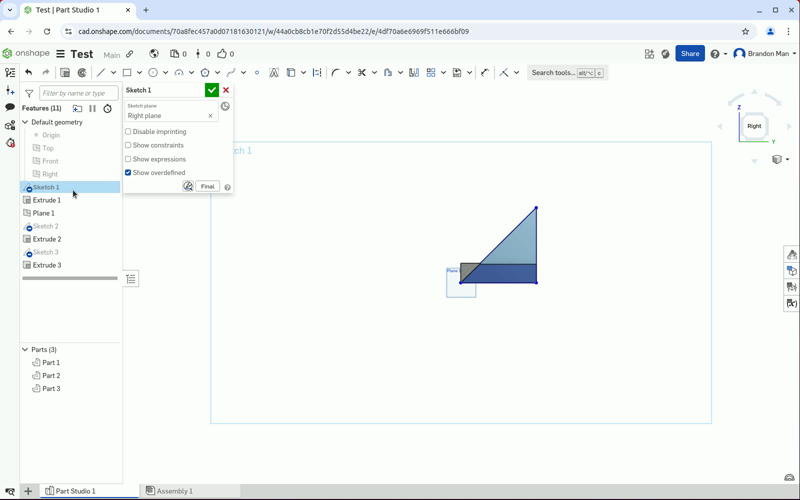
mouse_move(229, 92)
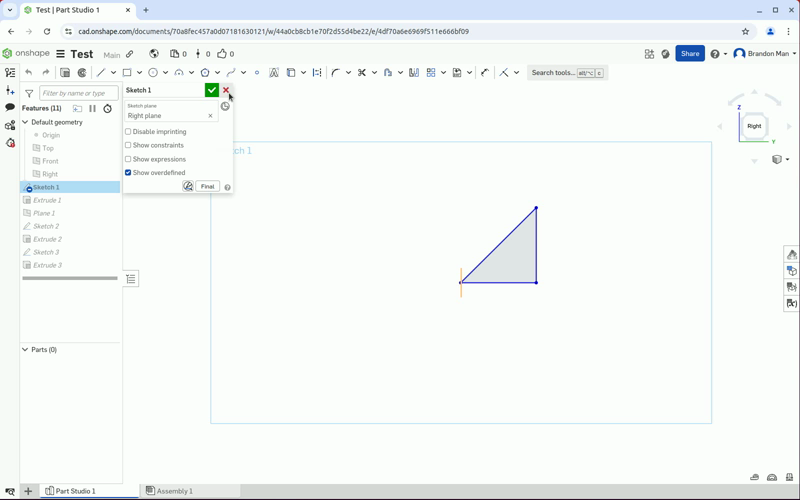
click(229, 92)
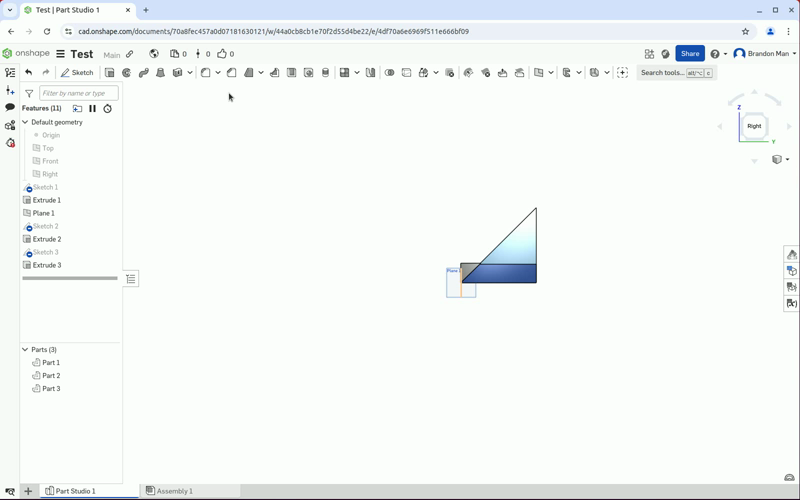
mouse_move(541, 75)
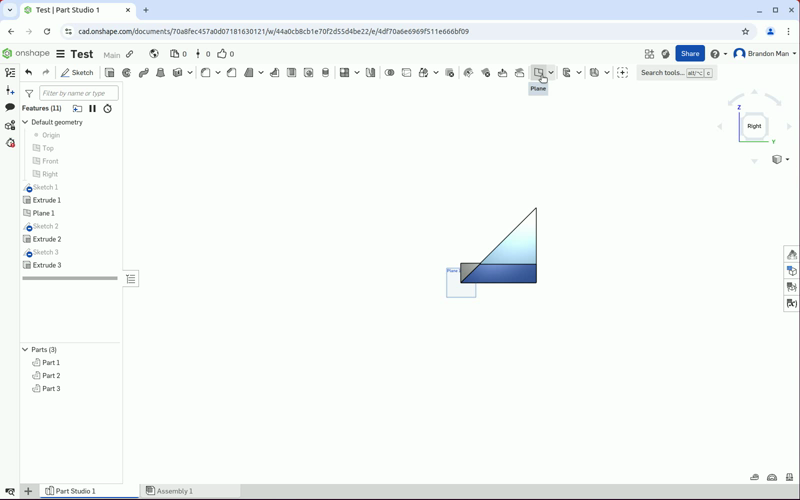
click(541, 75)
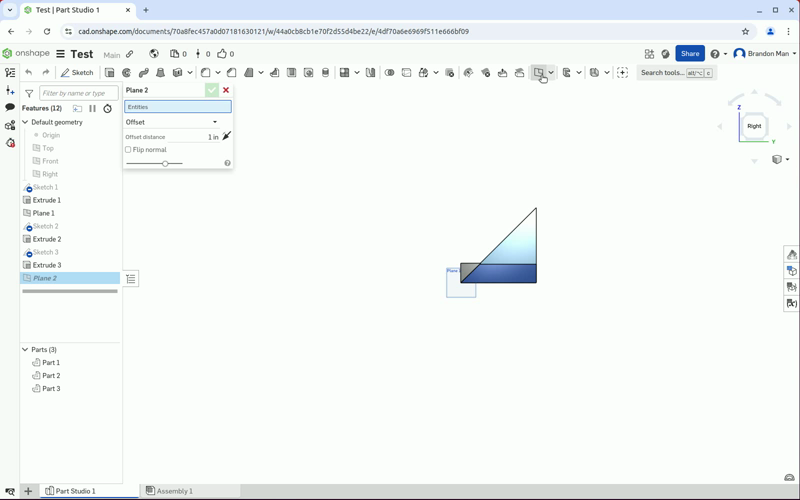
mouse_move(73, 176)
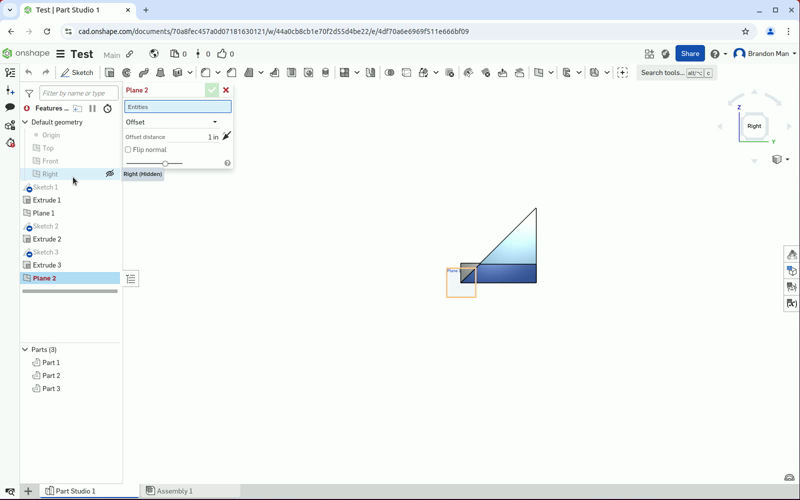
click(73, 176)
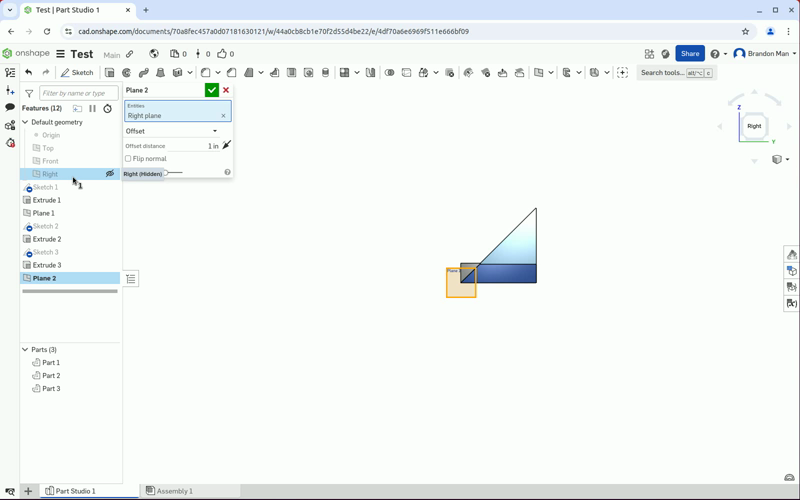
key(tab, 2)
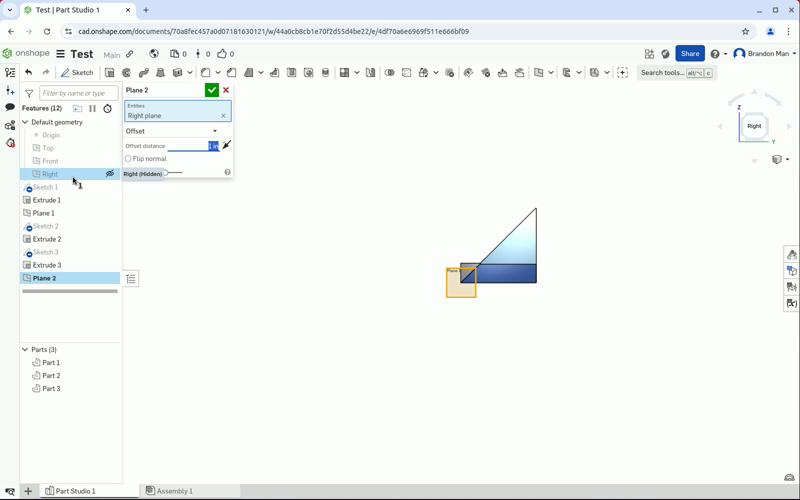
text(11.554)
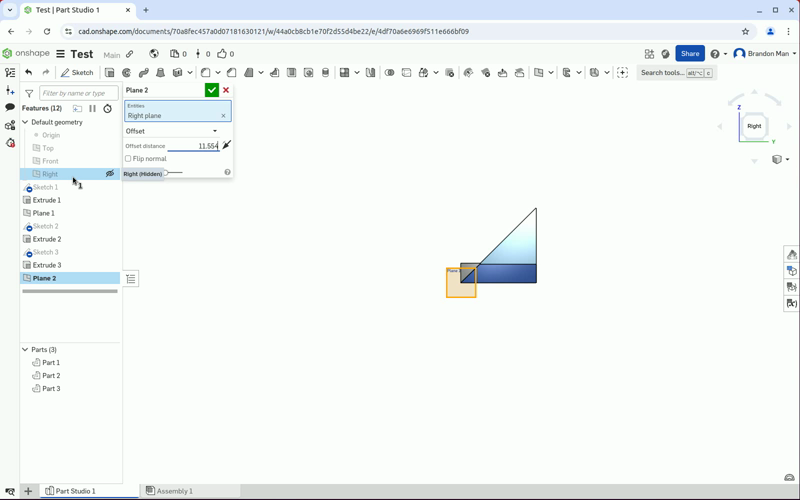
key(enter, 2)
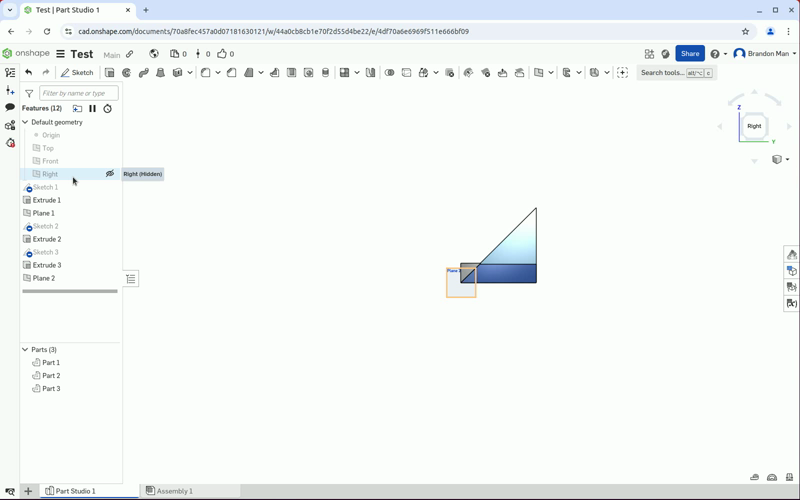
key(shift+s)
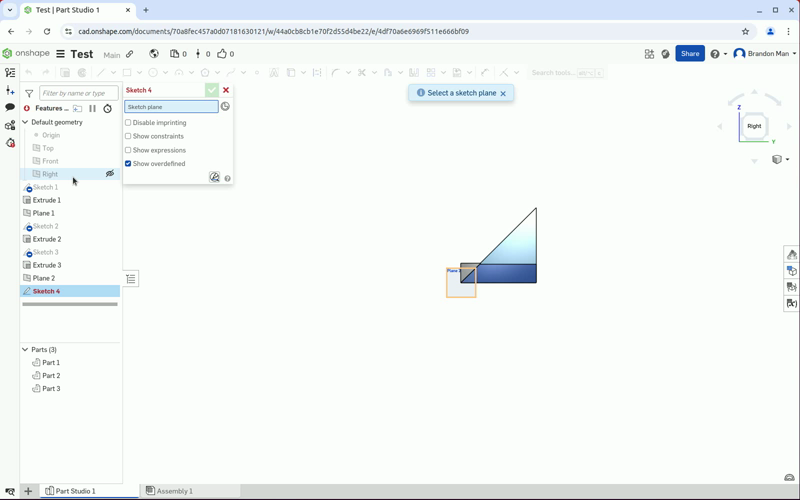
mouse_move(73, 280)
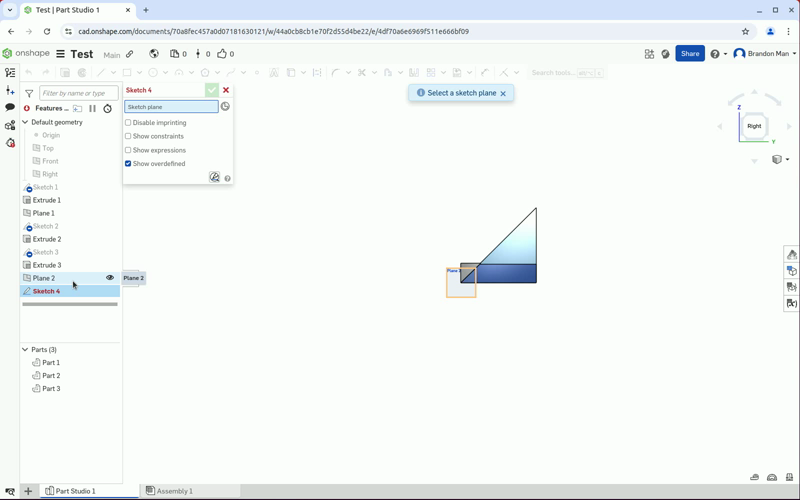
click(73, 280)
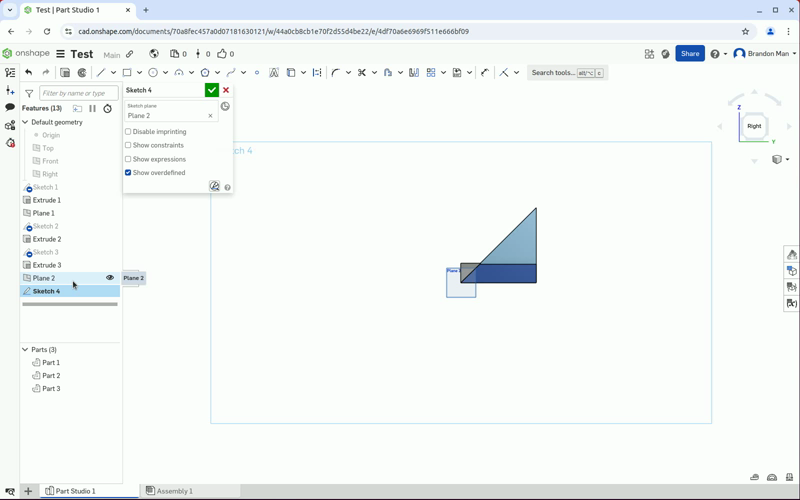
mouse_move(73, 352)
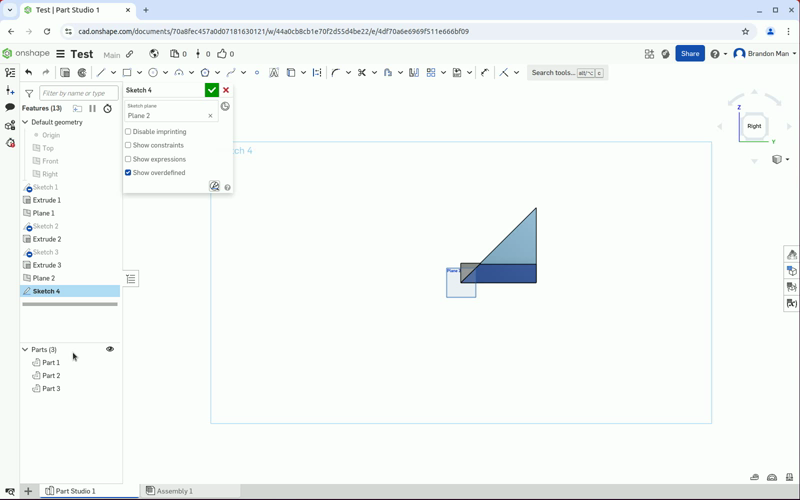
key(y)
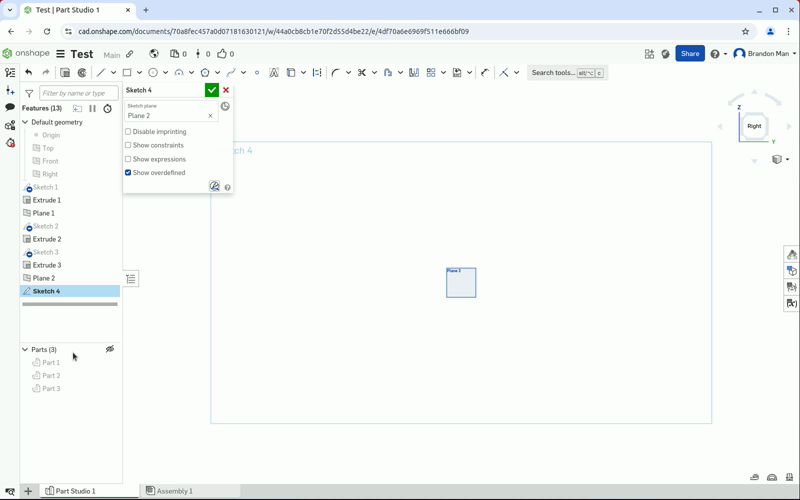
key(l)
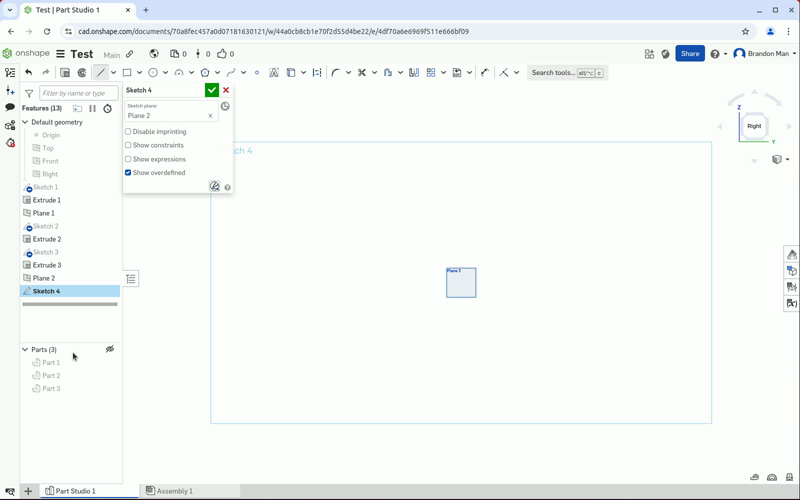
key_down(shift)
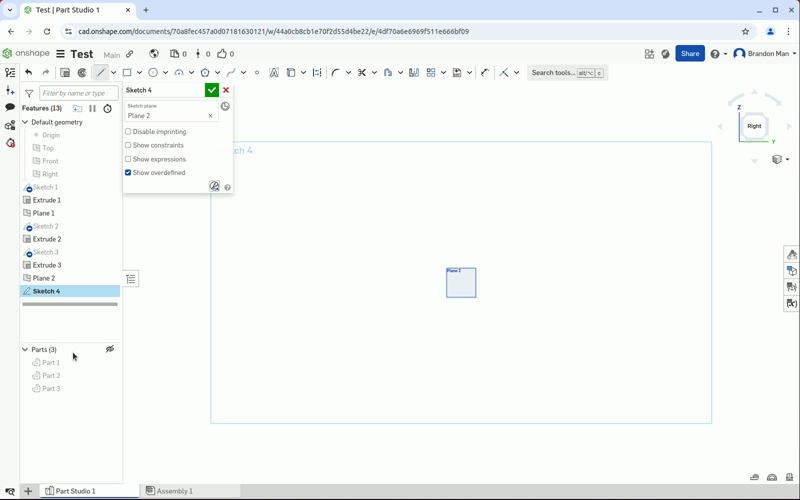
mouse_move(498, 264)
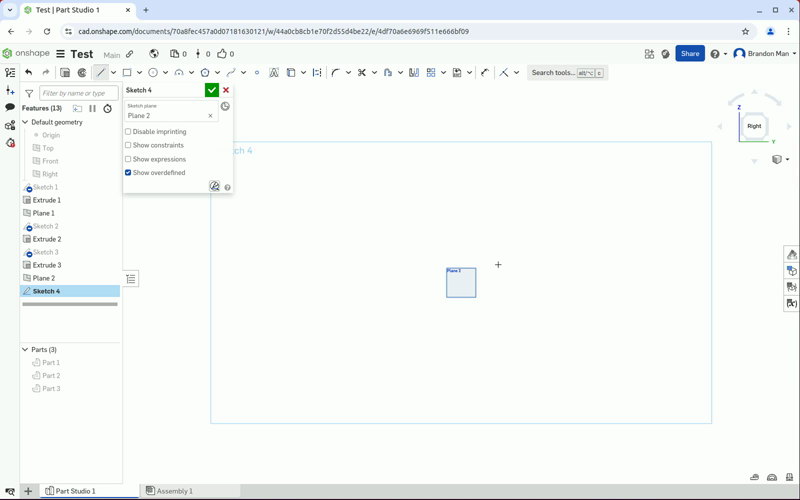
click(498, 264)
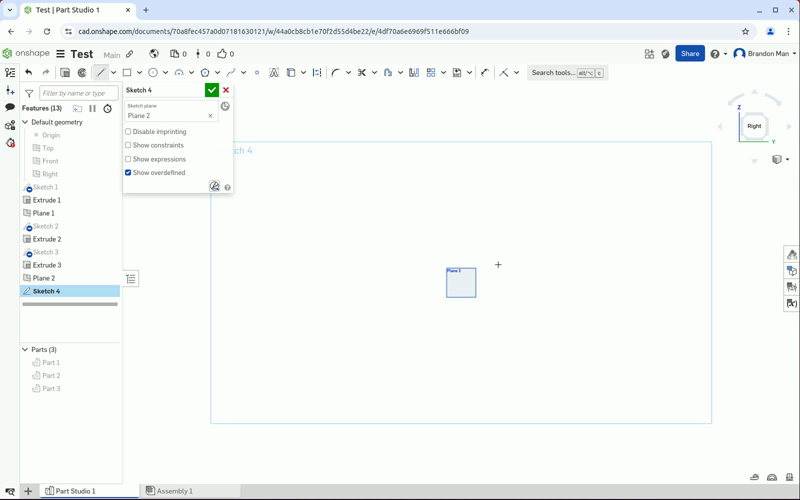
key_up(shift)
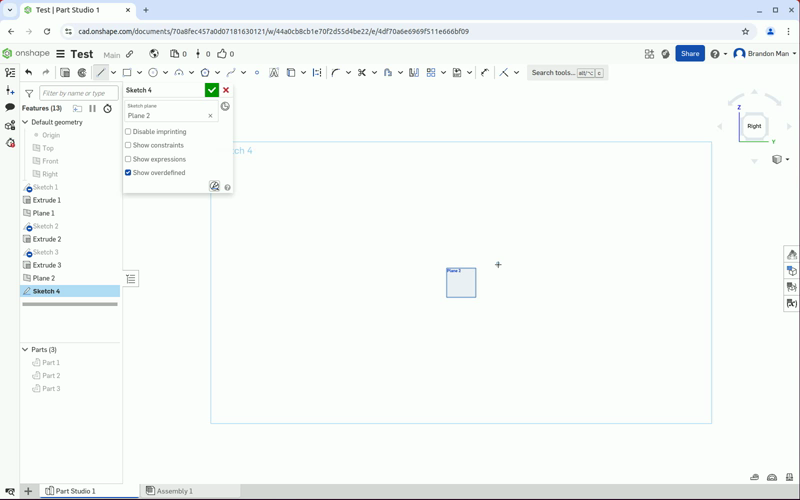
key_down(shift)
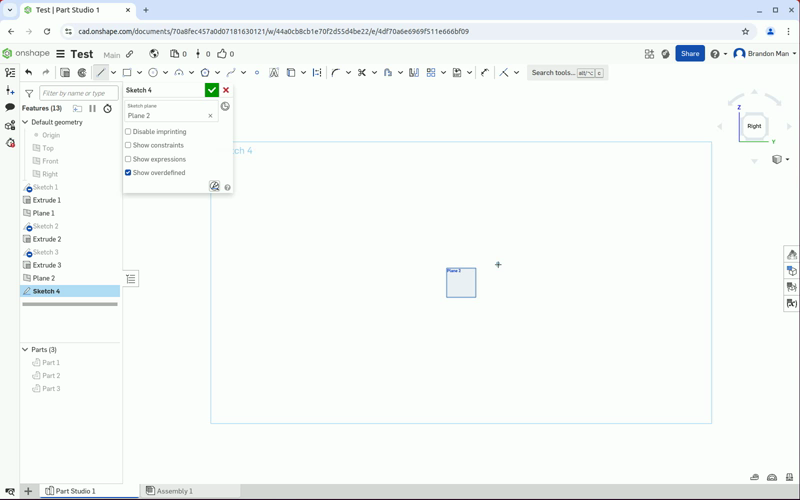
mouse_move(528, 264)
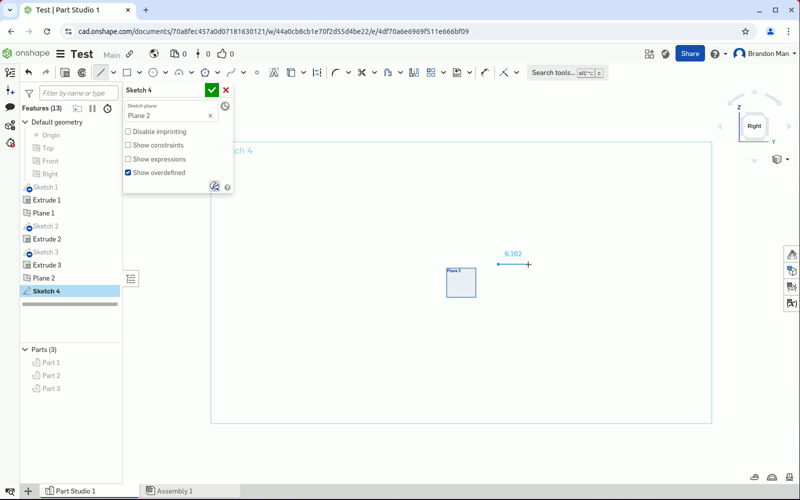
mouse_move(536, 264)
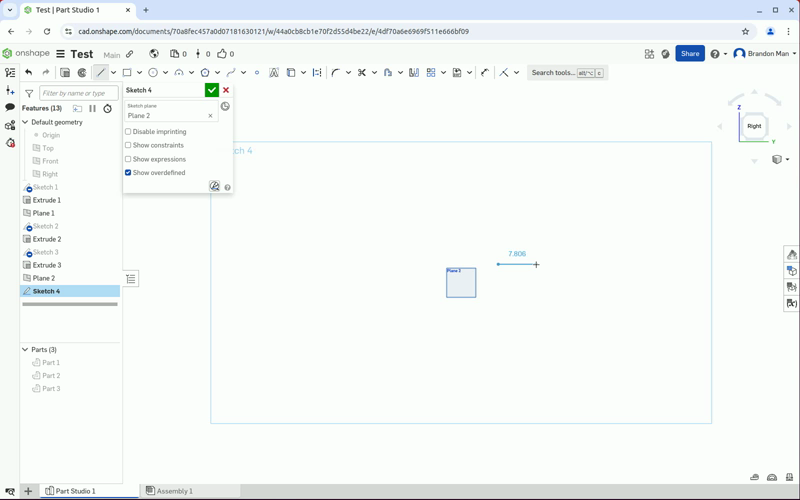
click(536, 264)
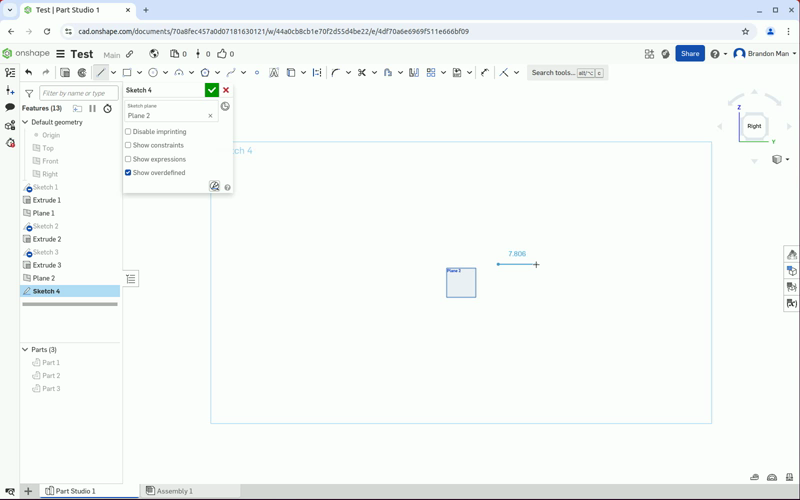
key_up(shift)
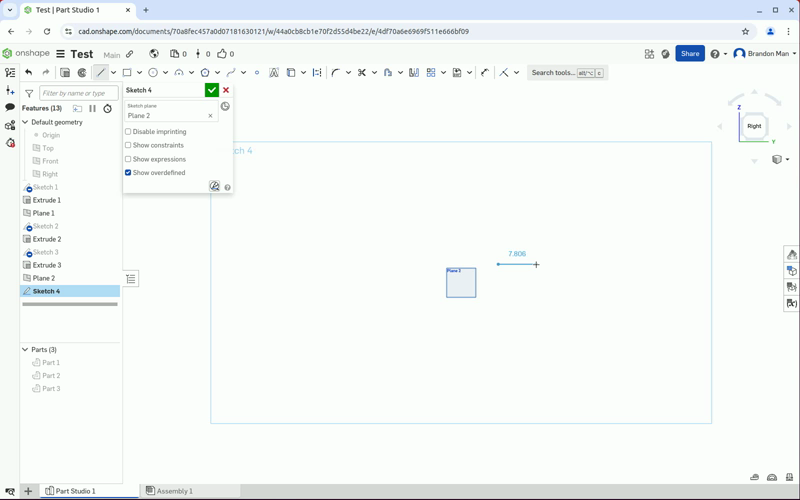
key_down(shift)
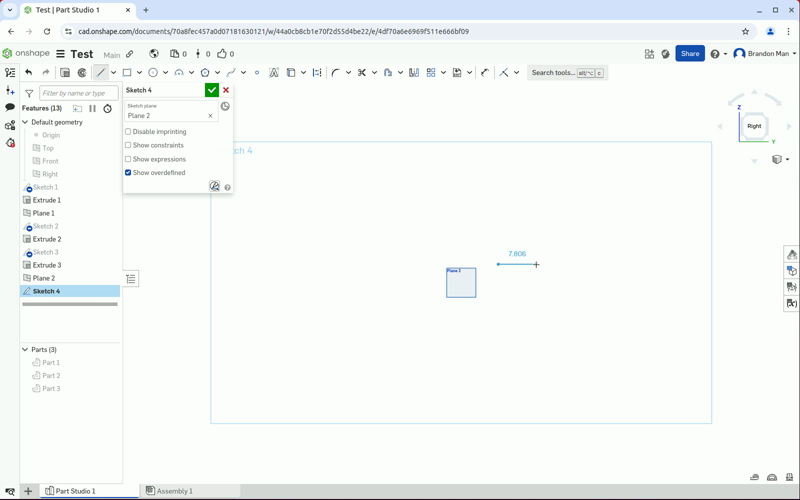
mouse_move(566, 264)
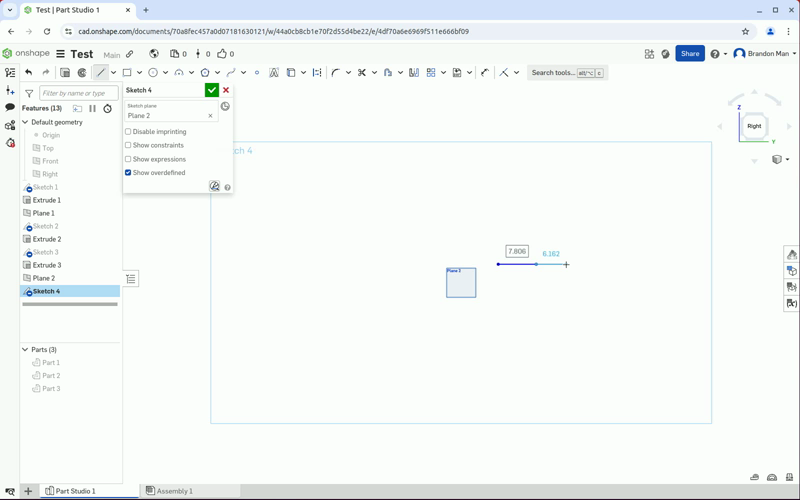
mouse_move(536, 207)
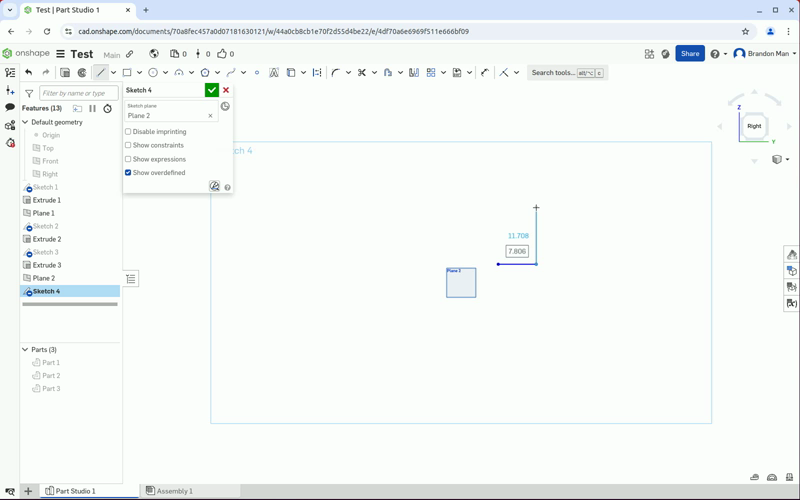
click(536, 207)
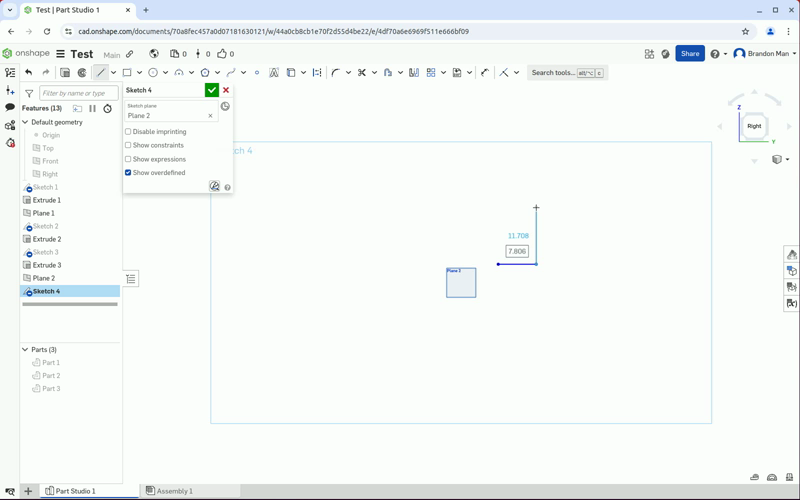
key_up(shift)
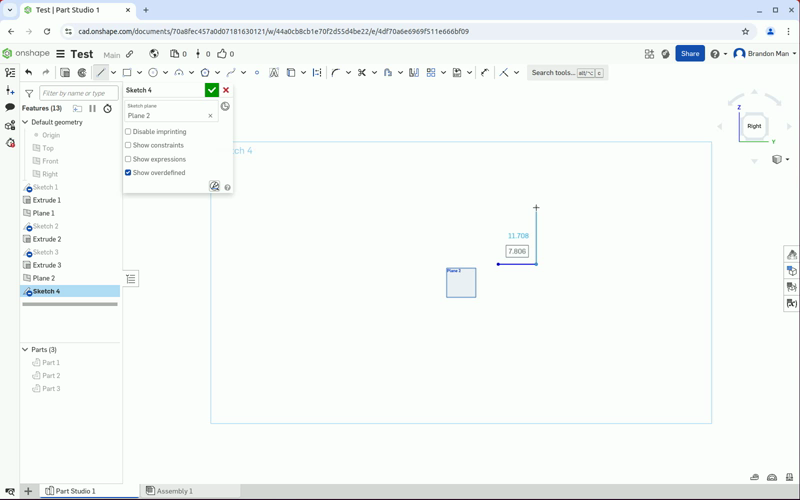
key_down(shift)
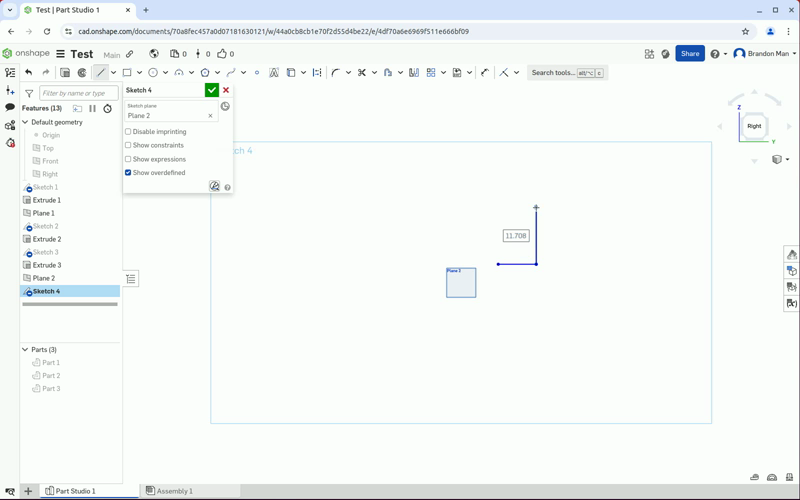
mouse_move(566, 207)
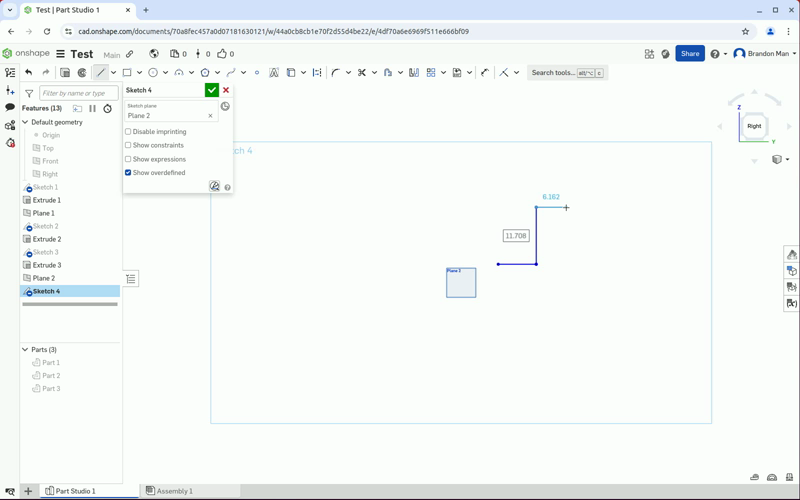
mouse_move(498, 245)
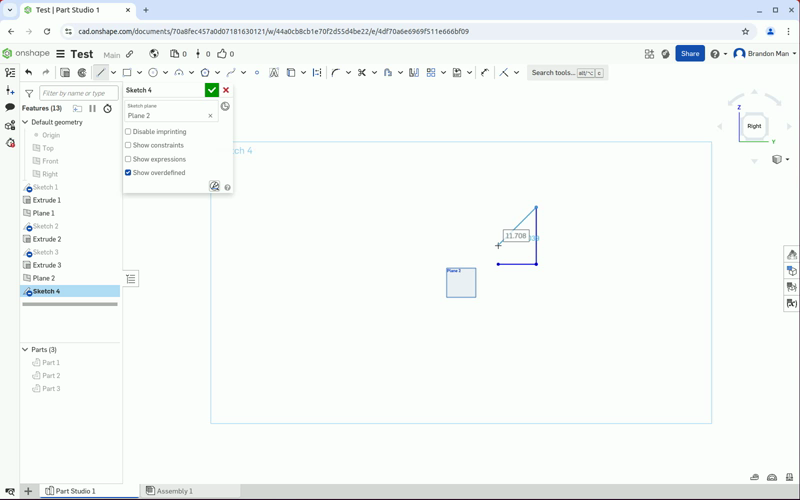
click(498, 245)
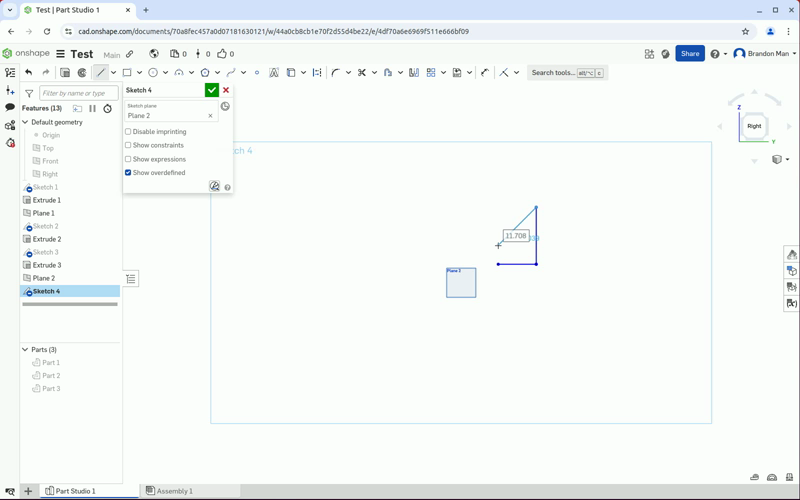
key_up(shift)
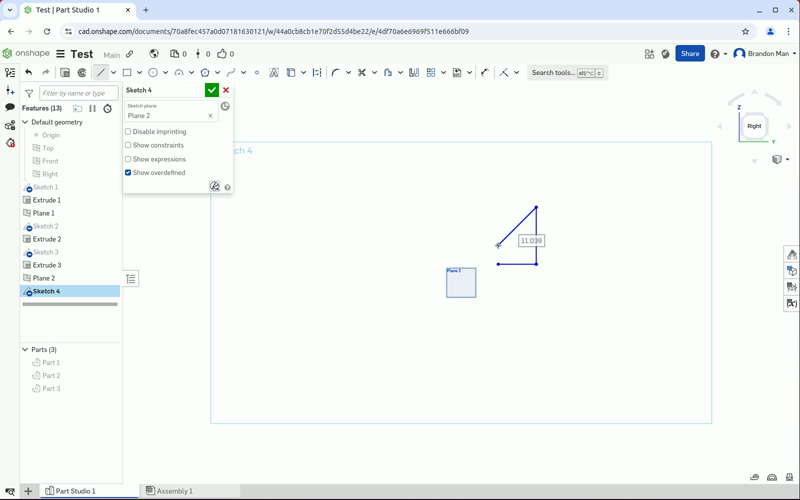
mouse_move(528, 245)
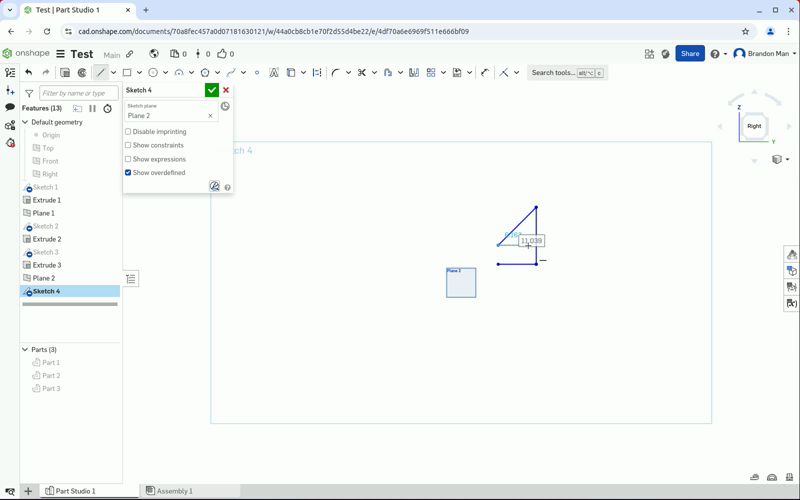
key_down(shift)
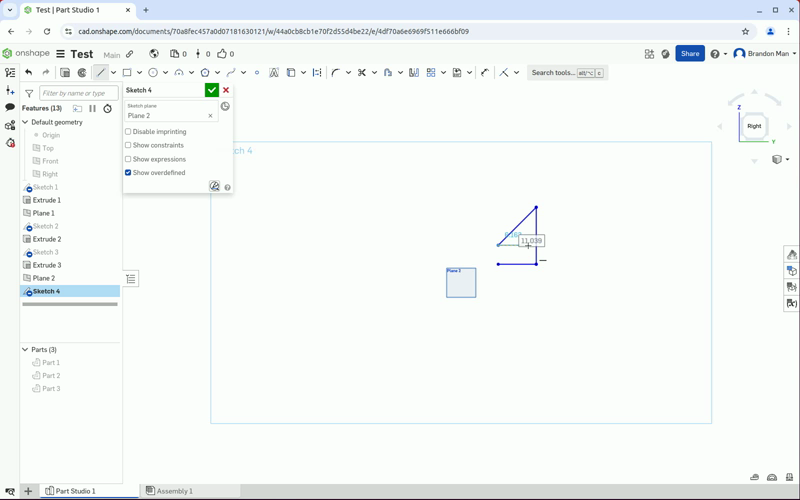
mouse_move(498, 264)
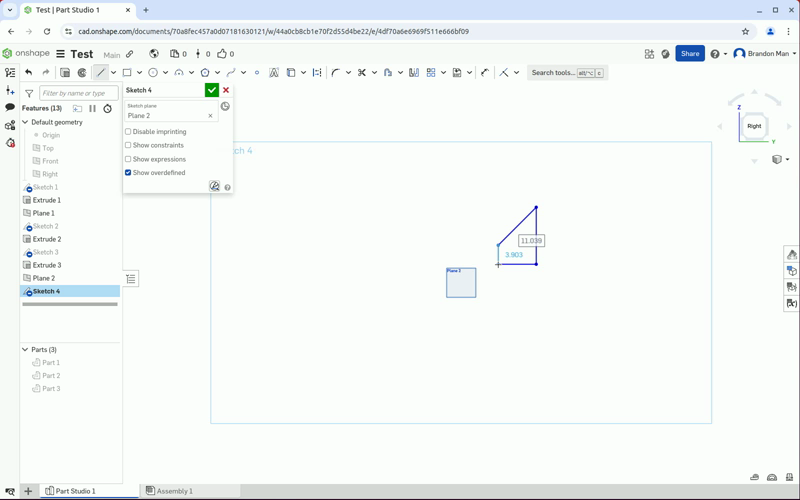
key_up(shift)
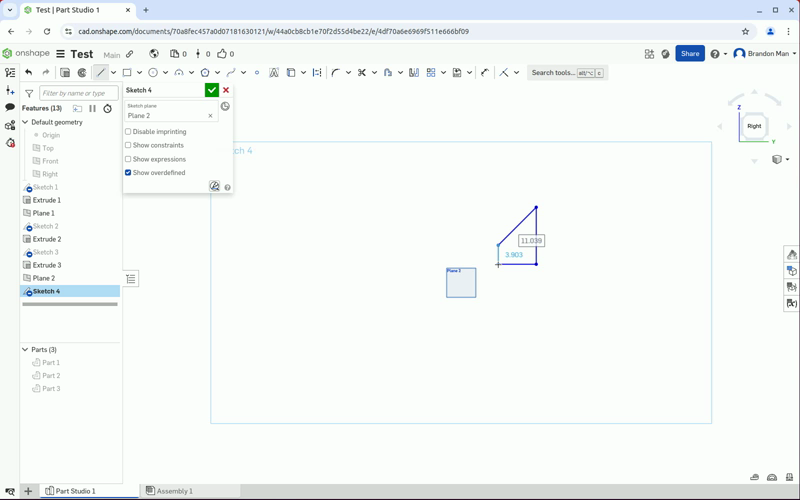
click(498, 264)
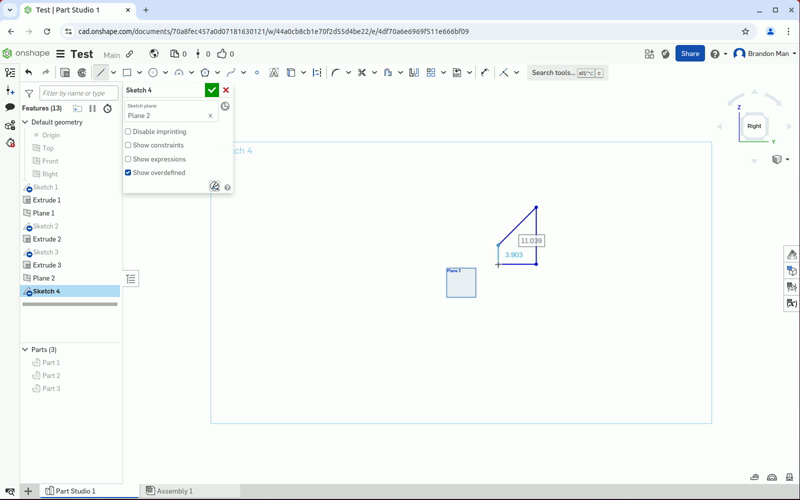
key(esc)
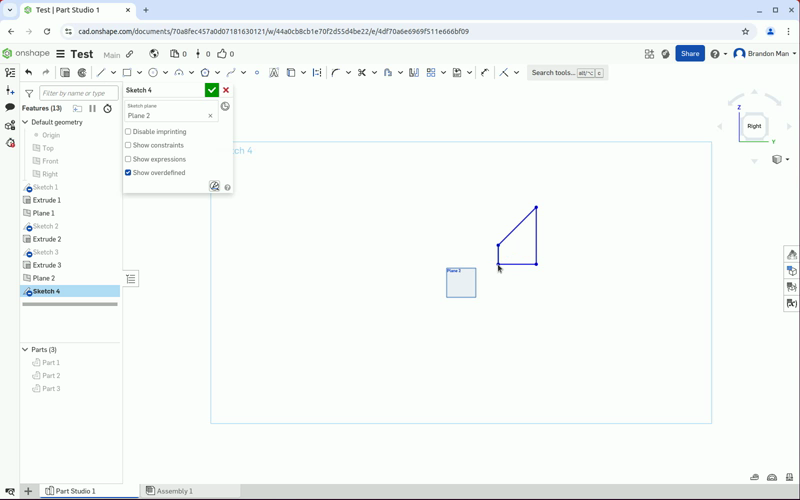
mouse_move(505, 245)
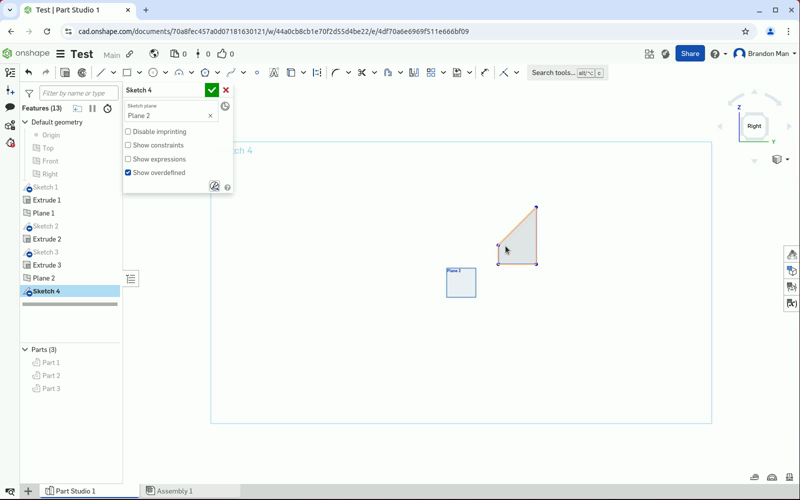
scroll(6)
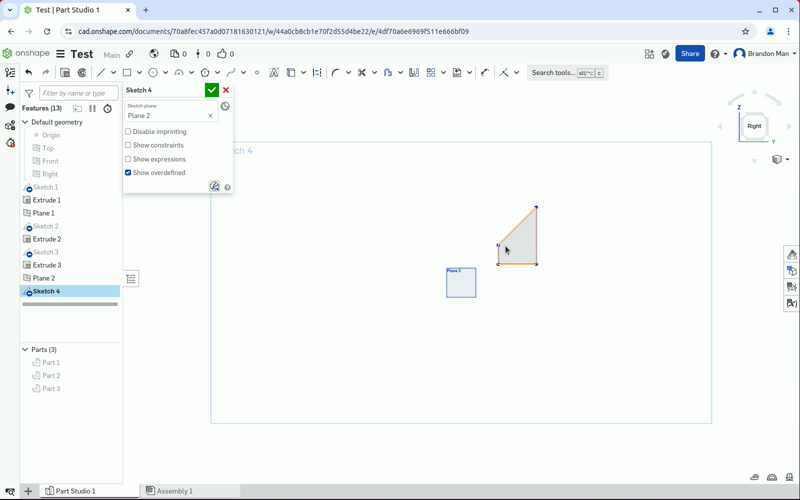
scroll(6)
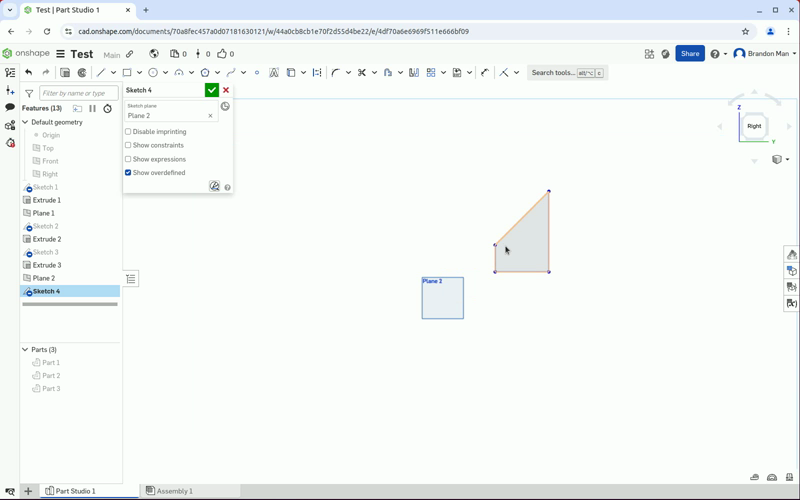
scroll(6)
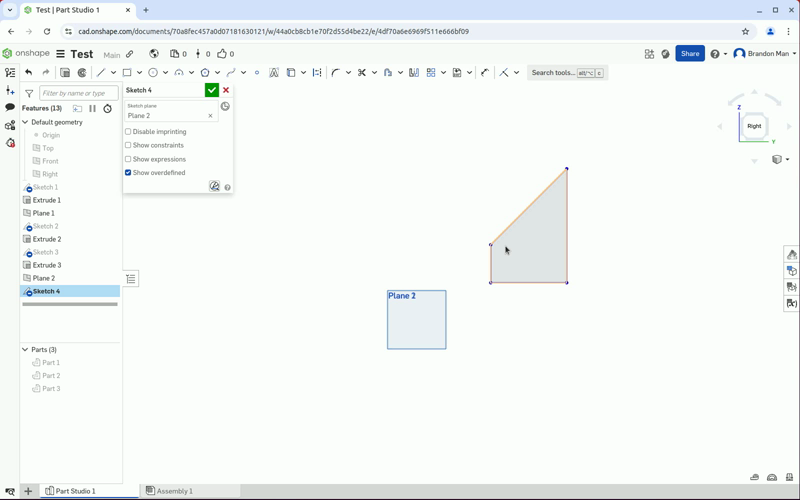
scroll(6)
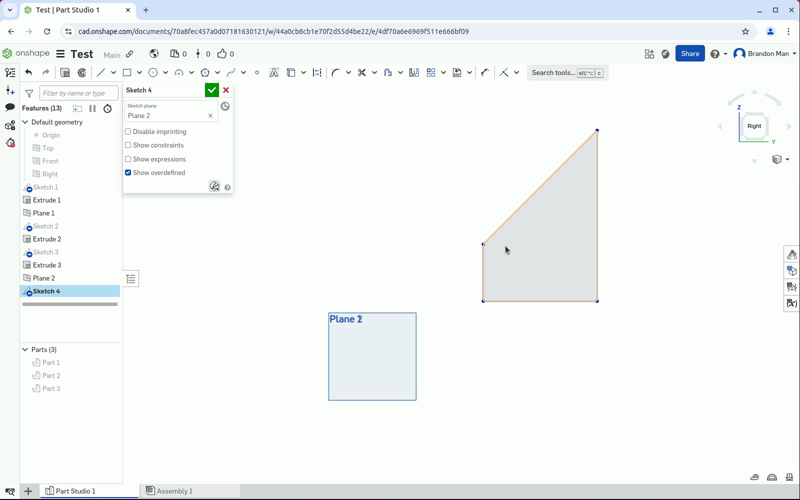
scroll(6)
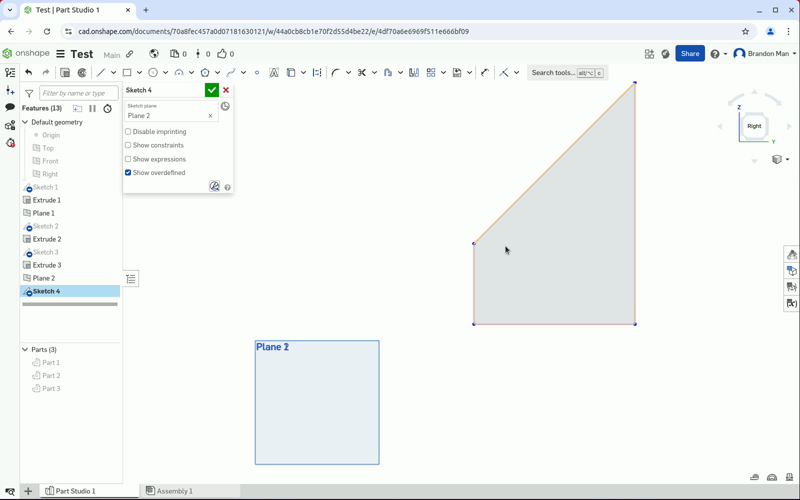
scroll(6)
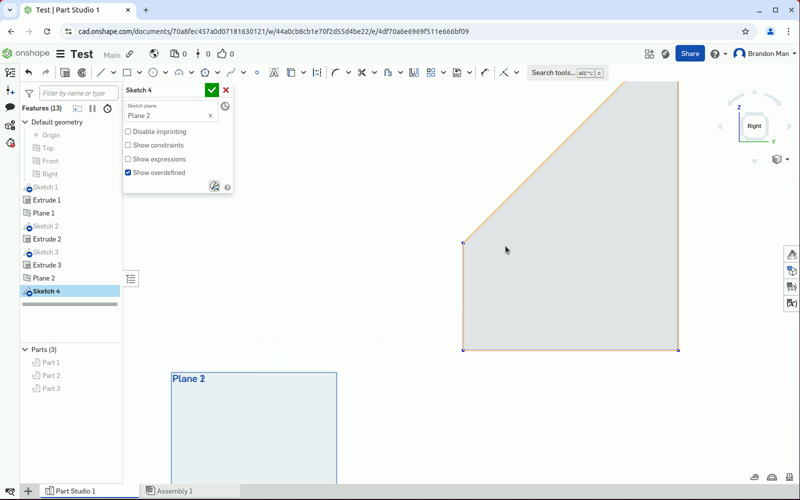
scroll(6)
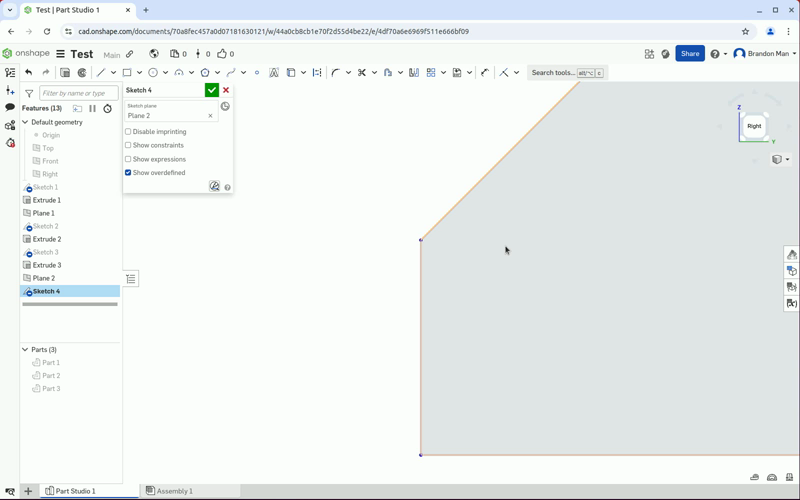
click(505, 245)
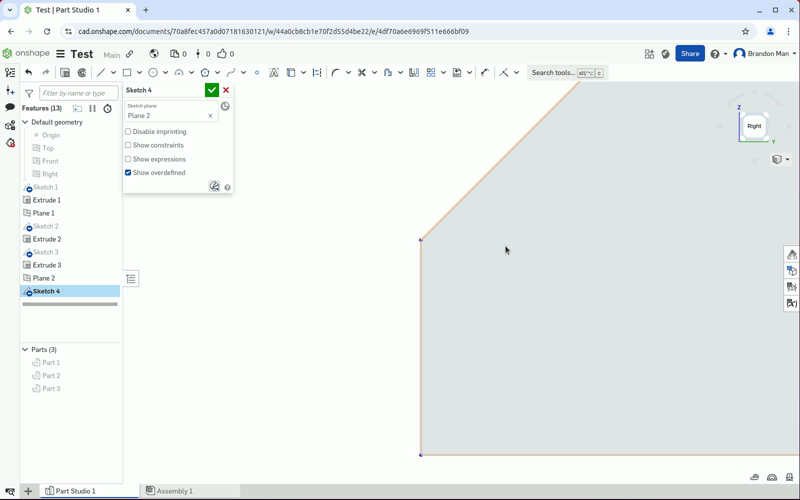
scroll(-6)
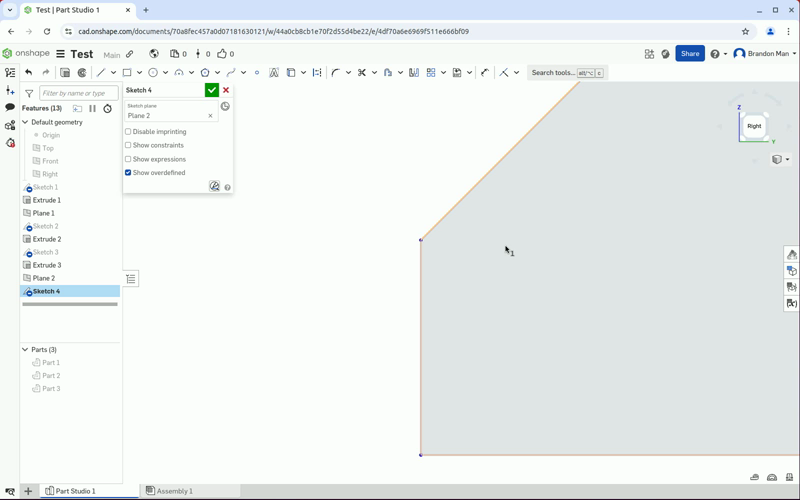
scroll(-6)
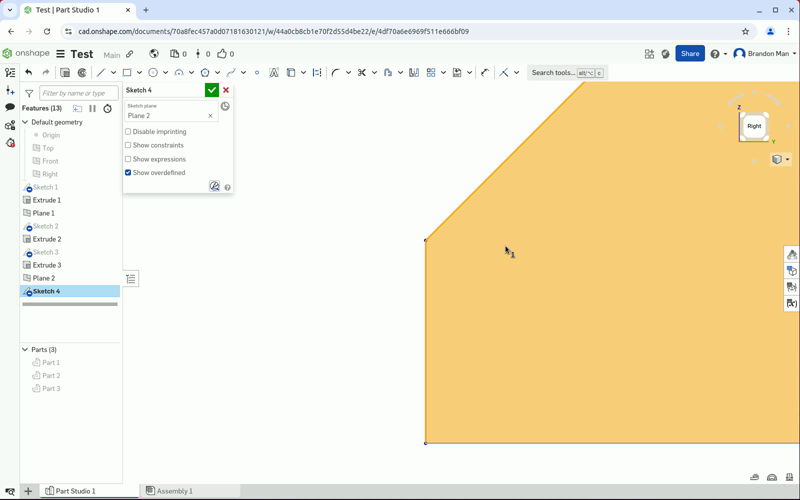
scroll(-6)
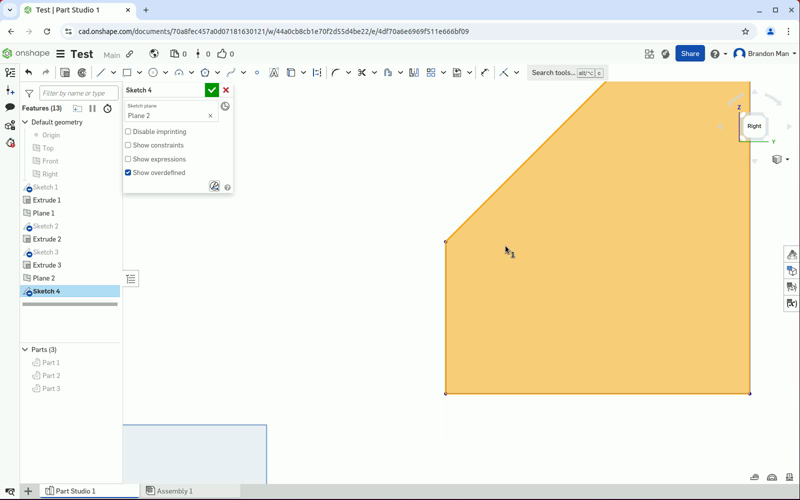
scroll(-6)
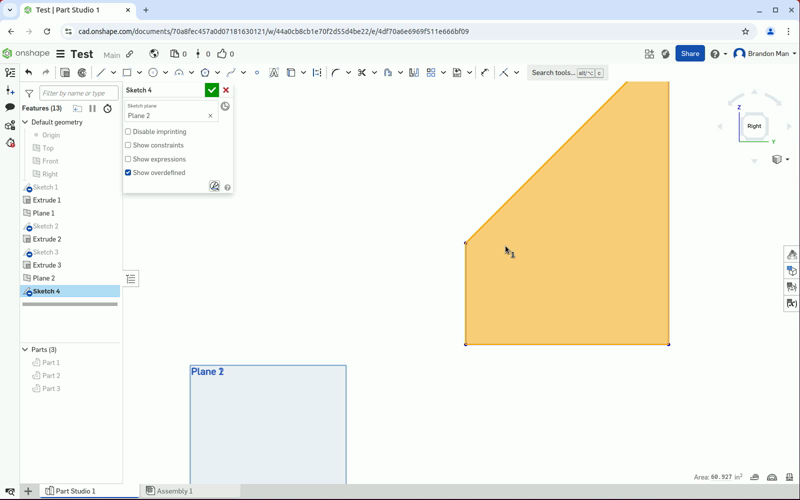
scroll(-6)
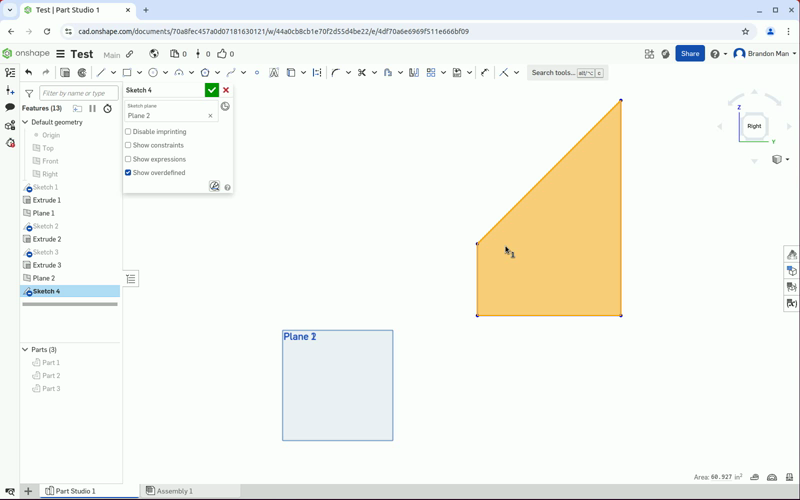
scroll(-6)
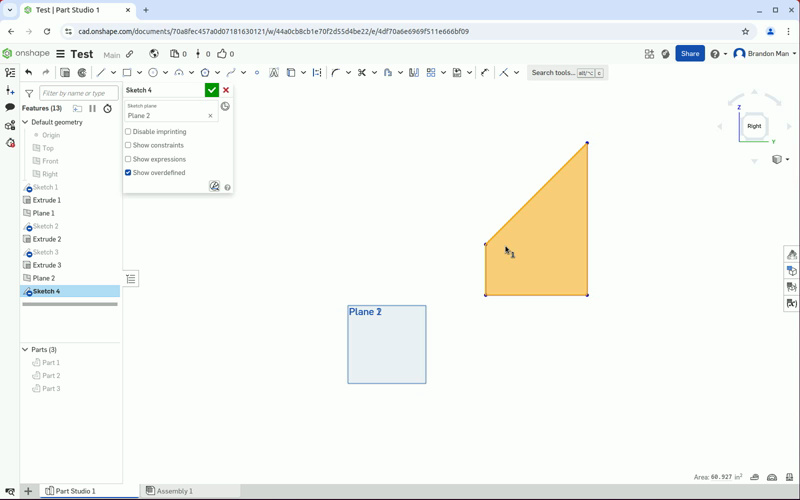
scroll(-6)
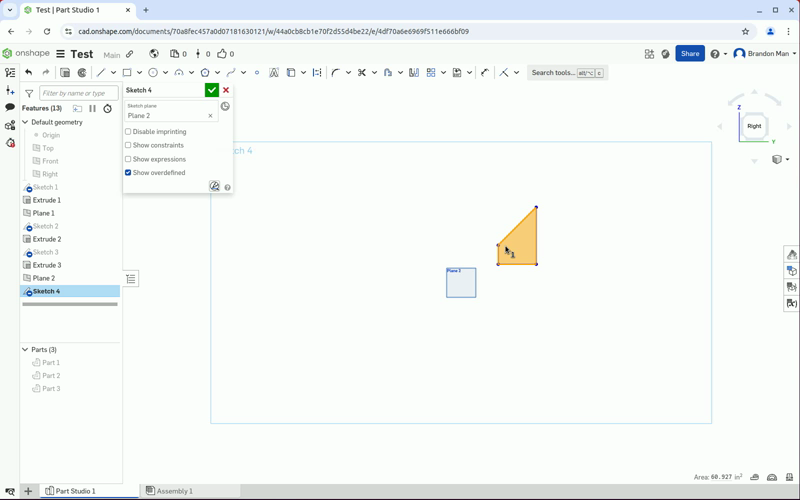
mouse_move(73, 352)
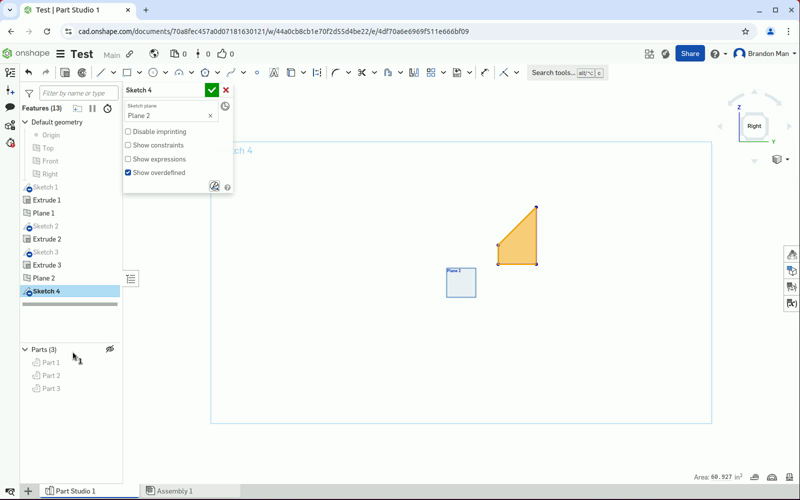
key(shift+y)
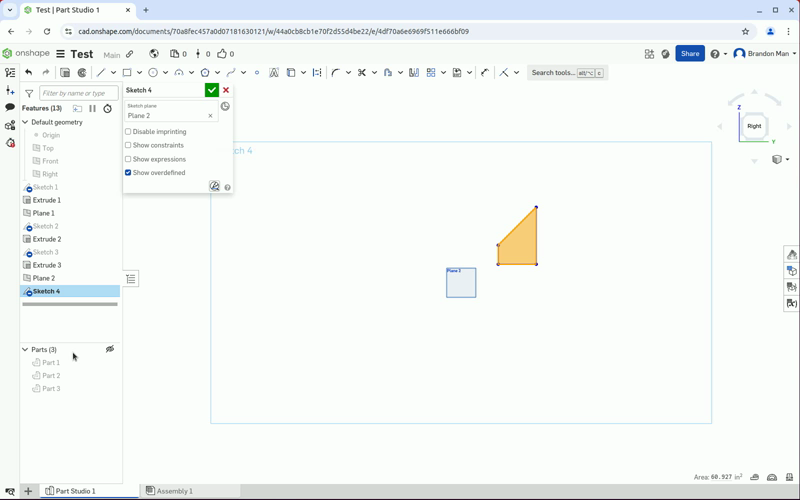
key(shift+e)
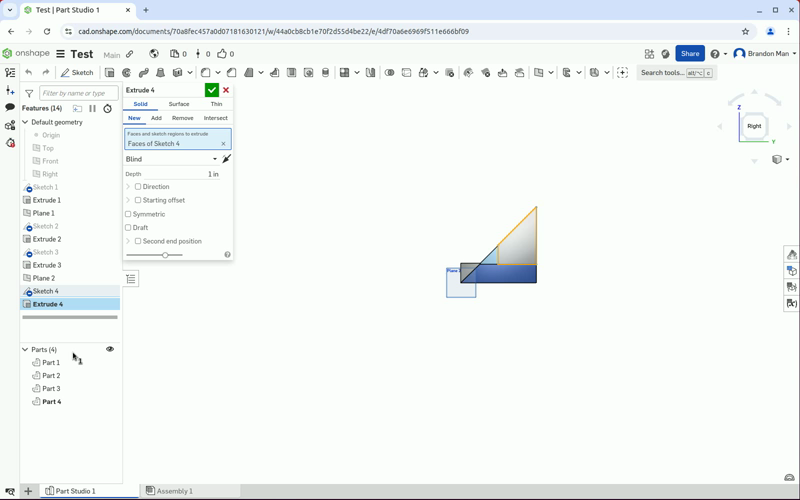
mouse_move(143, 106)
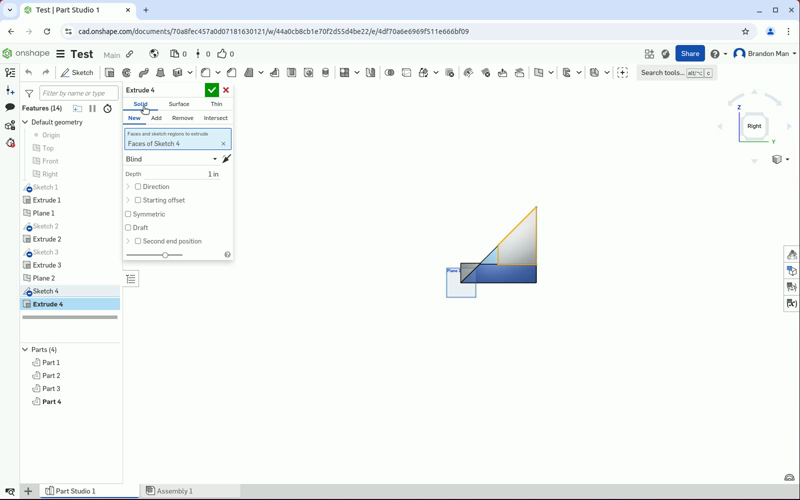
click(143, 106)
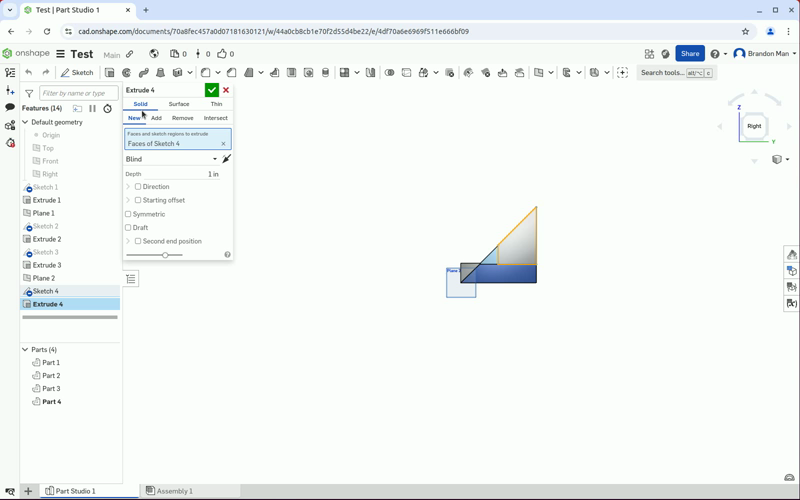
mouse_move(137, 120)
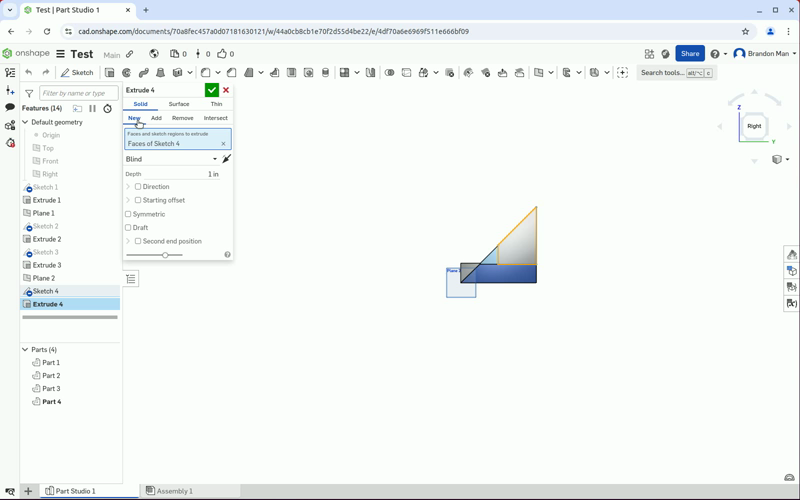
click(137, 120)
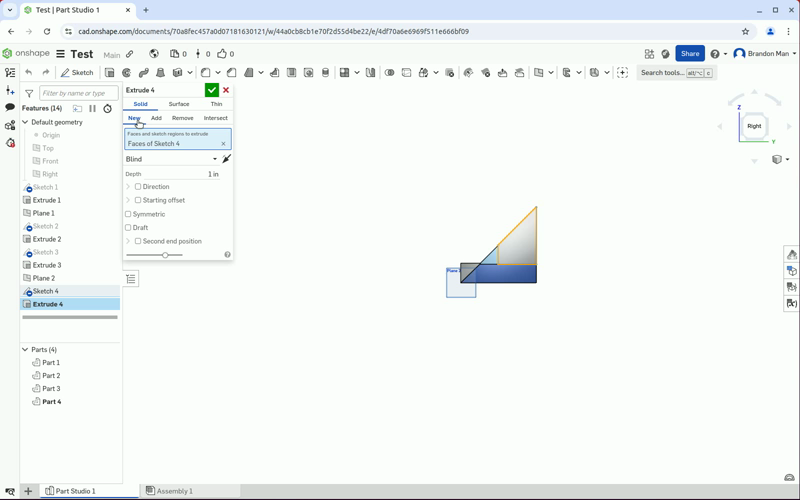
key(tab, 4)
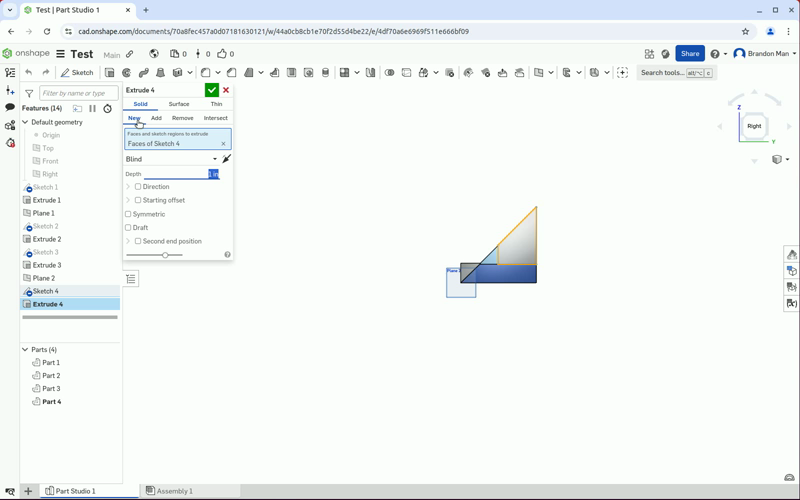
text(11.554)
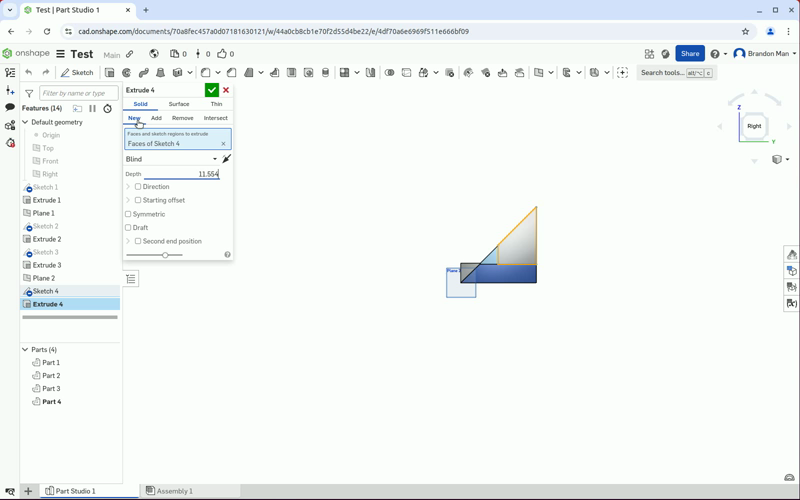
key(enter)
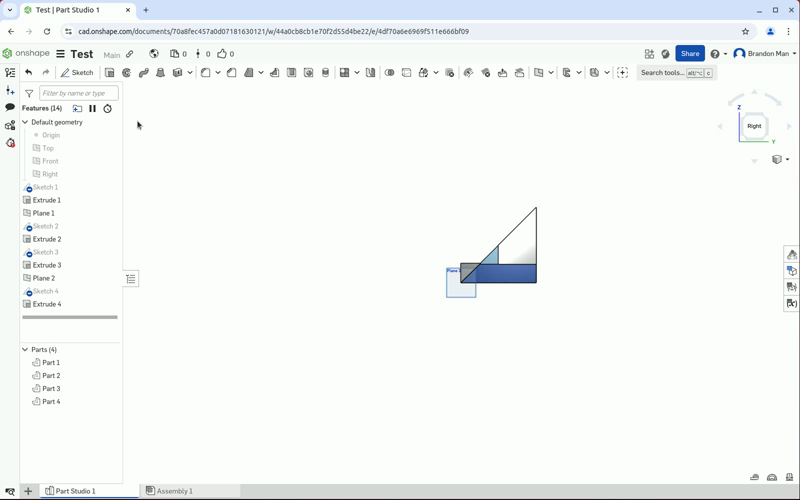
key(shift+h)
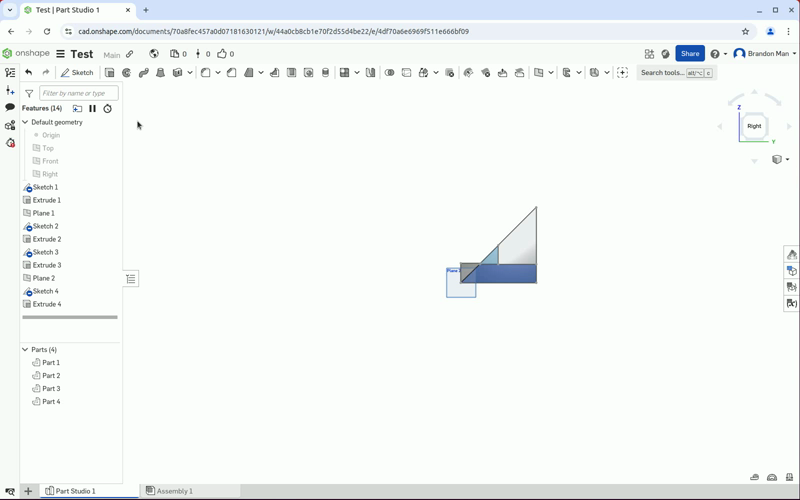
key(shift+h)
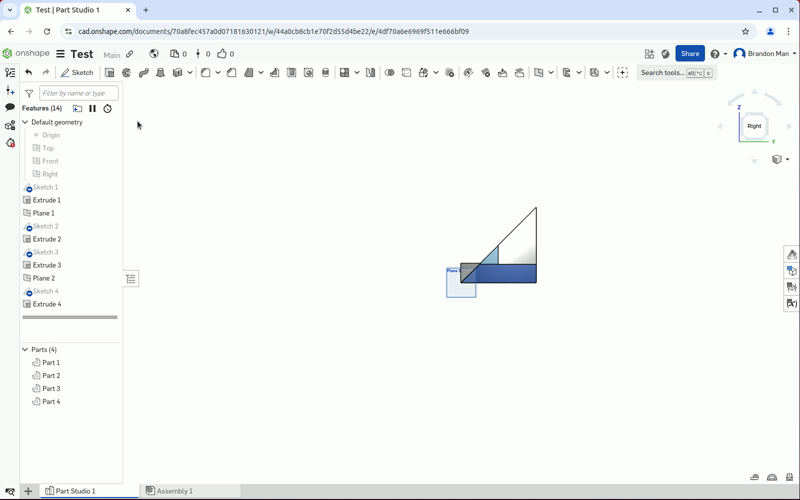
mouse_move(73, 189)
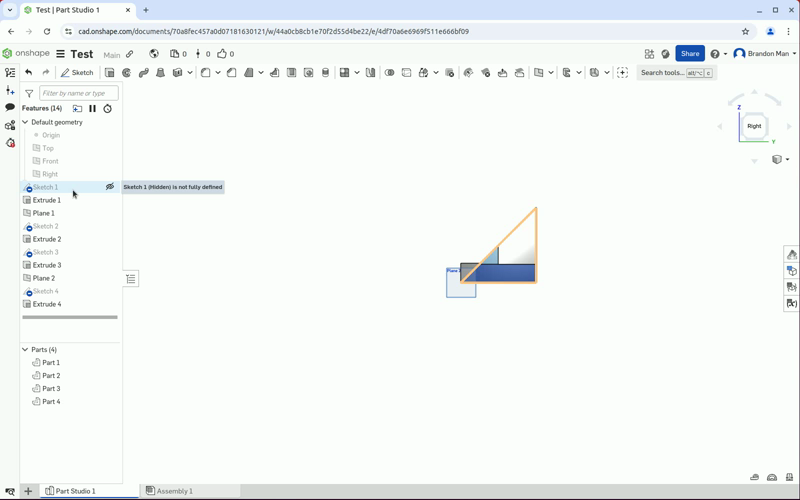
click(73, 189)
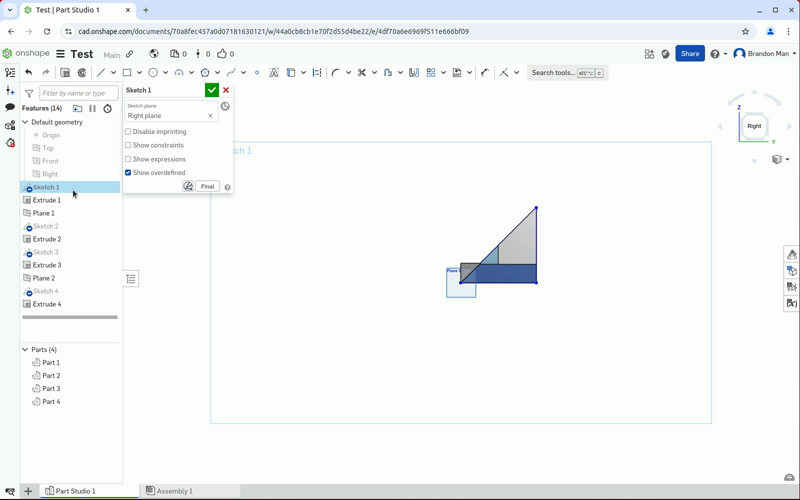
mouse_move(229, 92)
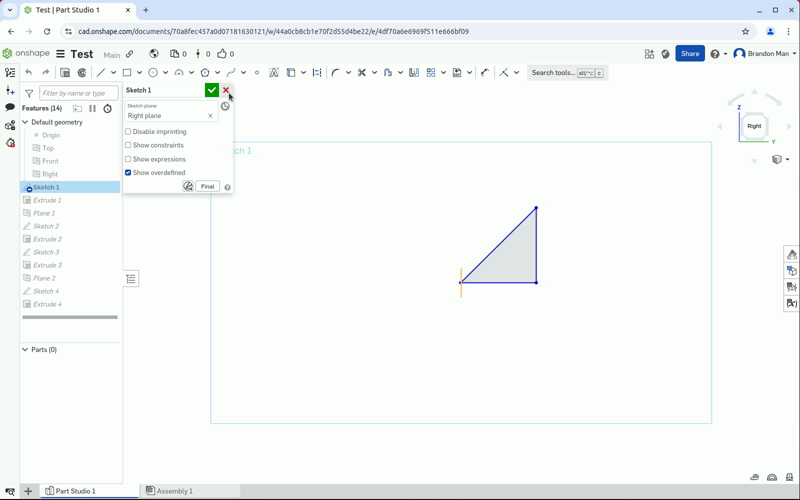
click(229, 92)
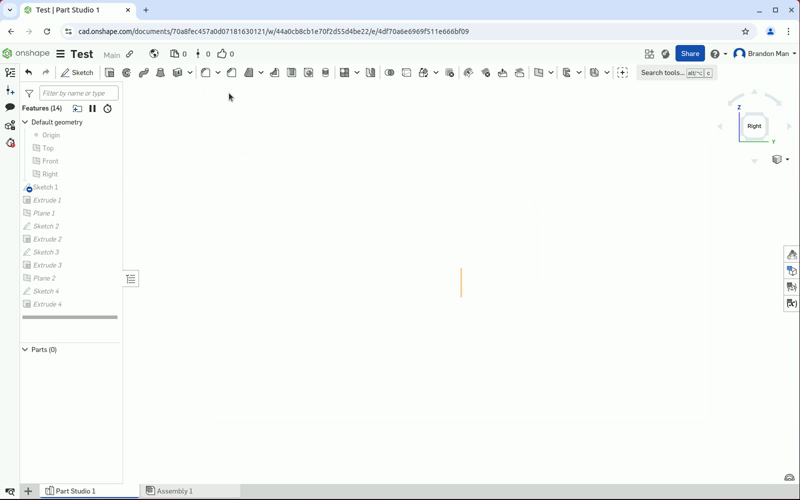
key(shift+s)
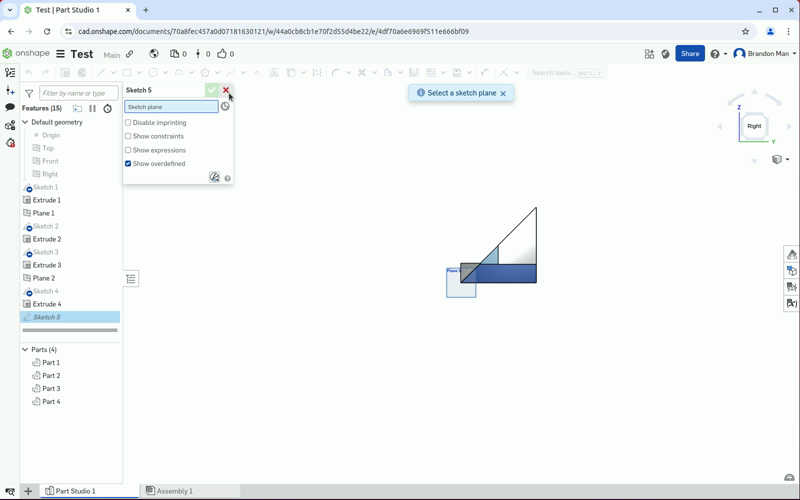
mouse_move(73, 280)
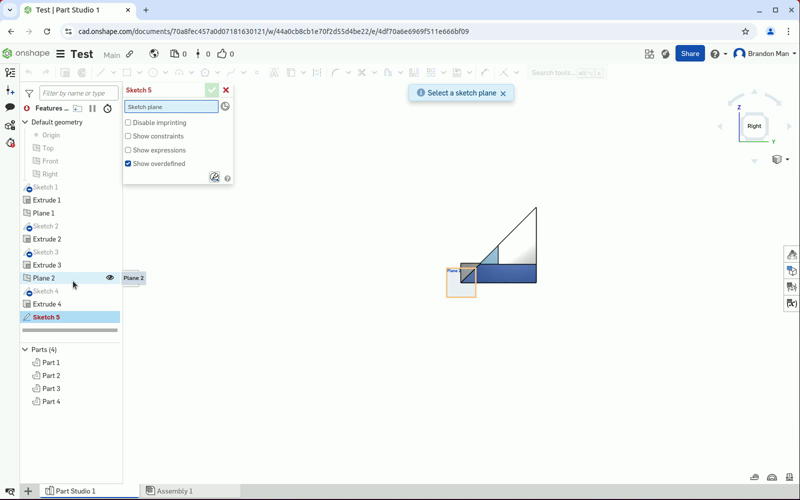
click(73, 280)
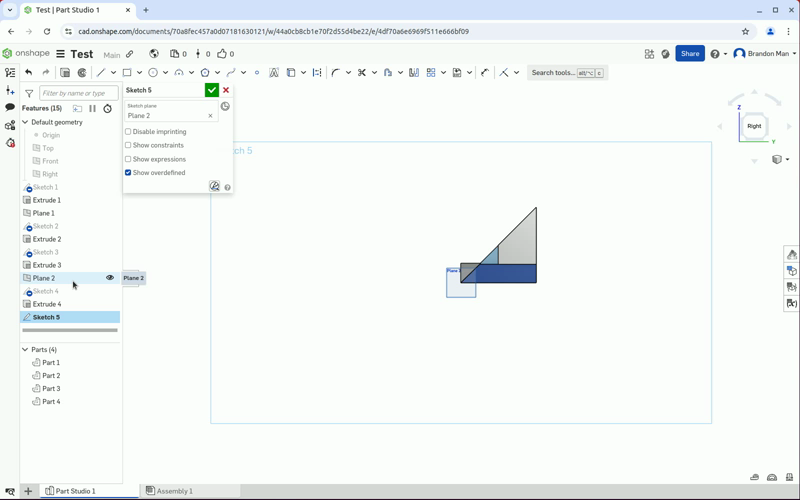
mouse_move(73, 352)
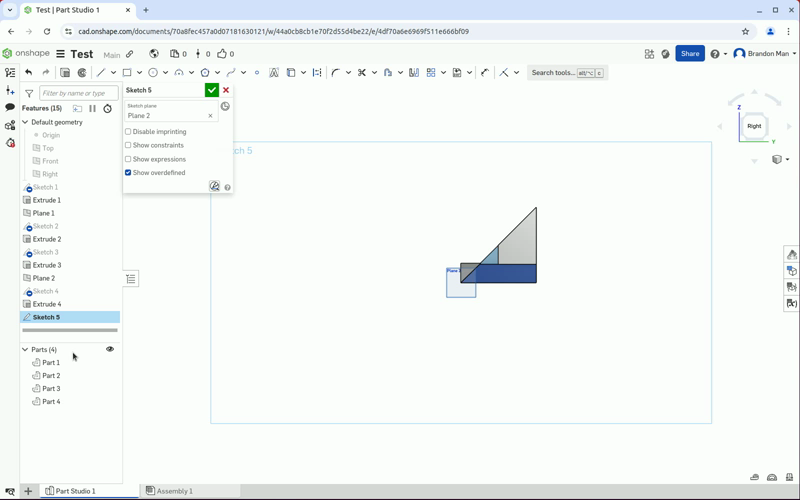
key(y)
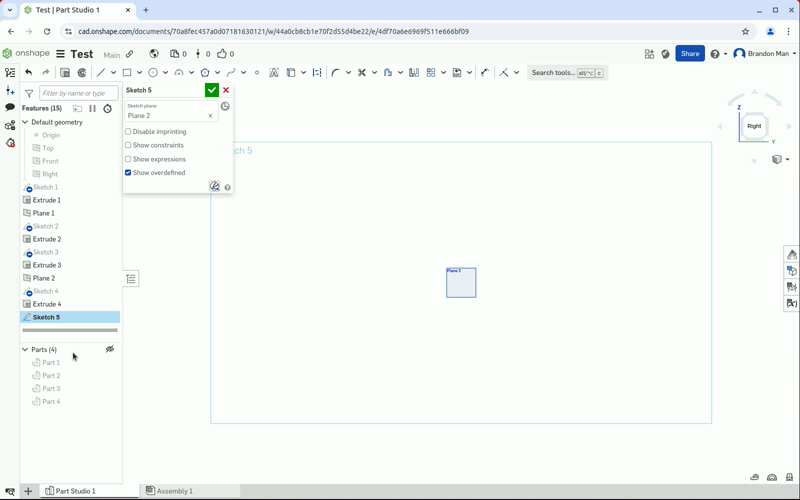
key(l)
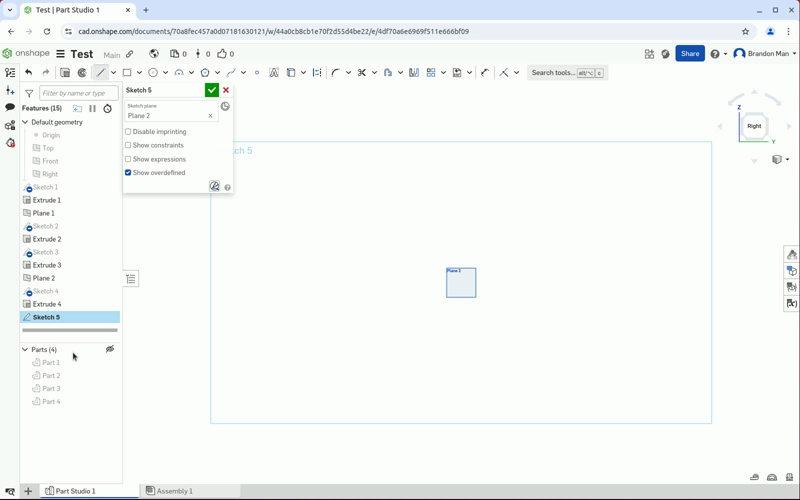
key_down(shift)
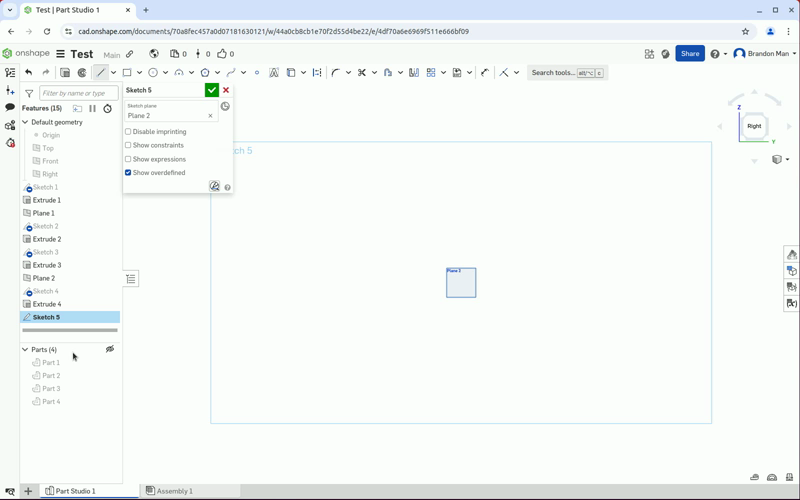
mouse_move(498, 282)
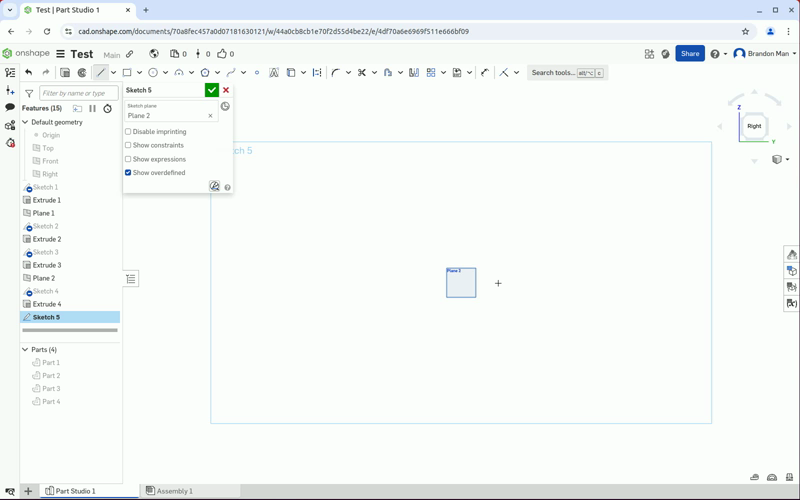
click(498, 282)
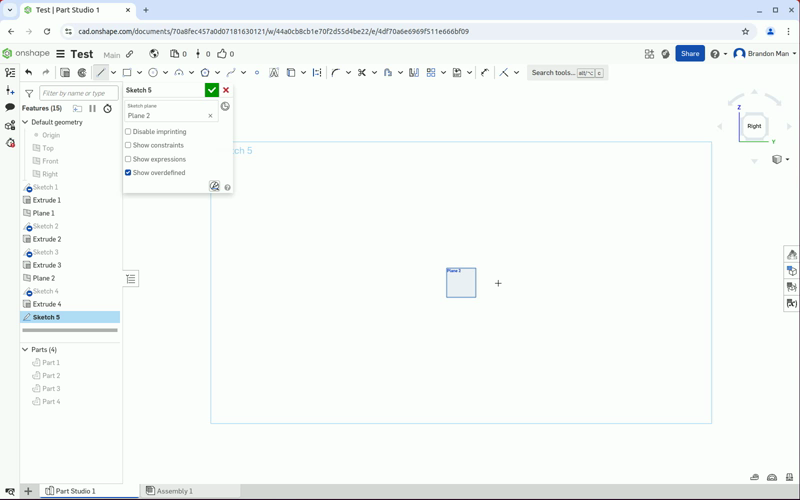
key_up(shift)
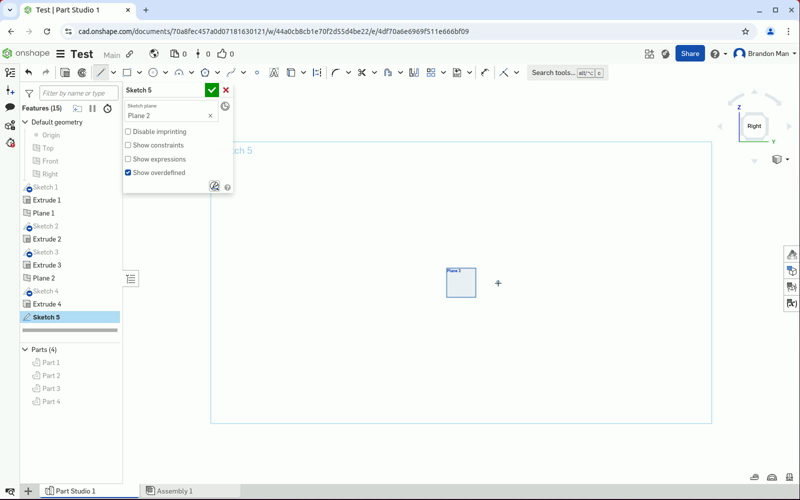
key_down(shift)
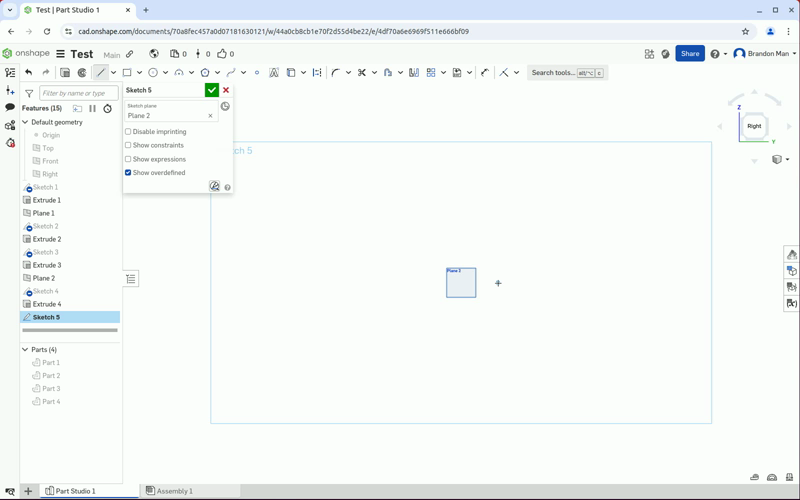
mouse_move(528, 282)
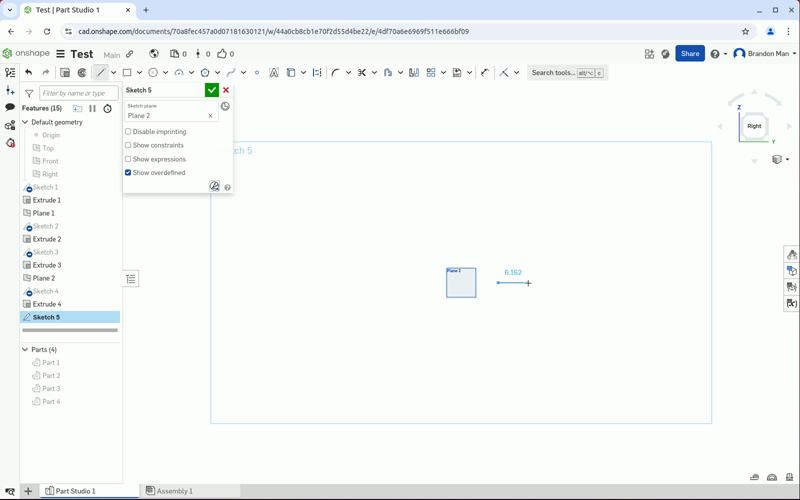
mouse_move(536, 282)
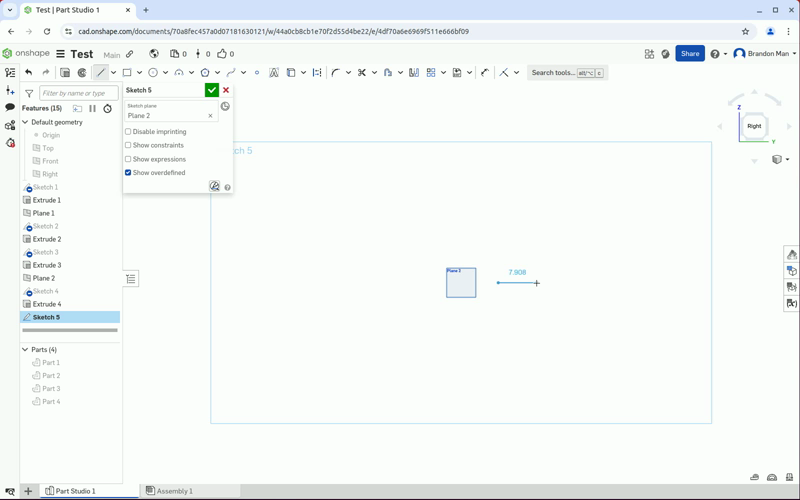
click(536, 282)
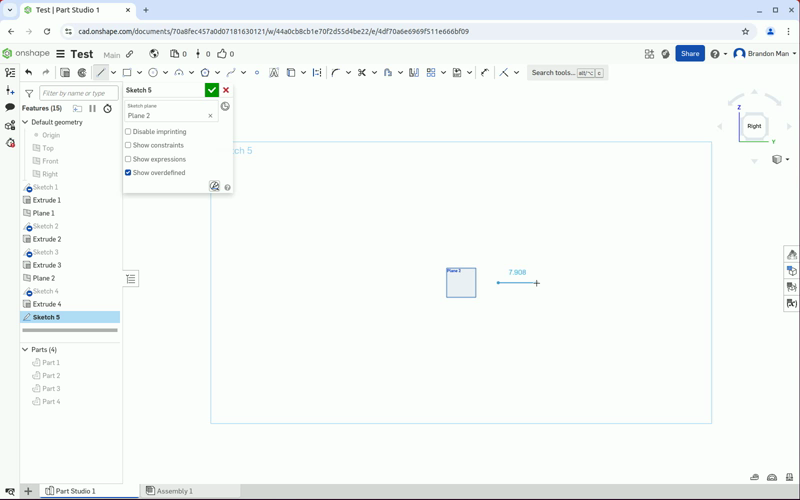
key_up(shift)
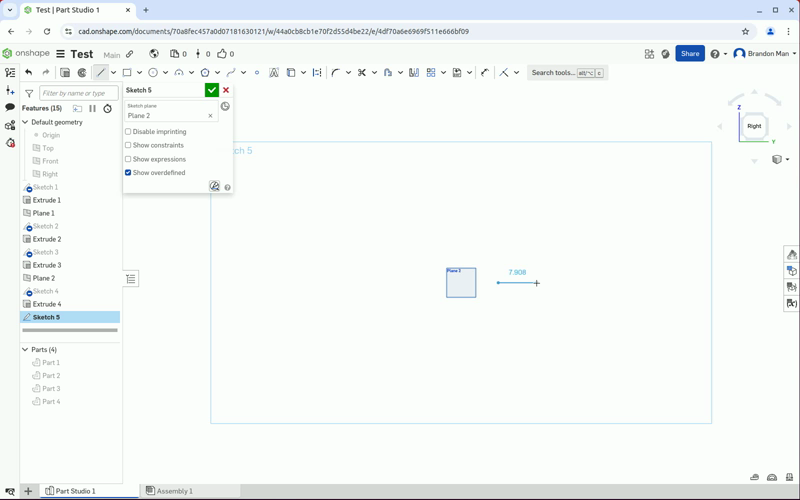
key_down(shift)
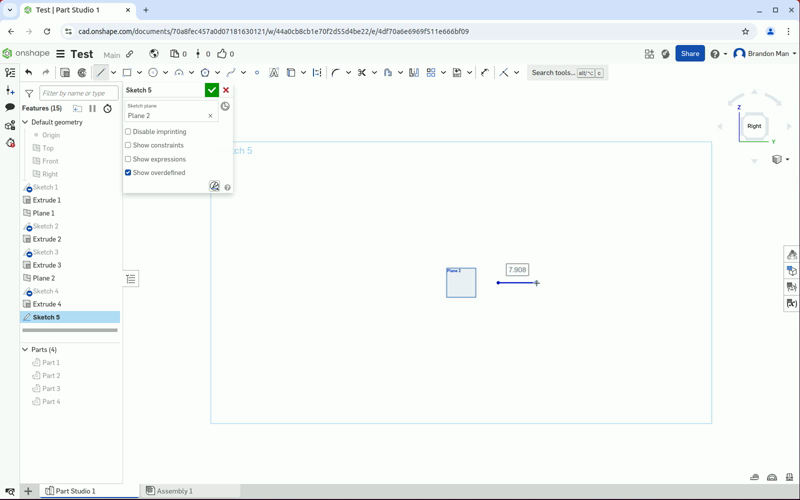
mouse_move(566, 282)
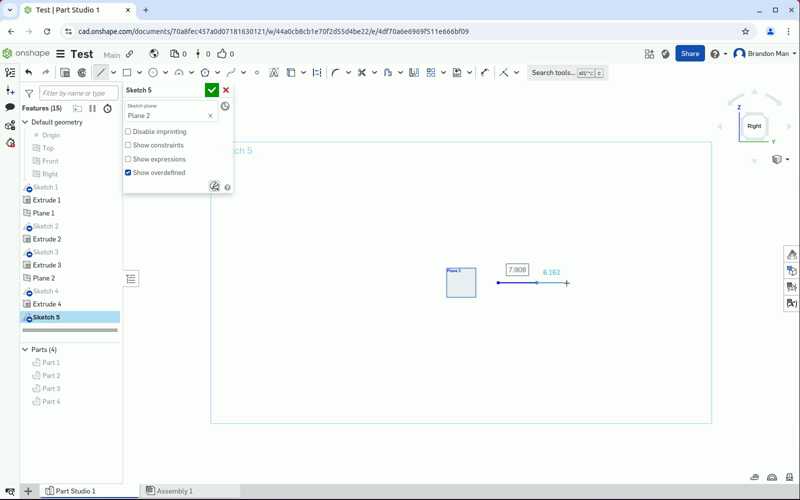
mouse_move(536, 263)
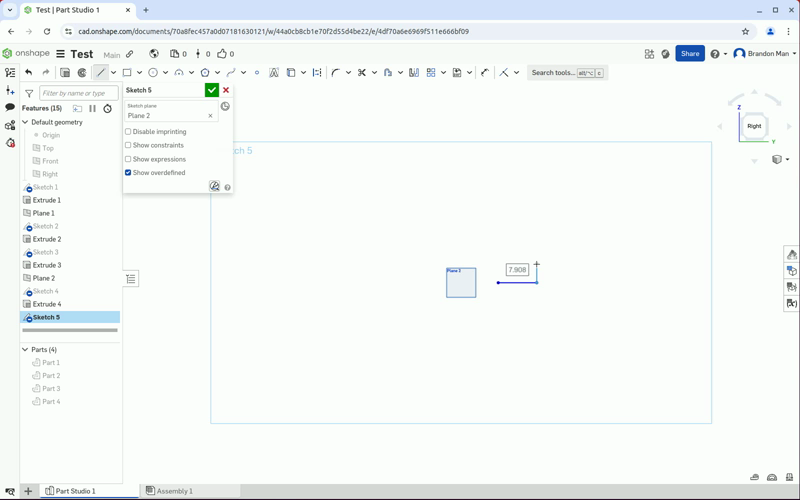
click(536, 263)
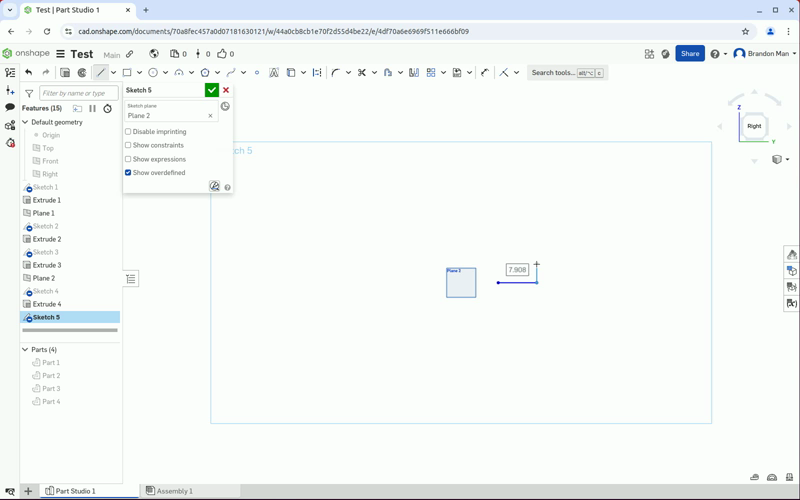
key_up(shift)
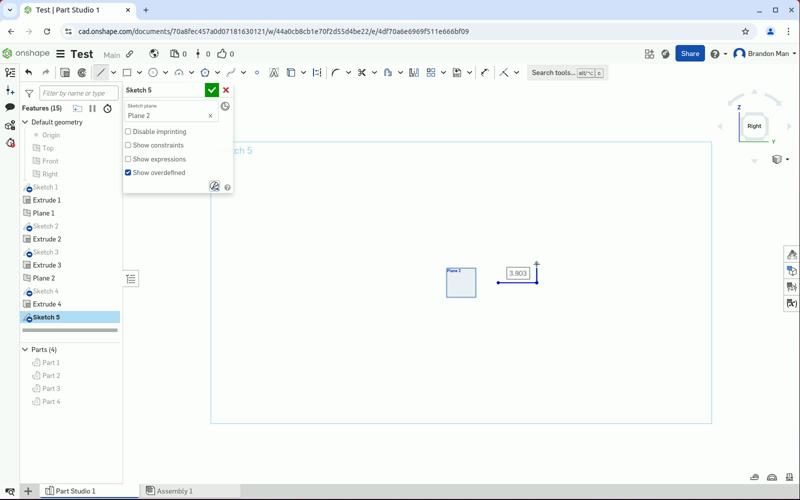
key_down(shift)
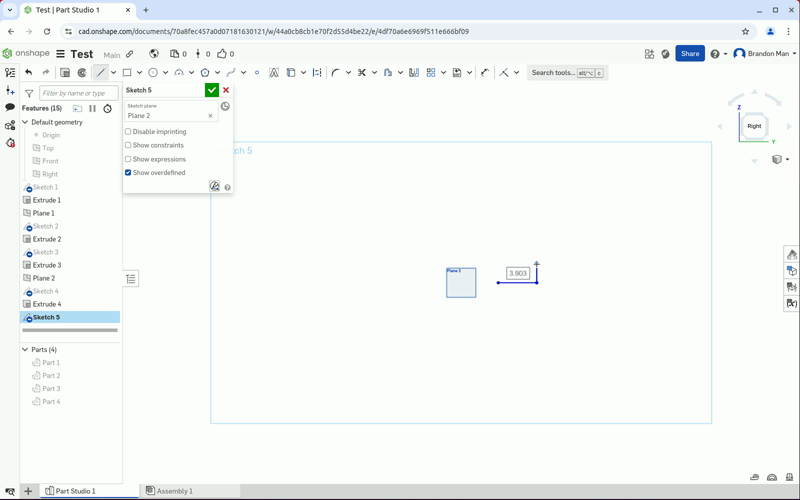
mouse_move(566, 263)
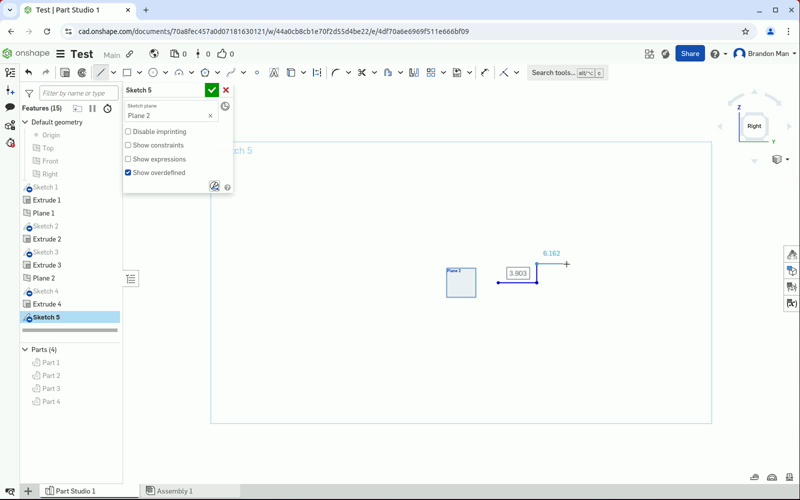
mouse_move(498, 263)
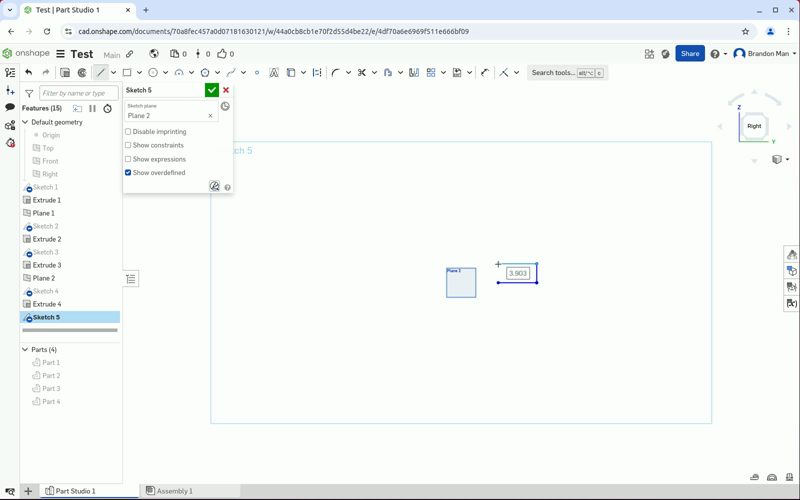
click(498, 263)
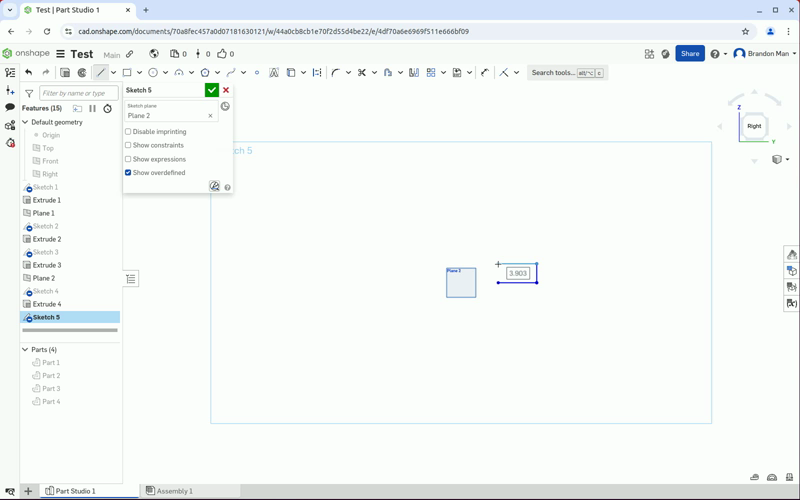
key_up(shift)
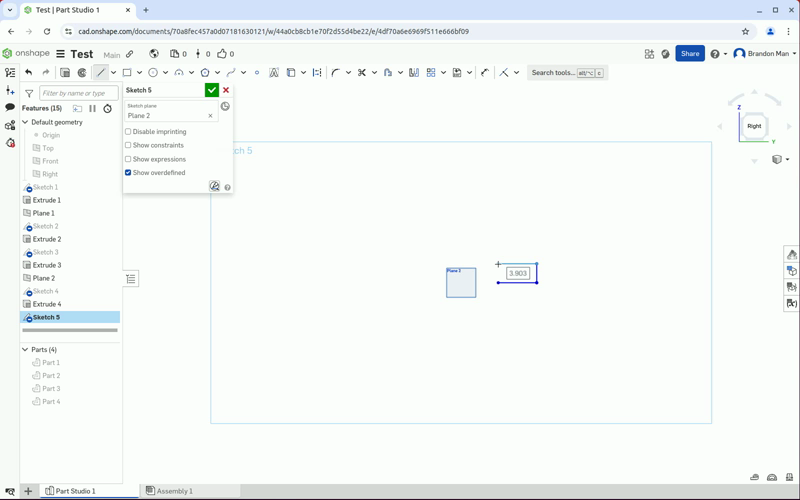
mouse_move(528, 263)
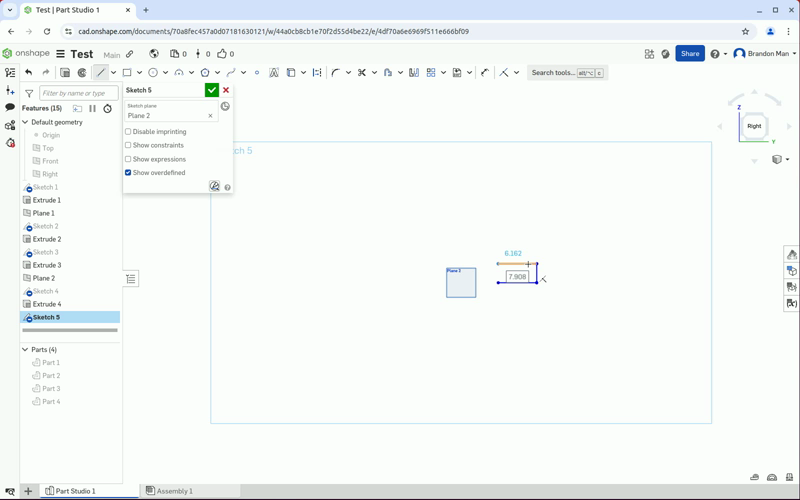
key_down(shift)
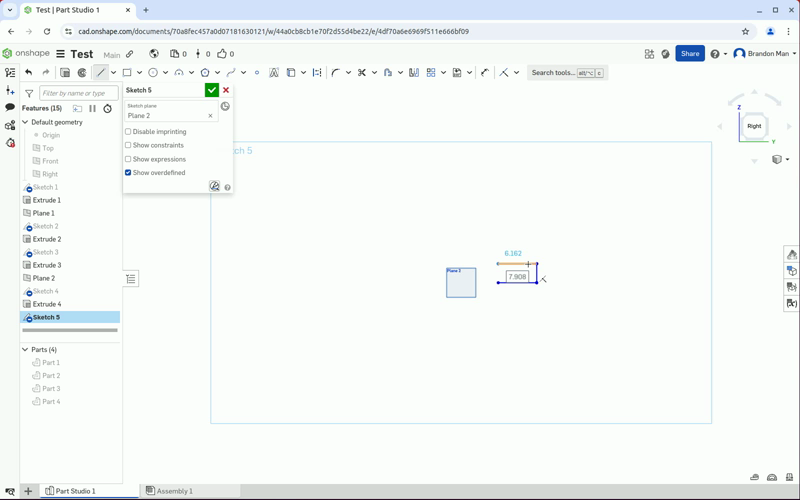
mouse_move(498, 282)
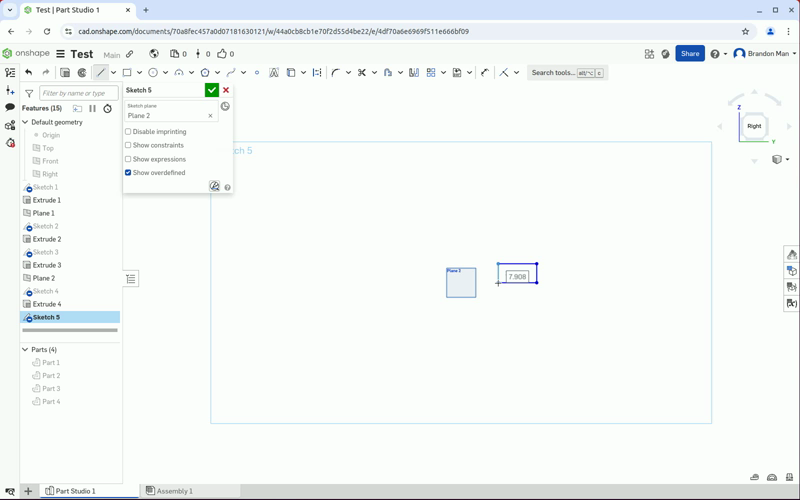
key_up(shift)
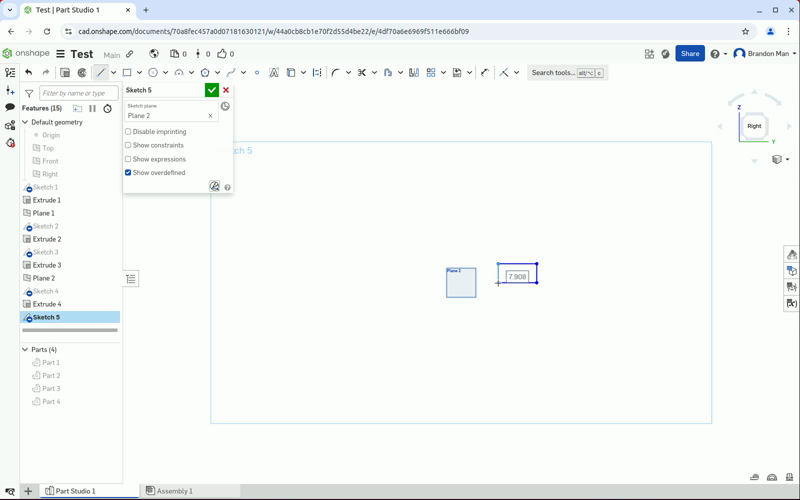
click(498, 282)
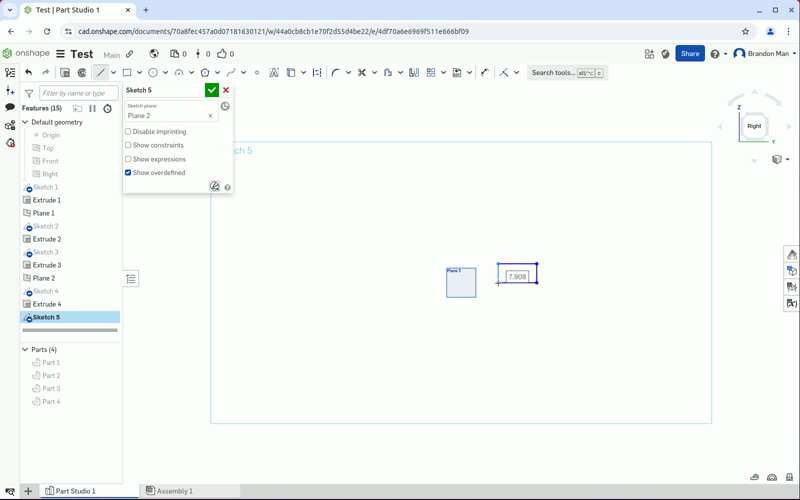
key(esc)
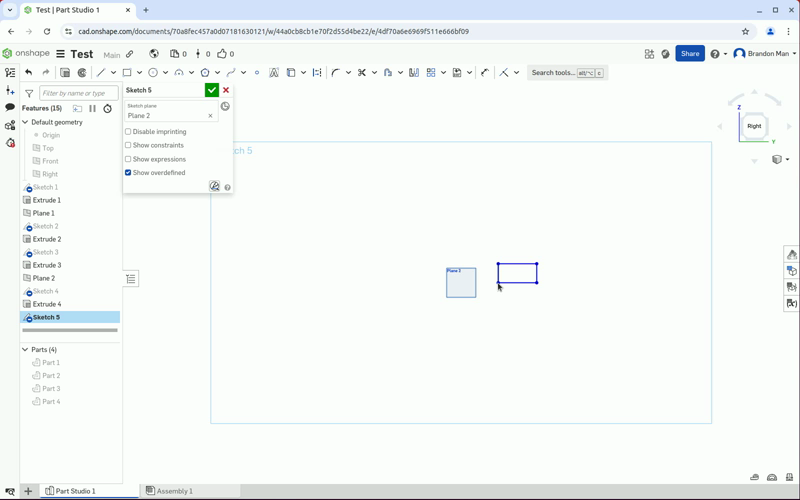
mouse_move(536, 272)
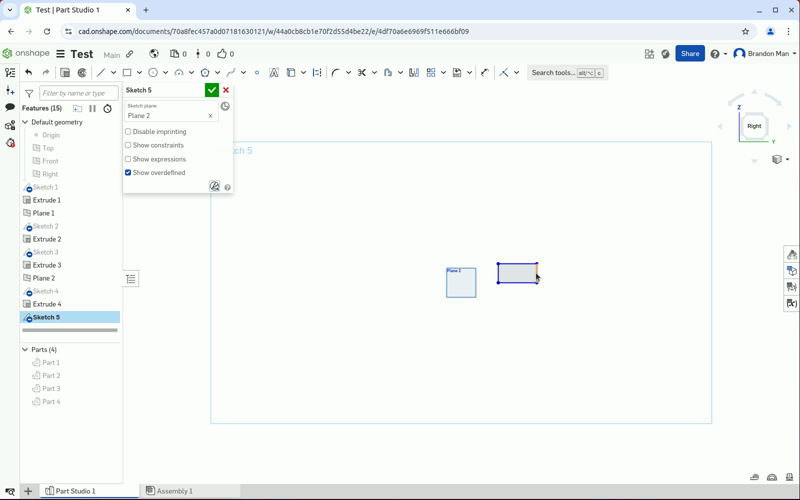
scroll(6)
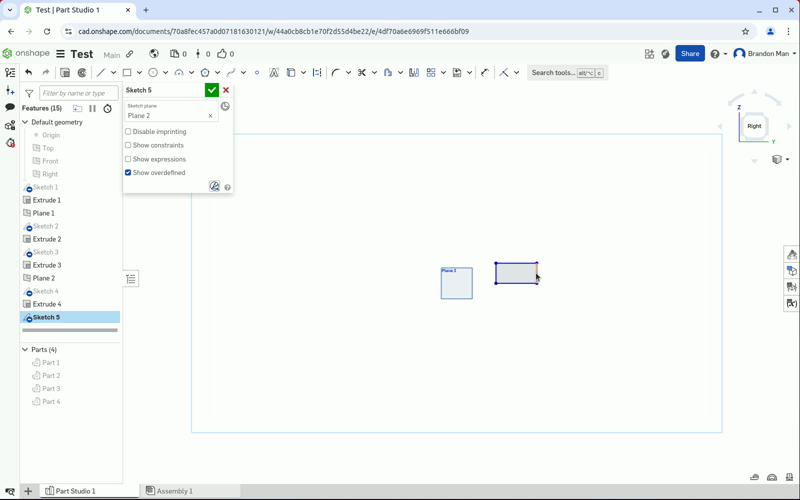
scroll(6)
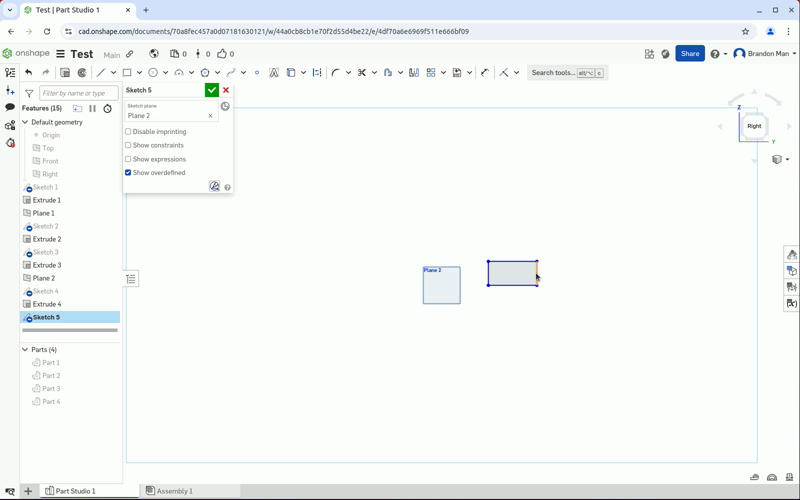
scroll(6)
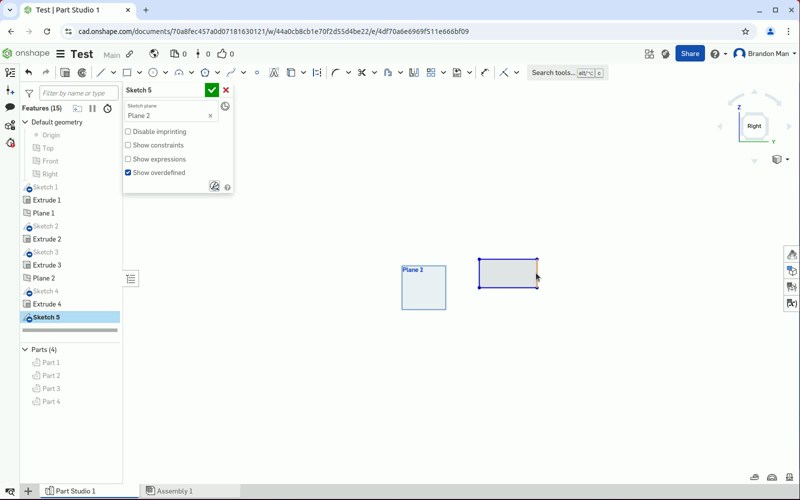
scroll(6)
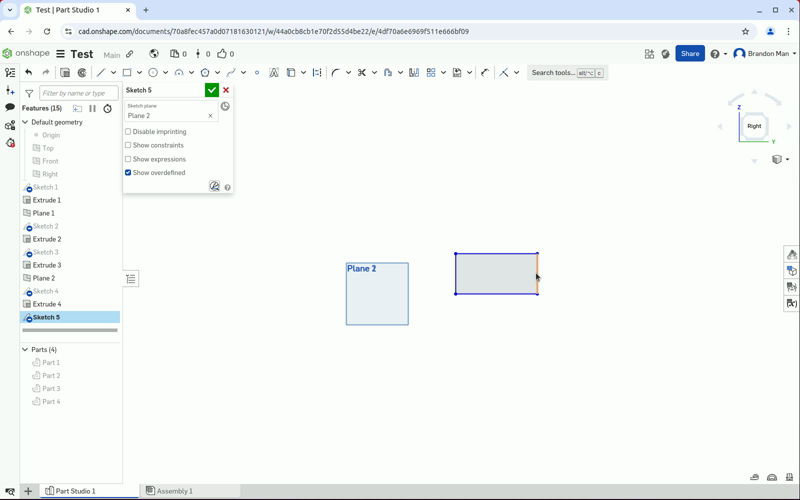
scroll(6)
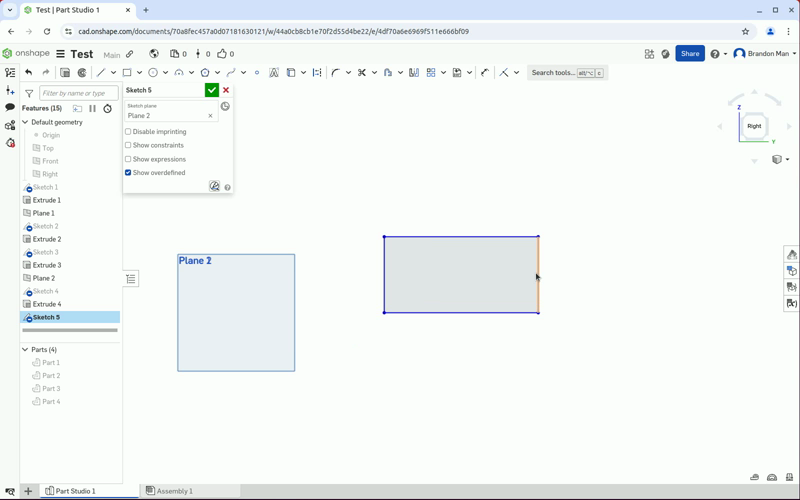
scroll(6)
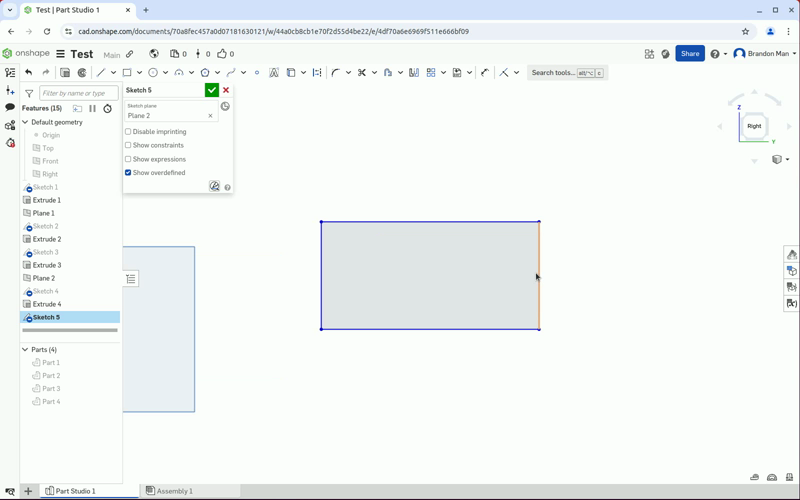
scroll(6)
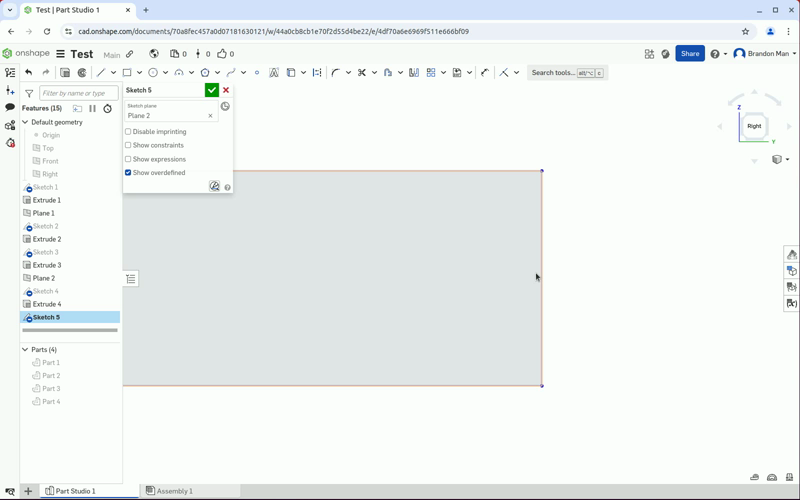
click(536, 272)
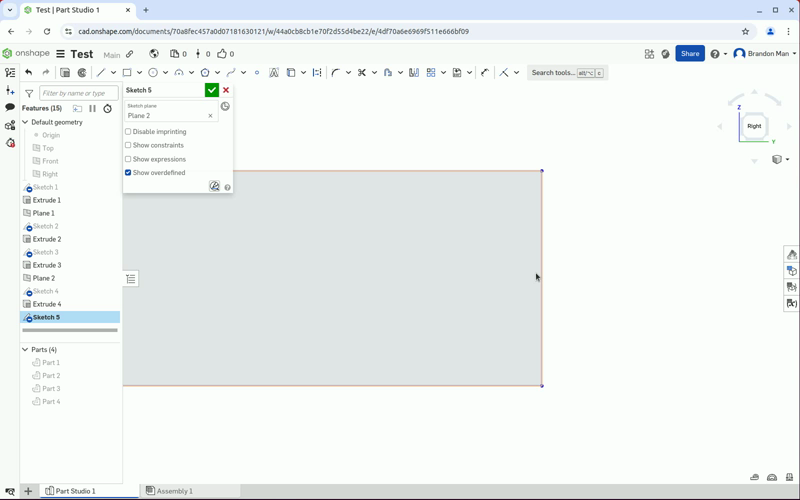
scroll(-6)
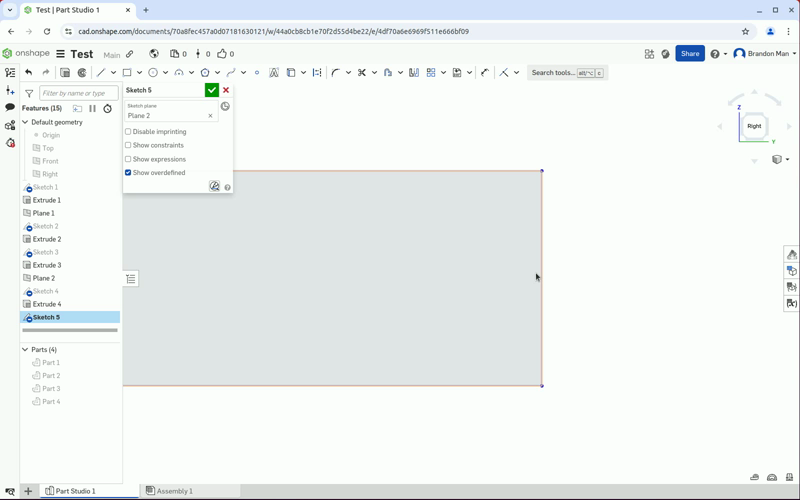
scroll(-6)
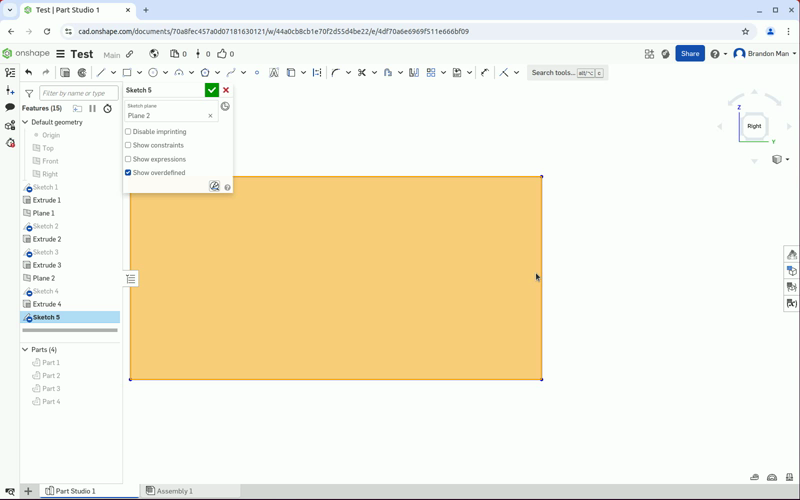
scroll(-6)
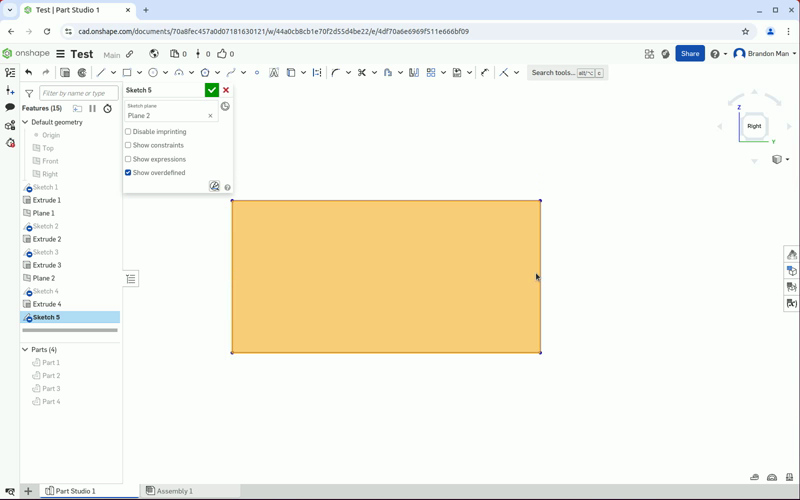
scroll(-6)
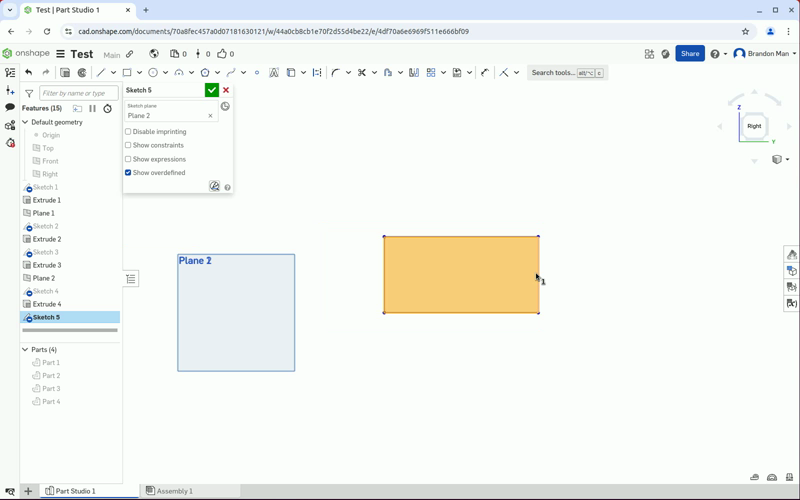
scroll(-6)
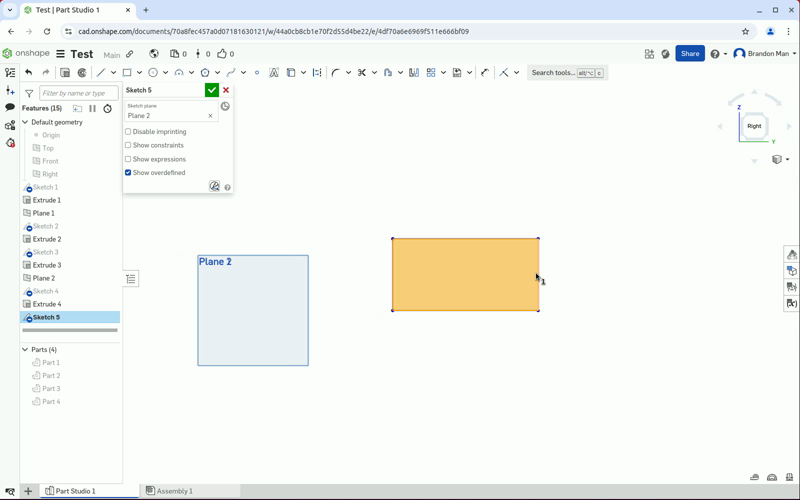
scroll(-6)
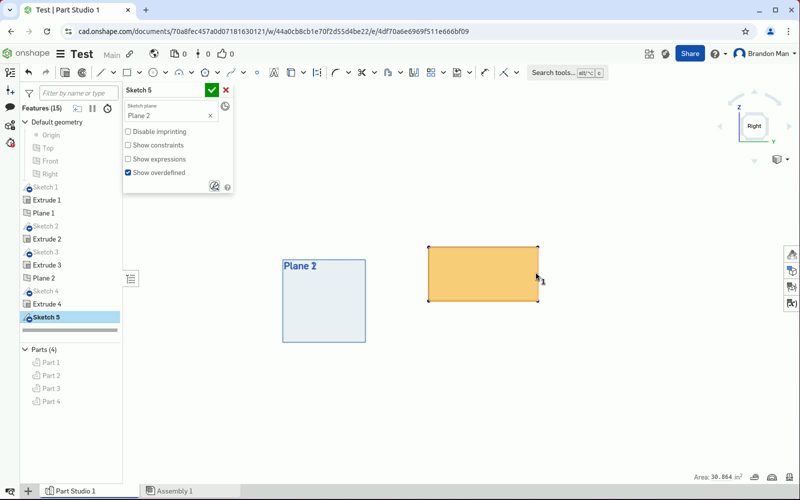
scroll(-6)
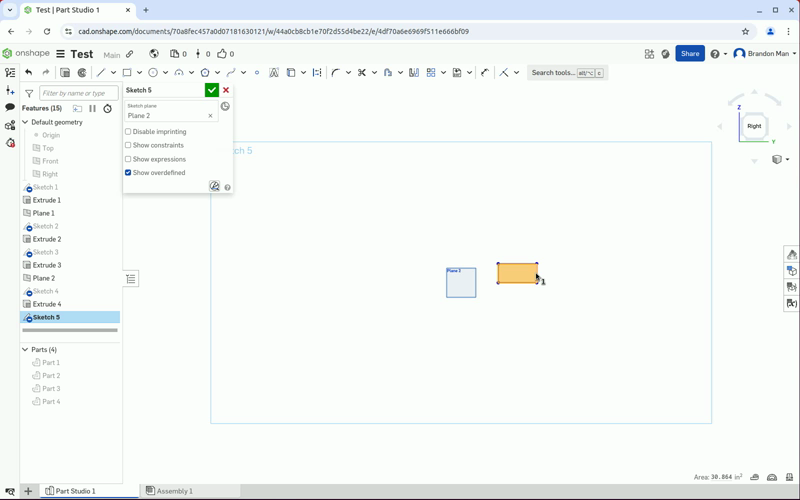
mouse_move(73, 352)
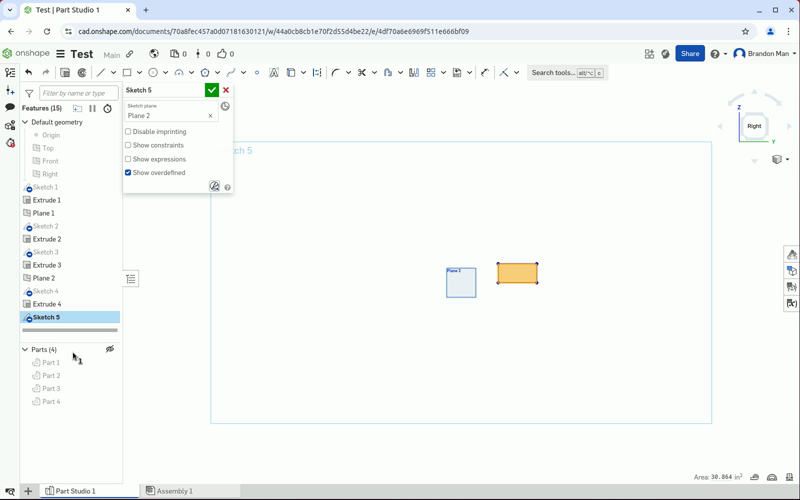
key(shift+y)
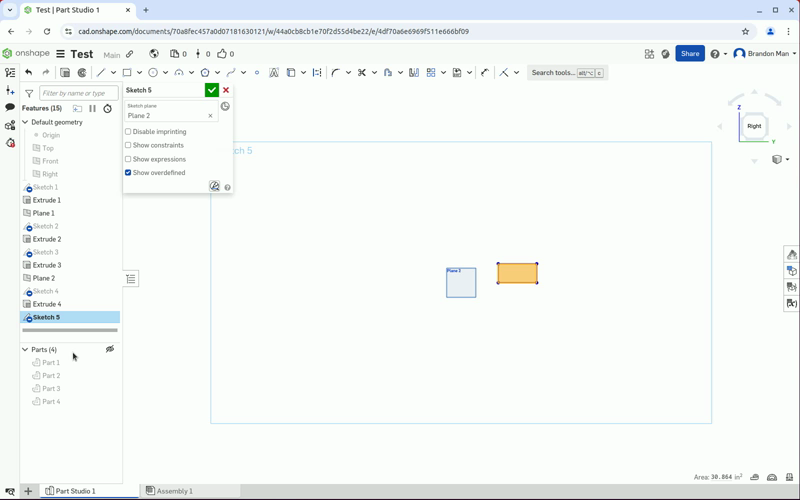
key(shift+e)
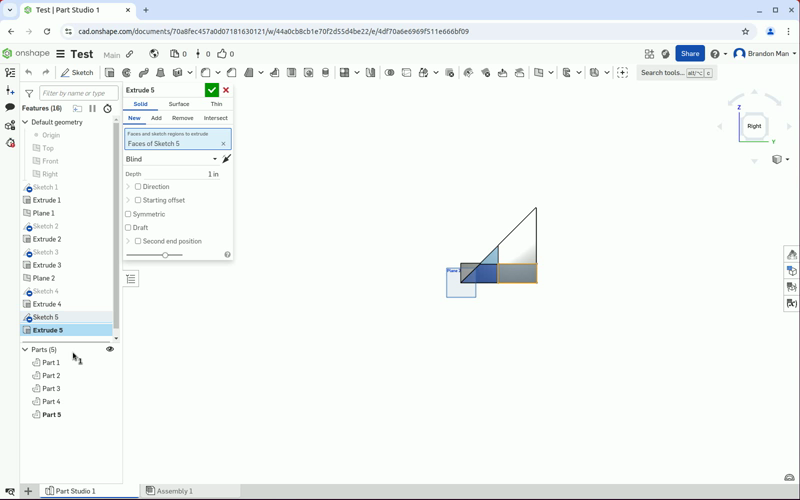
mouse_move(143, 106)
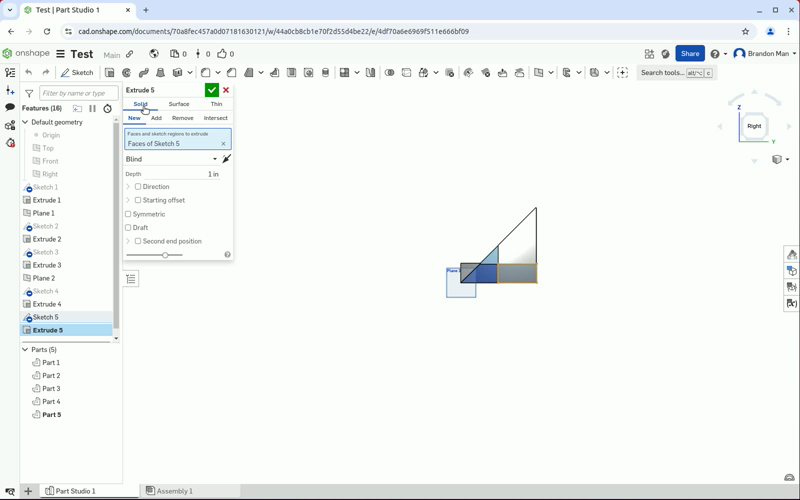
click(143, 106)
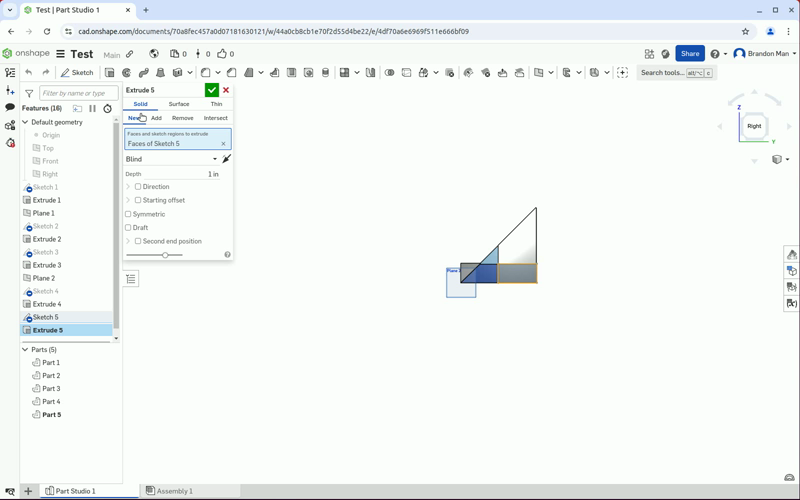
mouse_move(137, 120)
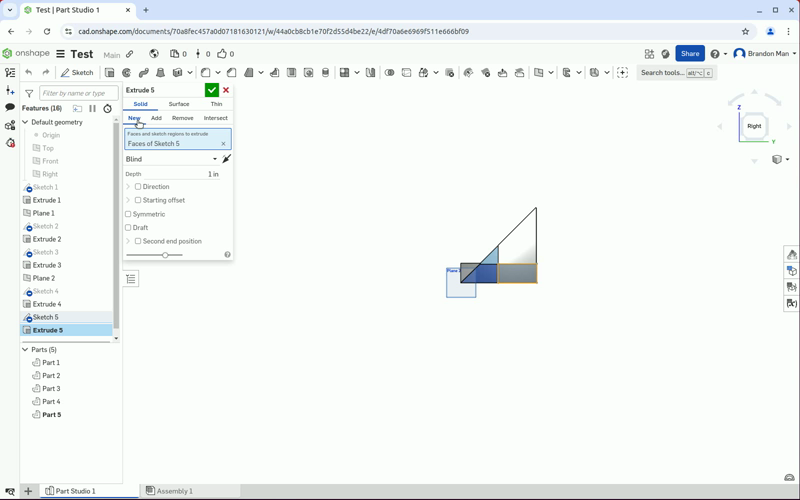
click(137, 120)
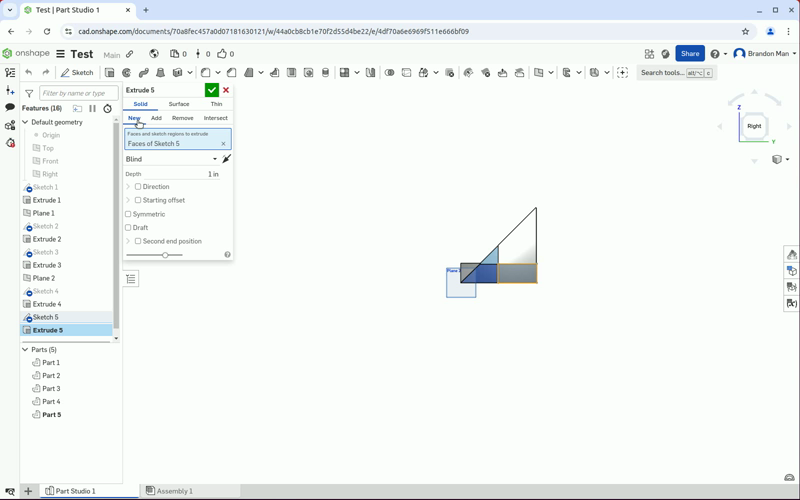
key(tab, 4)
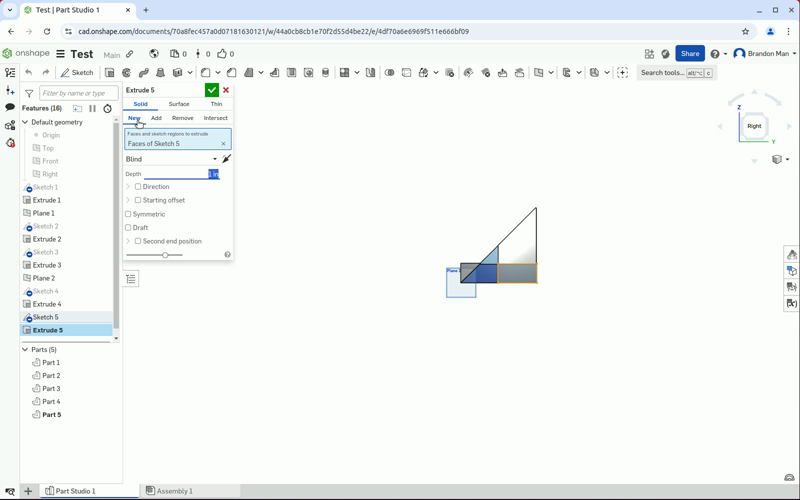
text(11.554)
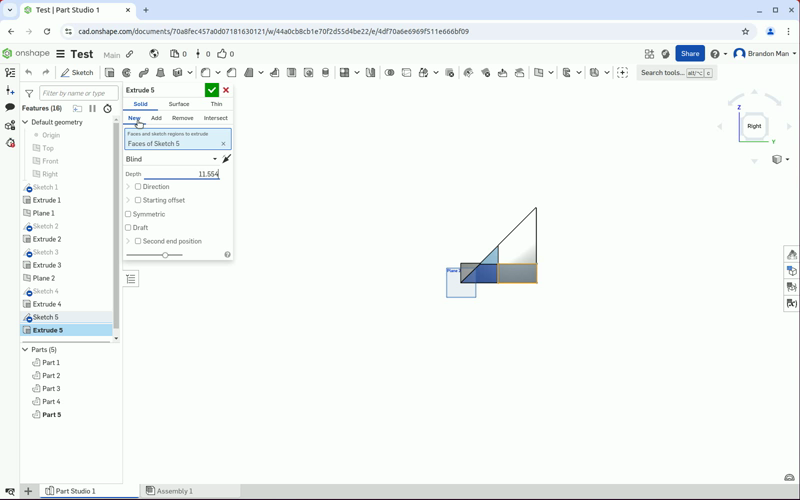
key(enter)
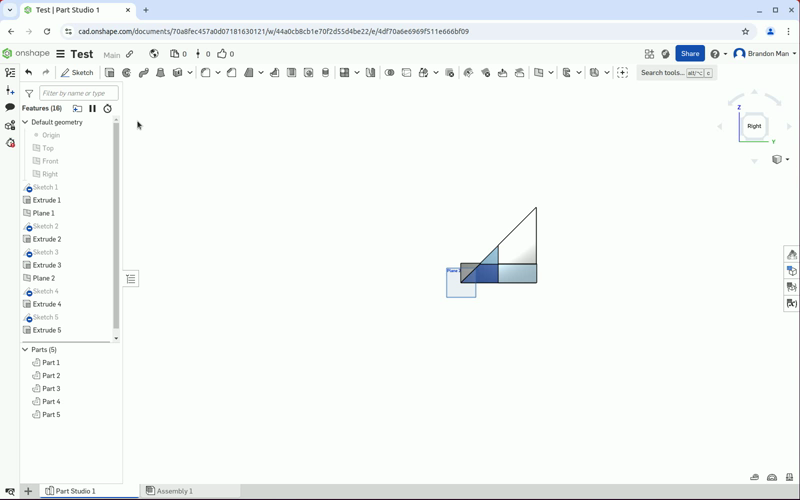
key(shift+h)
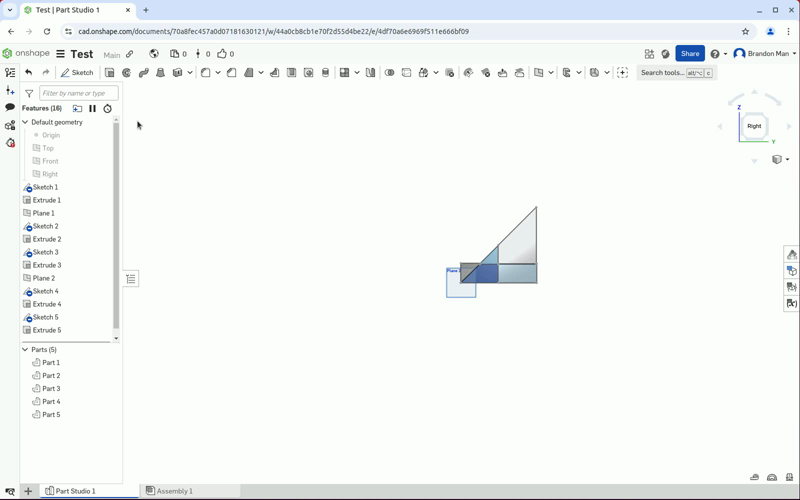
key(shift+h)
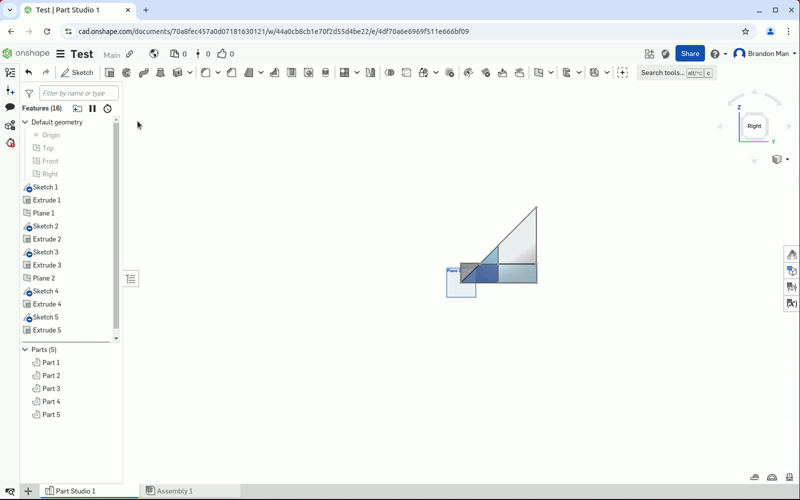
key(shift+7)
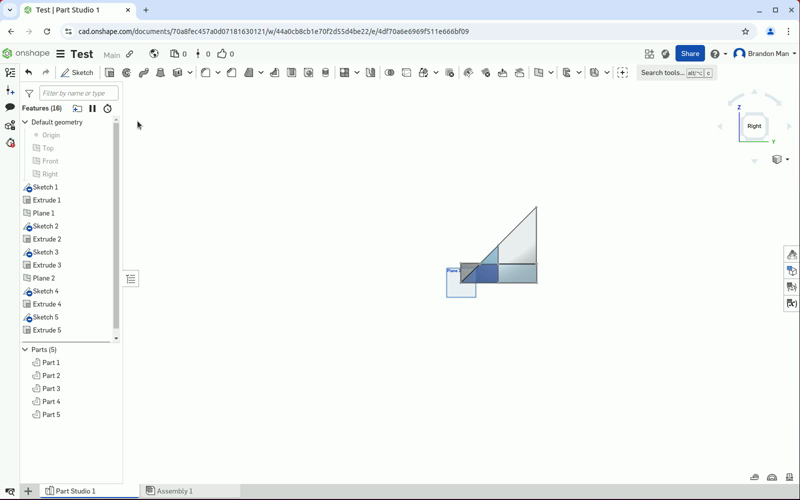
key(right, 2)
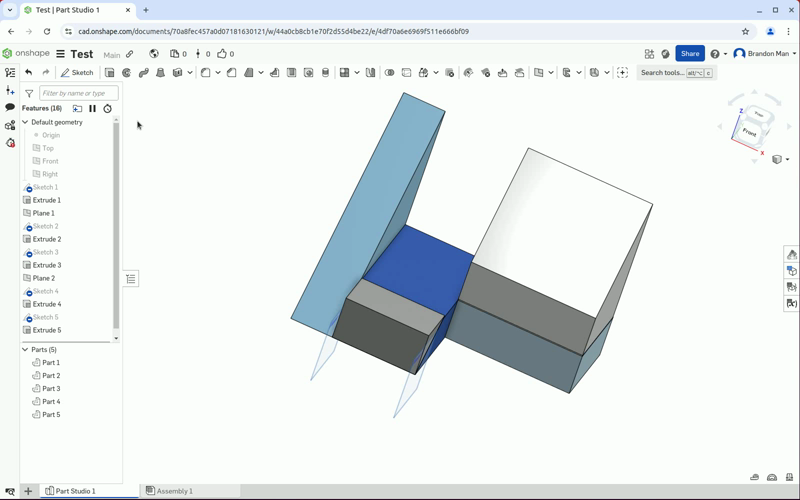
key(down, 2)
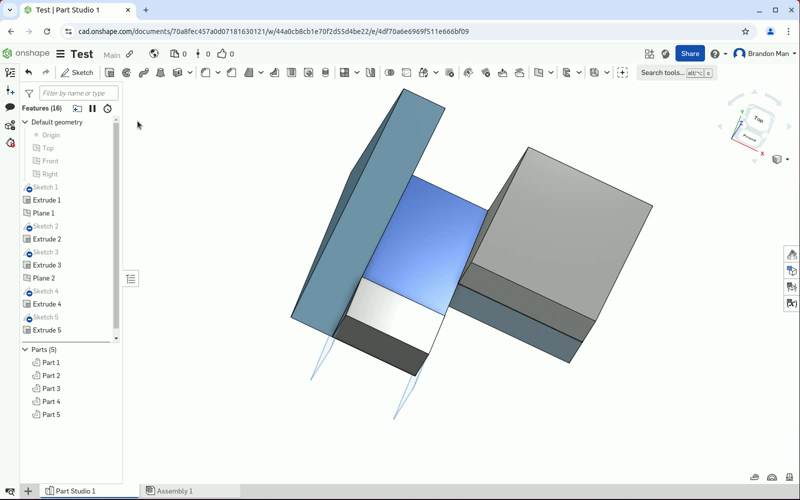
key(up, 2)
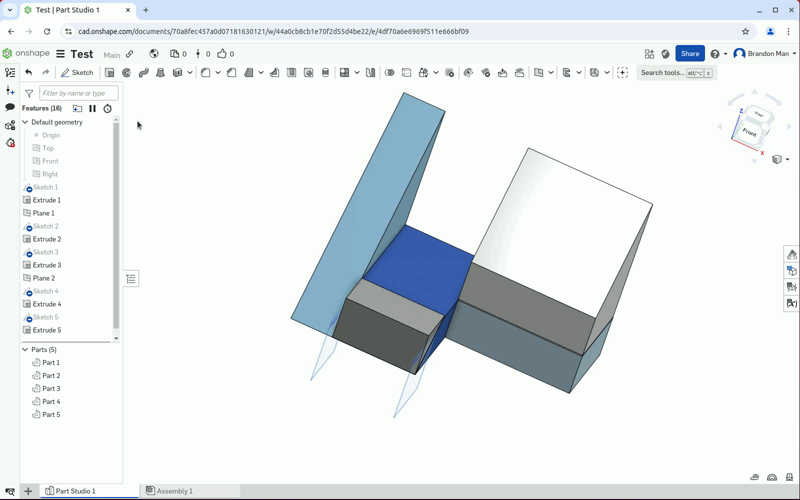
key(left, 2)
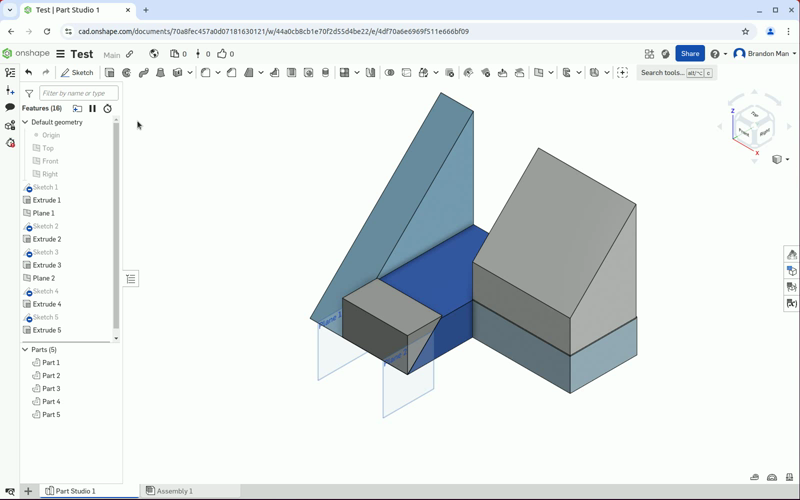
mouse_move(69, 189)
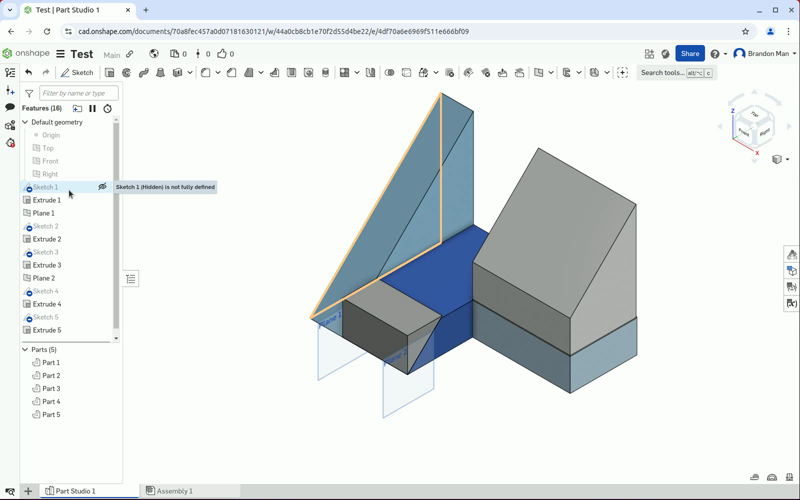
click(69, 189)